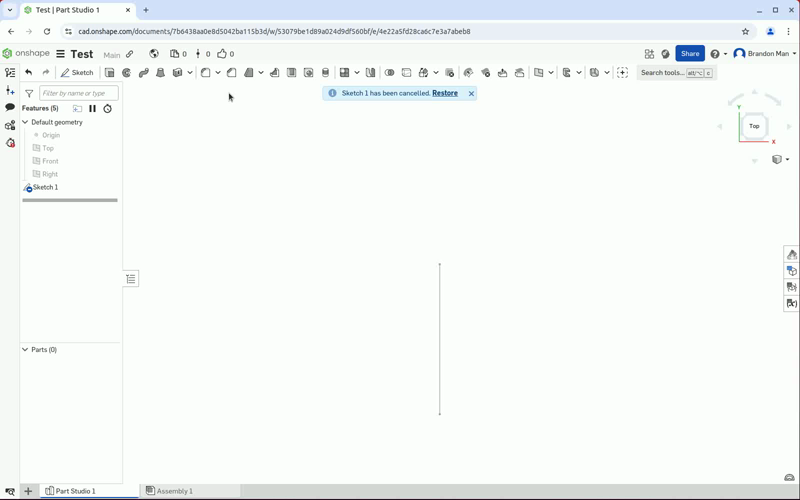
key(shift+h)
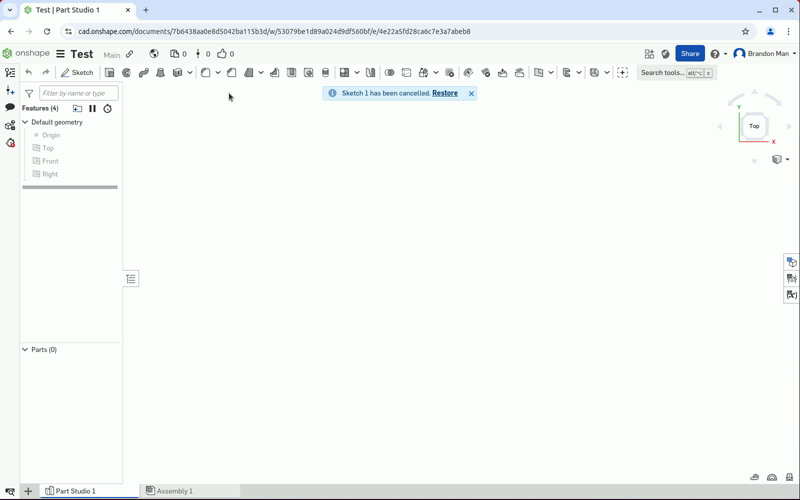
mouse_move(73, 352)
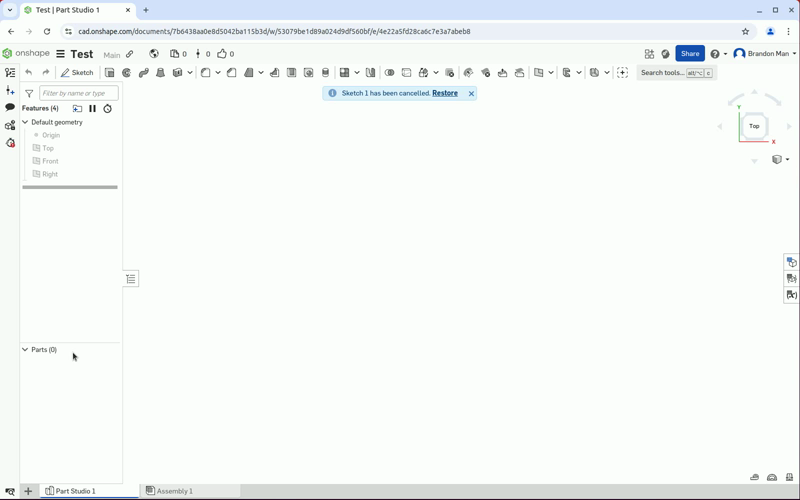
key(y)
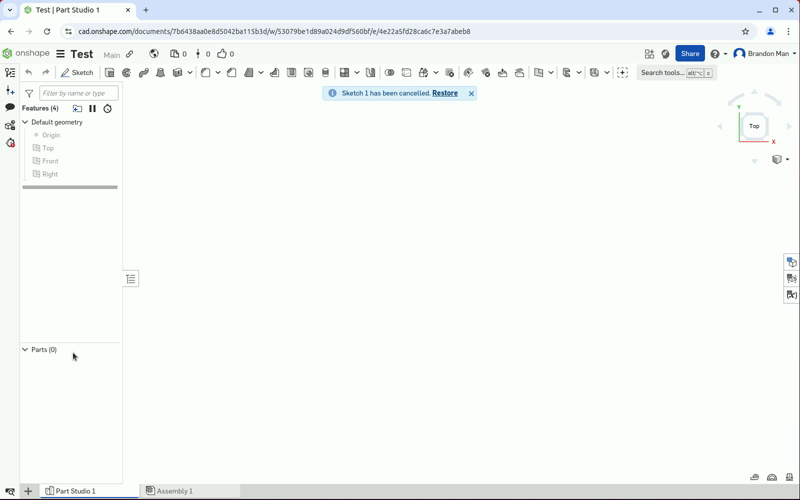
key(shift+p)
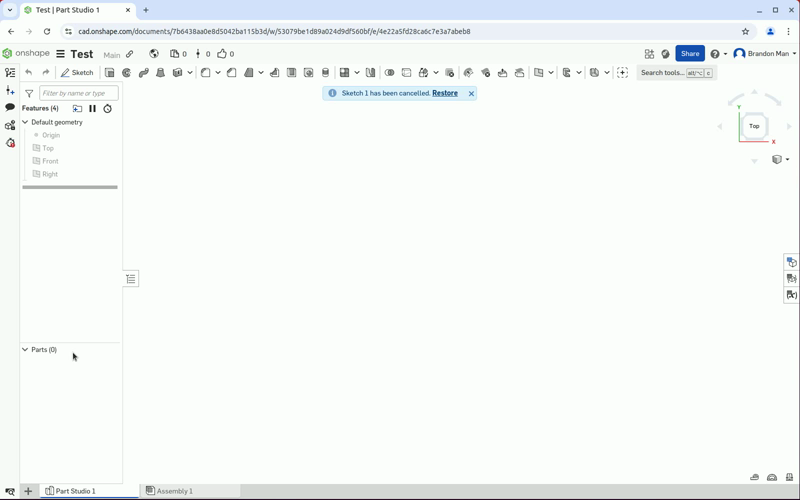
key(space)
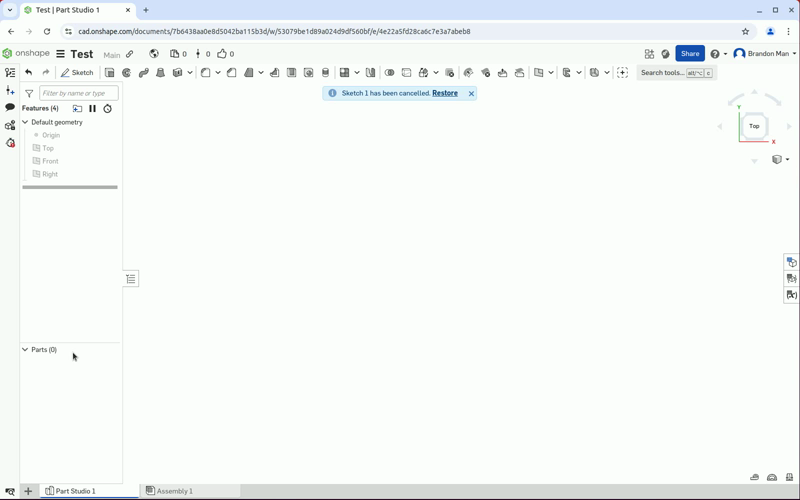
key_down(shift)
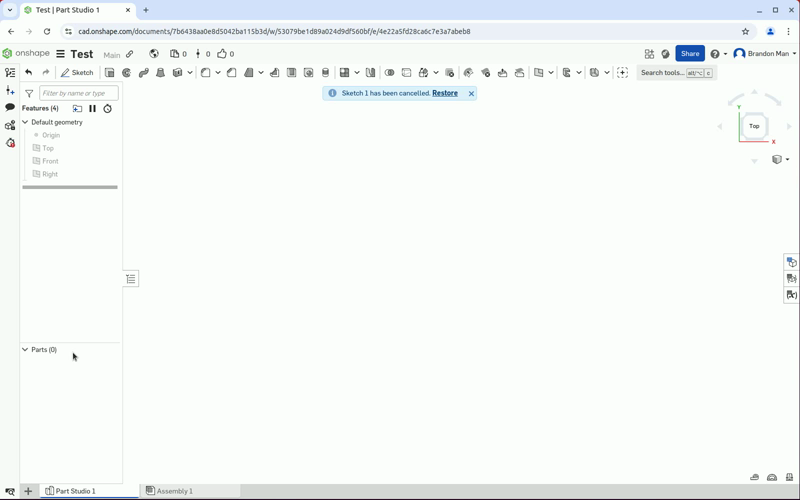
key(up)
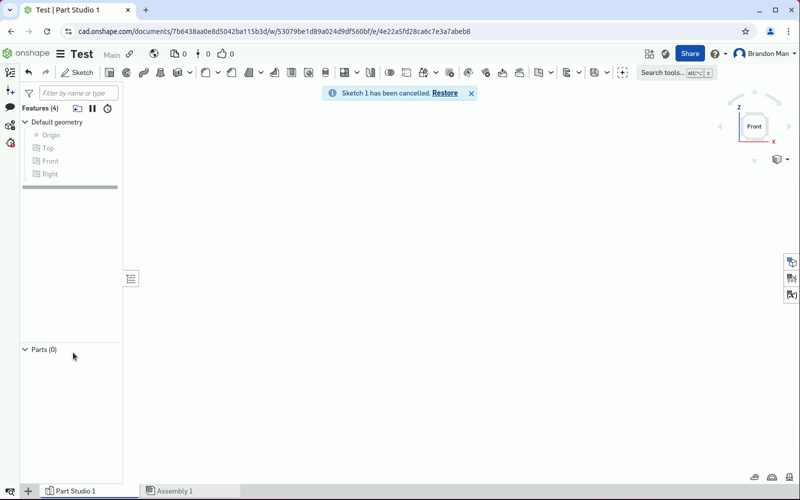
key_up(shift)
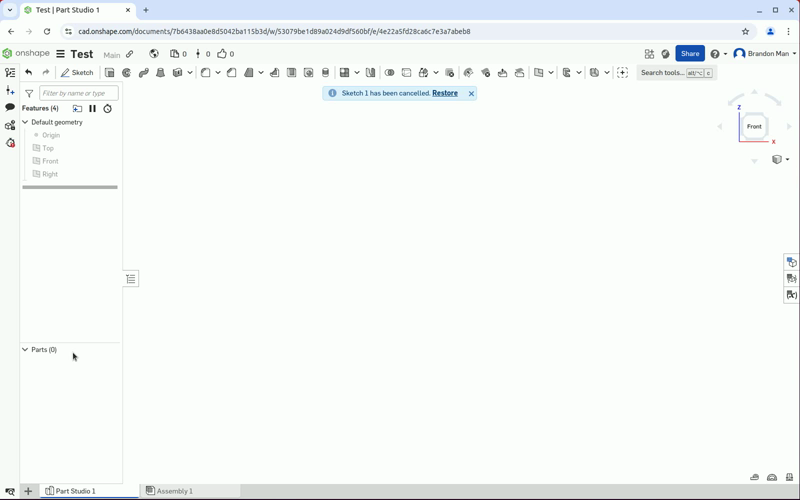
mouse_move(73, 352)
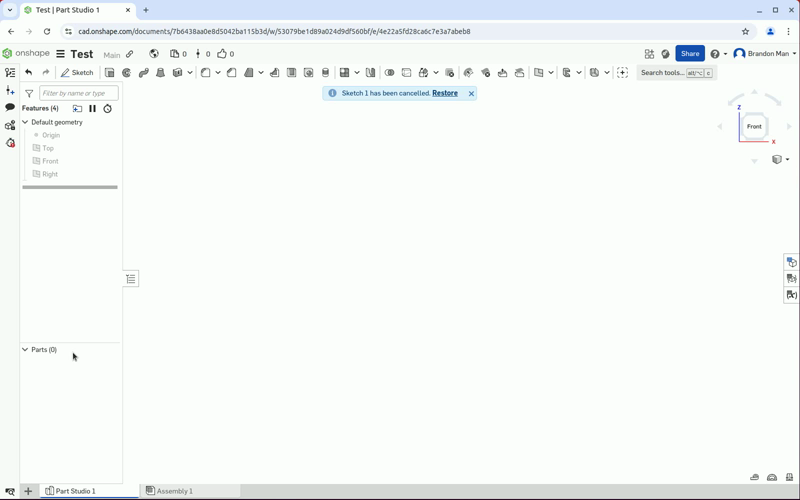
key(shift+y)
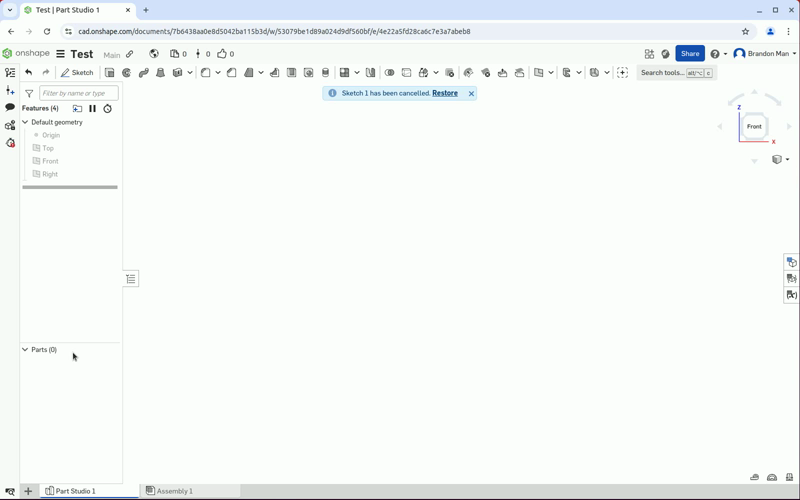
key(shift+s)
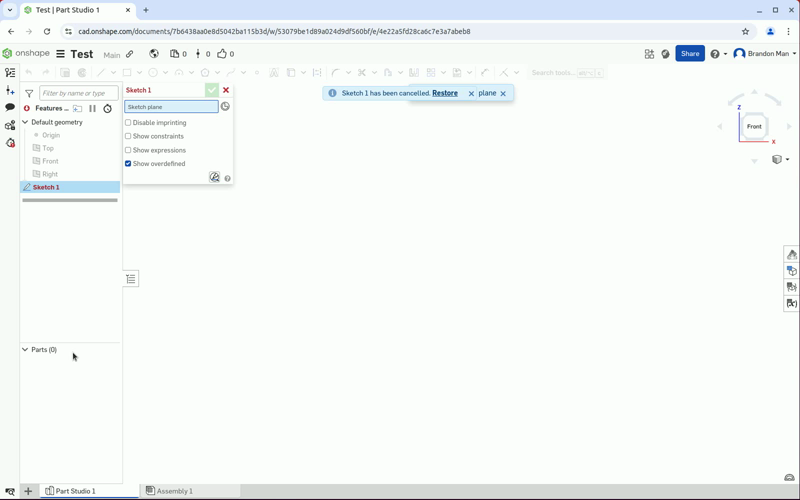
mouse_move(73, 163)
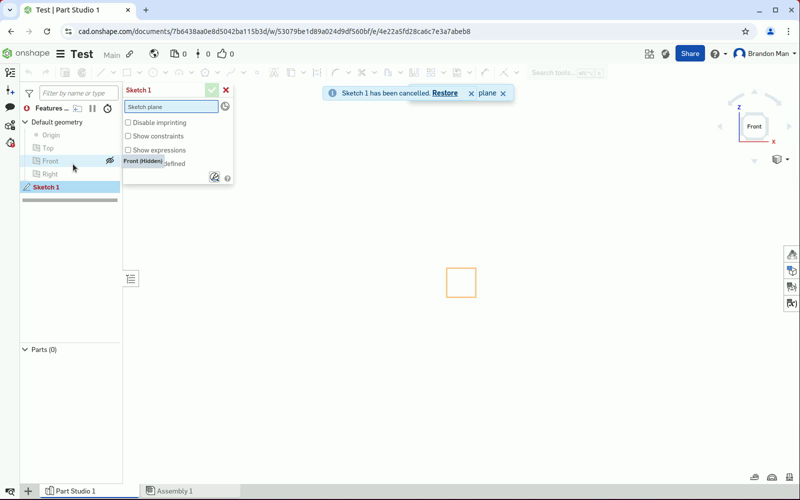
click(73, 163)
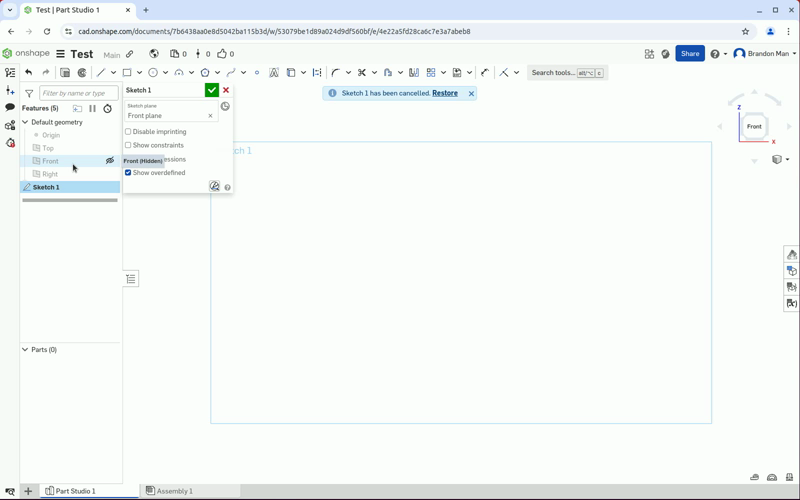
mouse_move(73, 352)
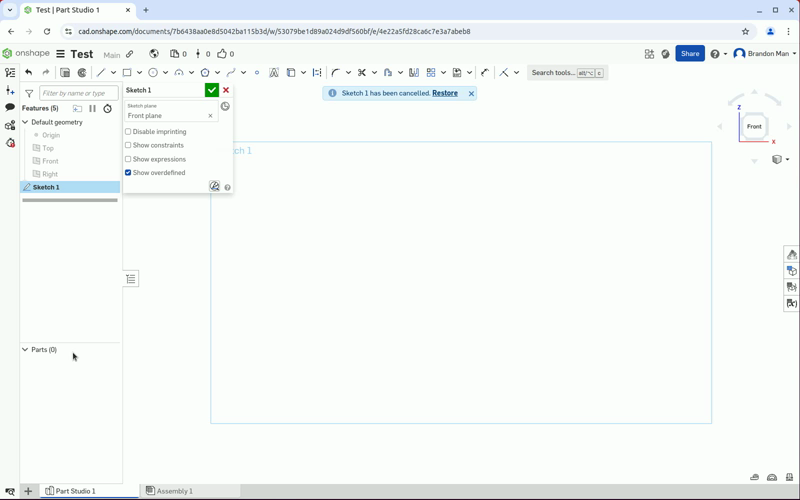
key(y)
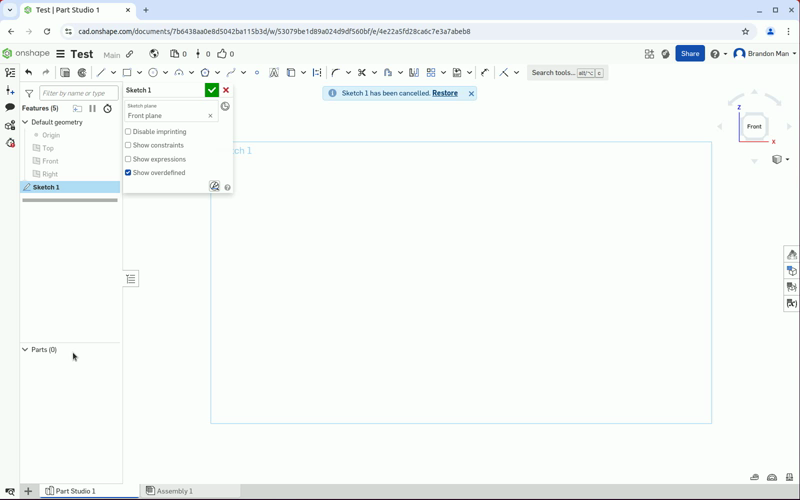
key(c)
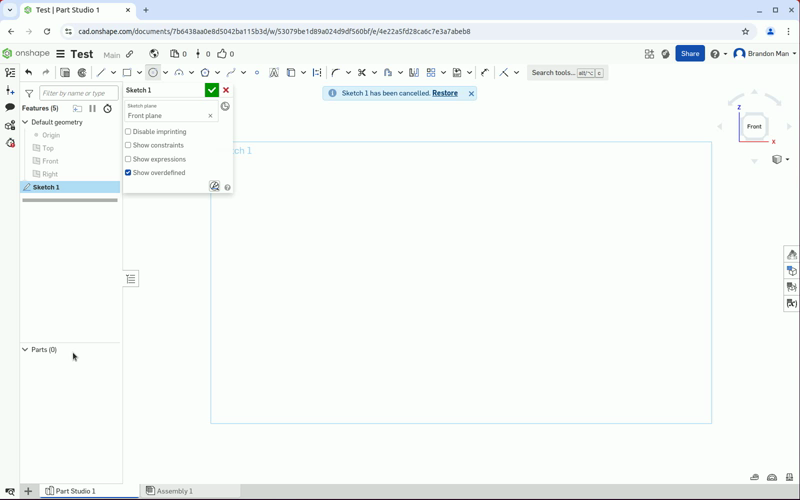
key_down(shift)
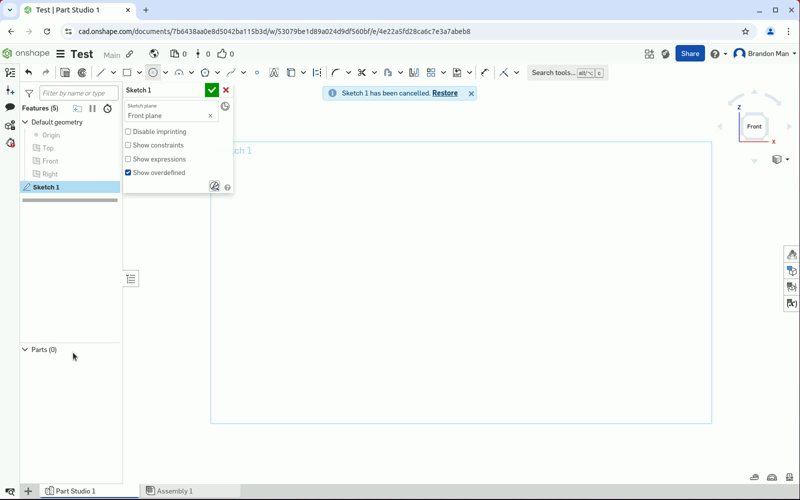
mouse_move(472, 240)
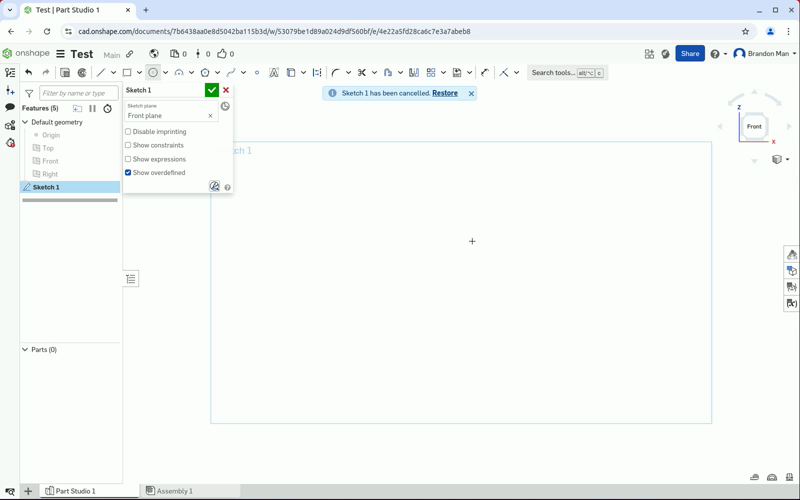
click(472, 240)
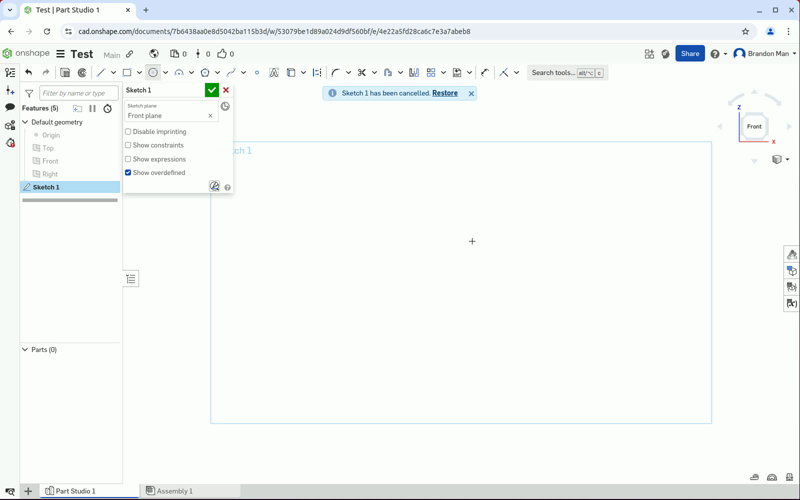
key_up(shift)
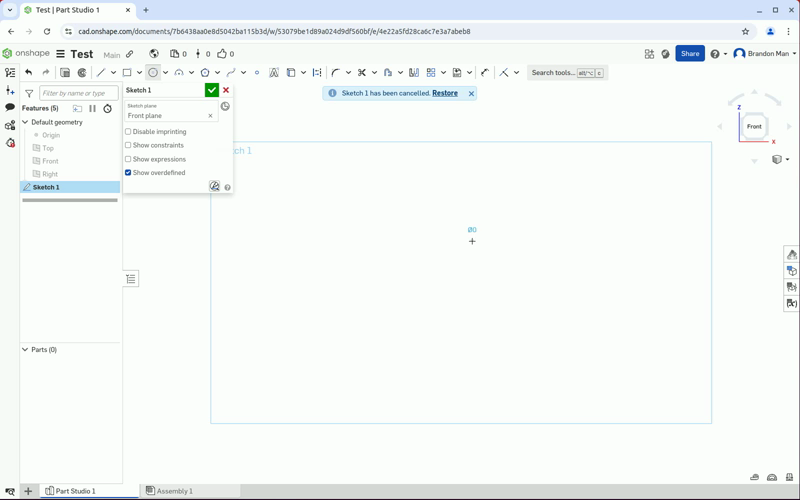
mouse_move(491, 240)
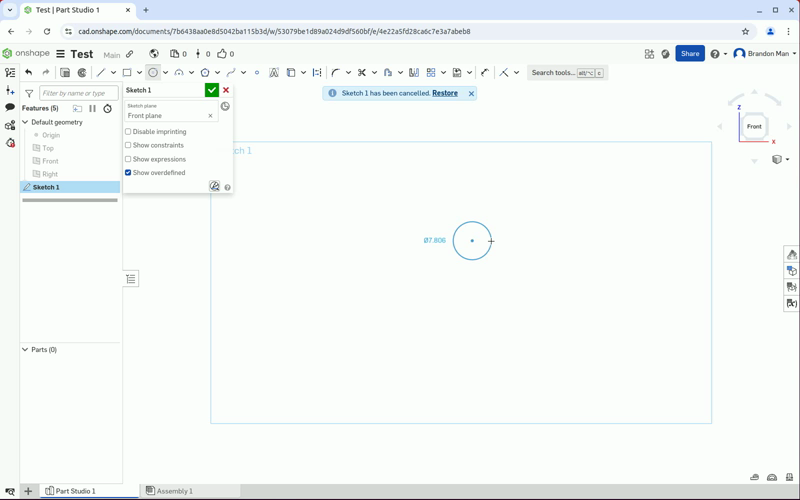
click(491, 240)
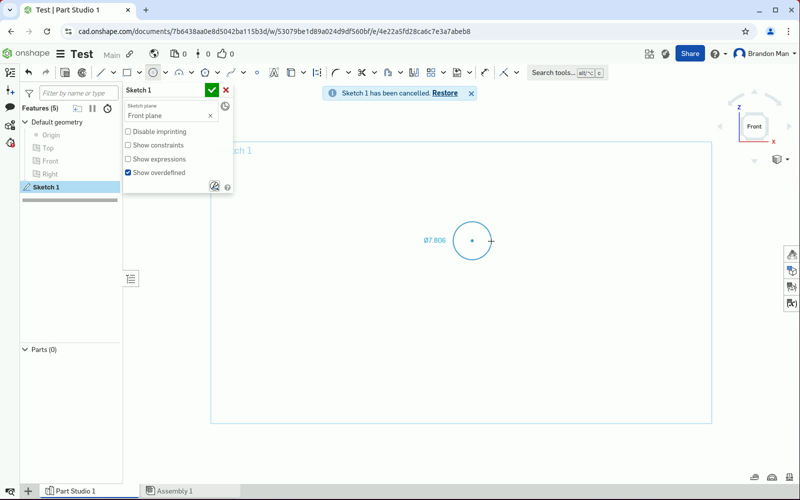
key(esc)
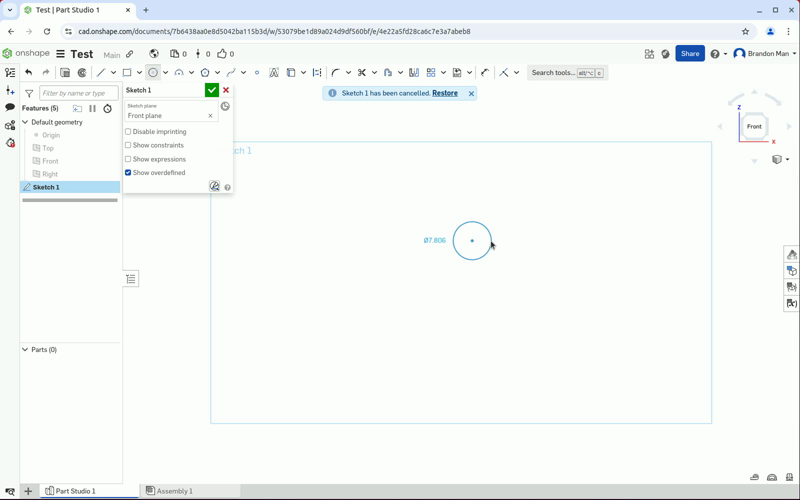
key(c)
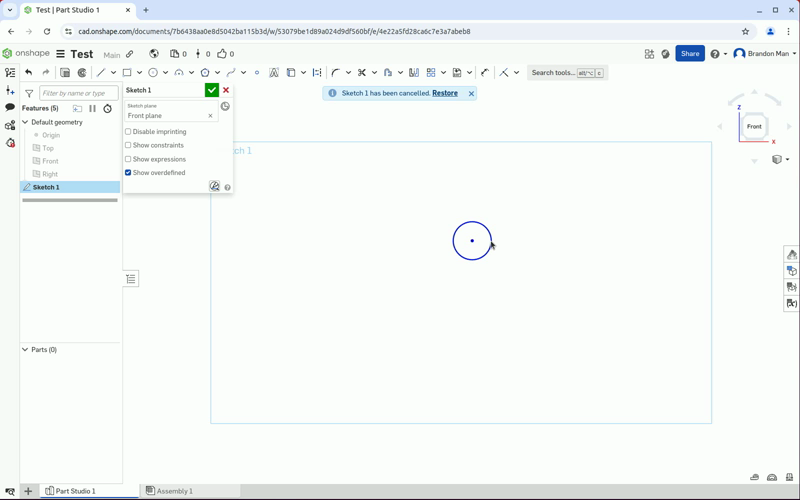
key_down(shift)
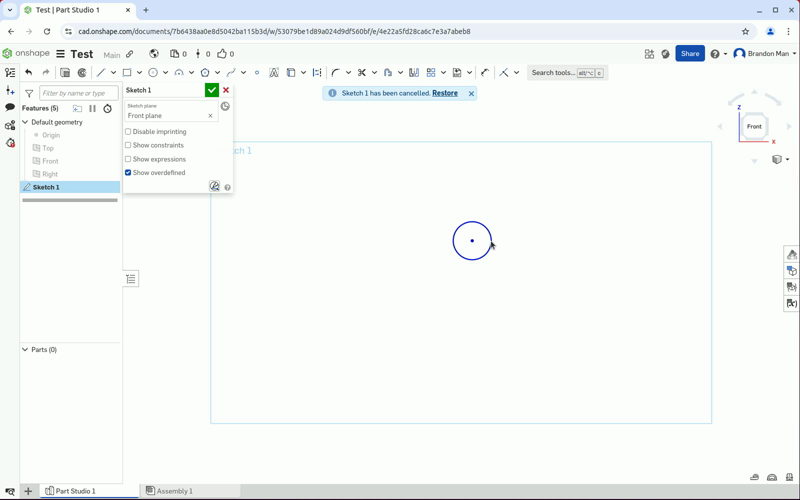
mouse_move(472, 240)
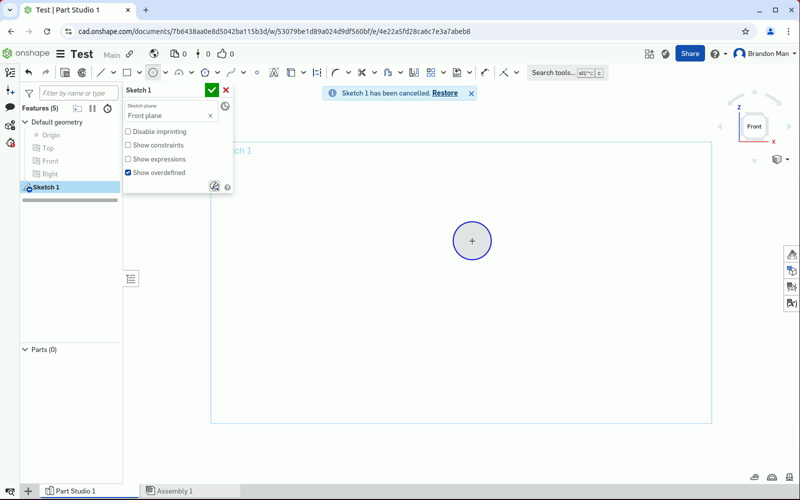
click(472, 240)
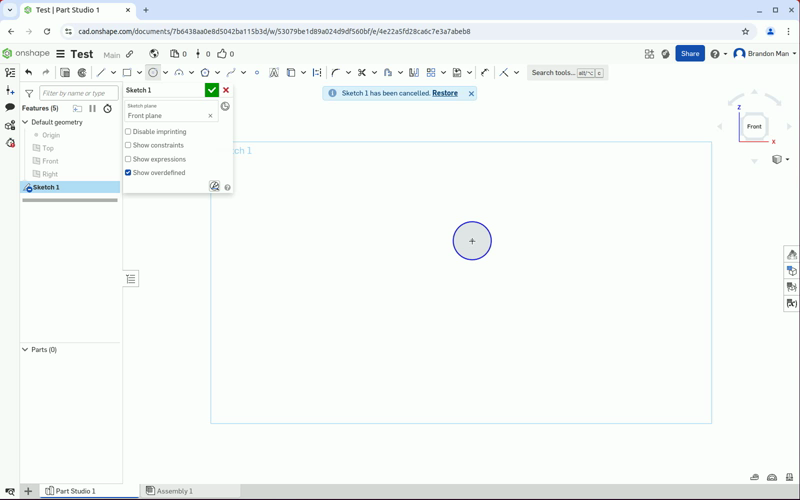
key_up(shift)
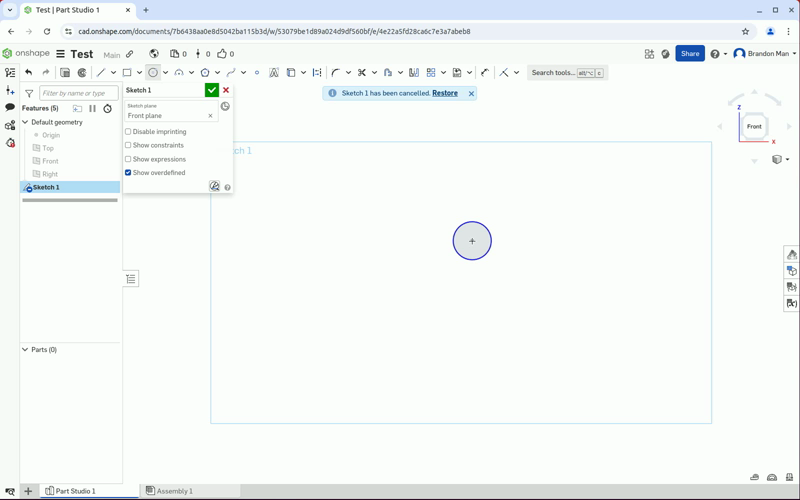
mouse_move(486, 240)
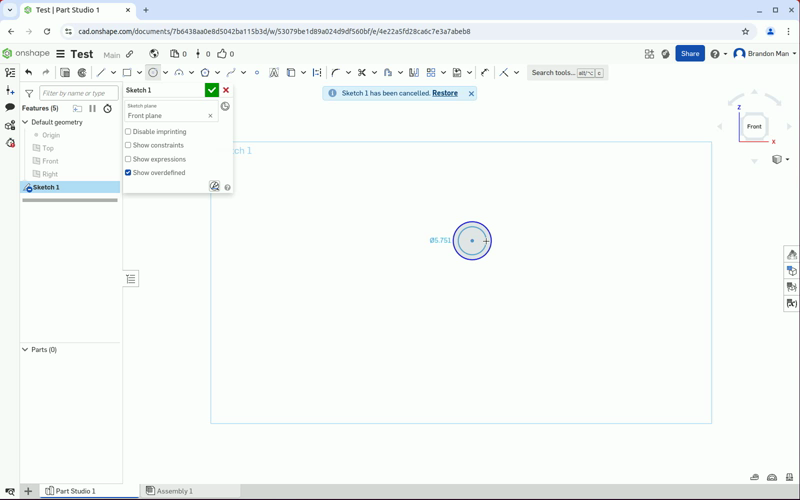
click(486, 240)
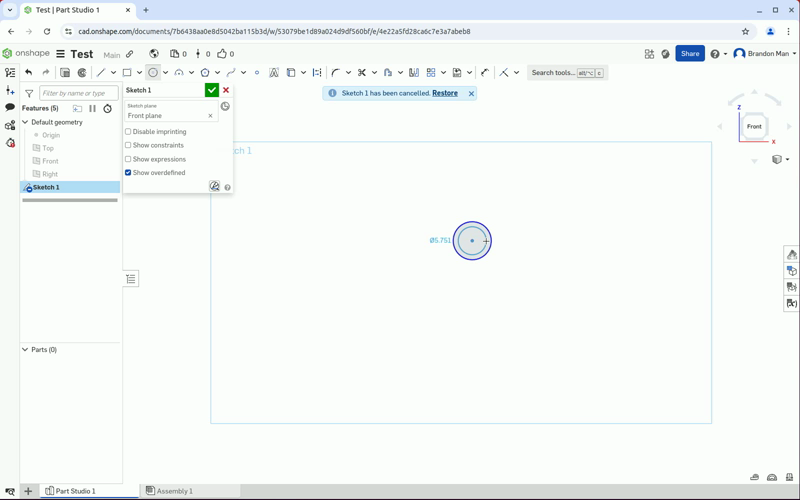
key(esc)
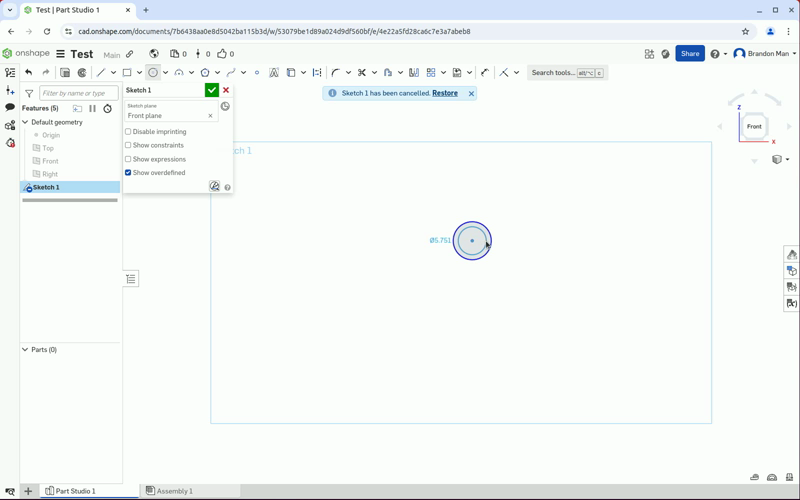
mouse_move(471, 256)
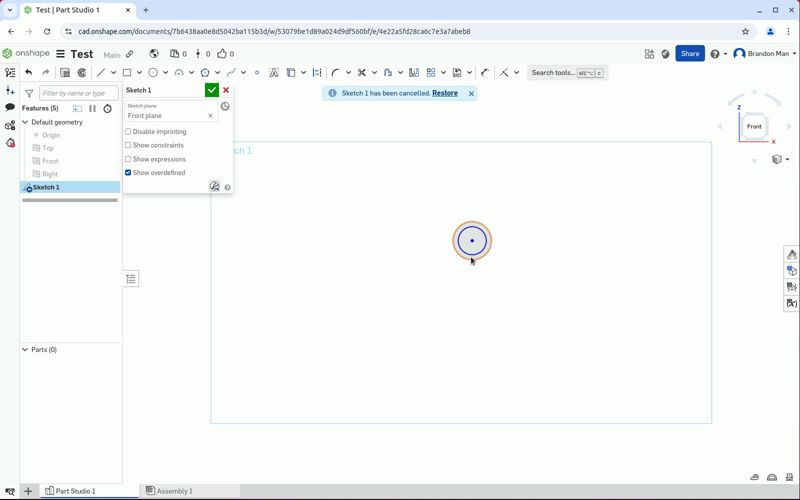
scroll(6)
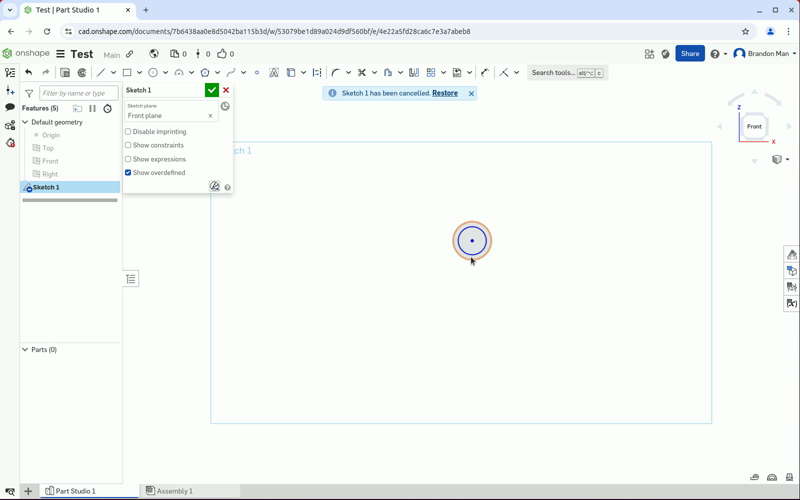
scroll(6)
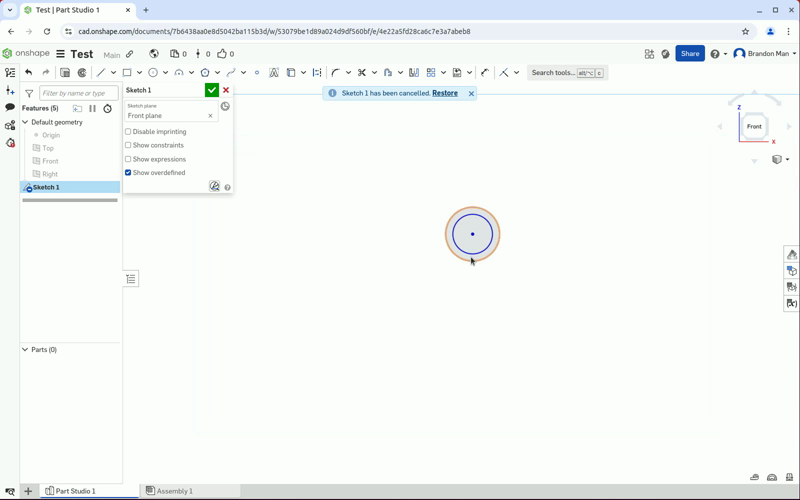
scroll(6)
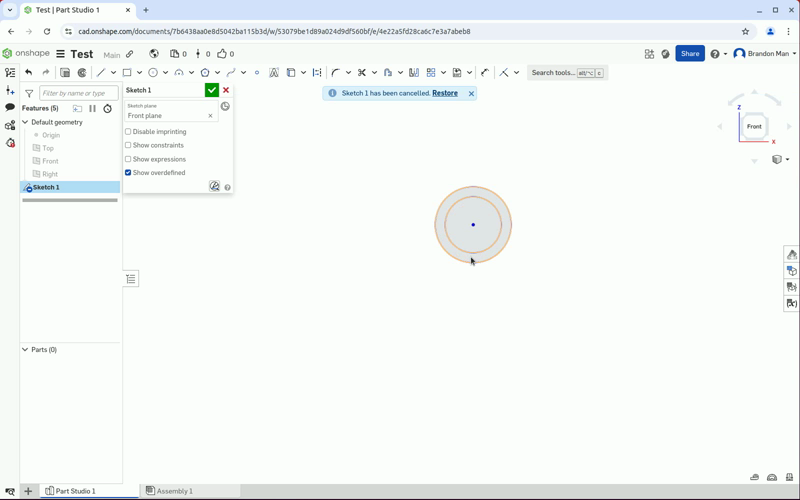
scroll(6)
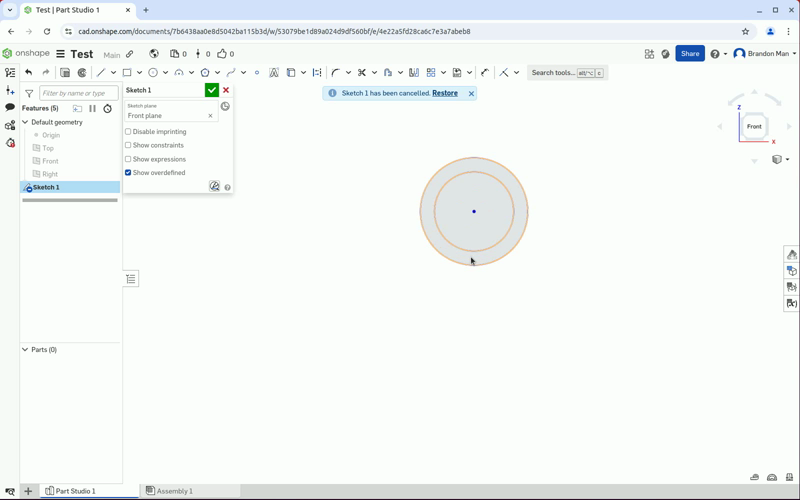
scroll(6)
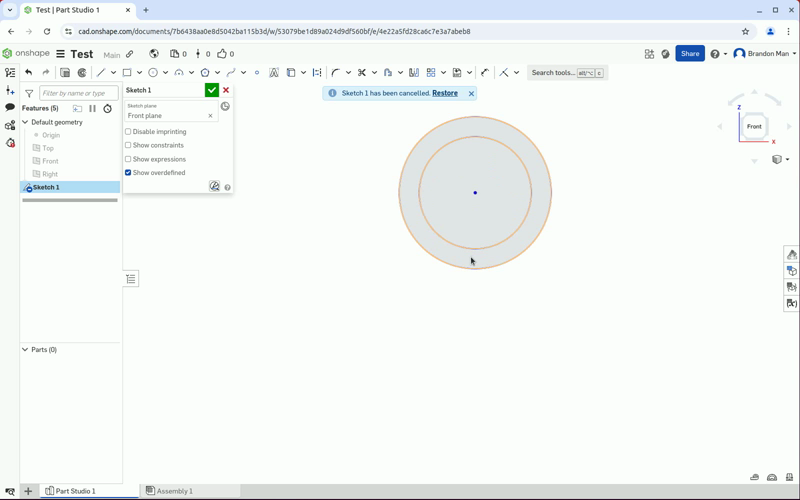
scroll(6)
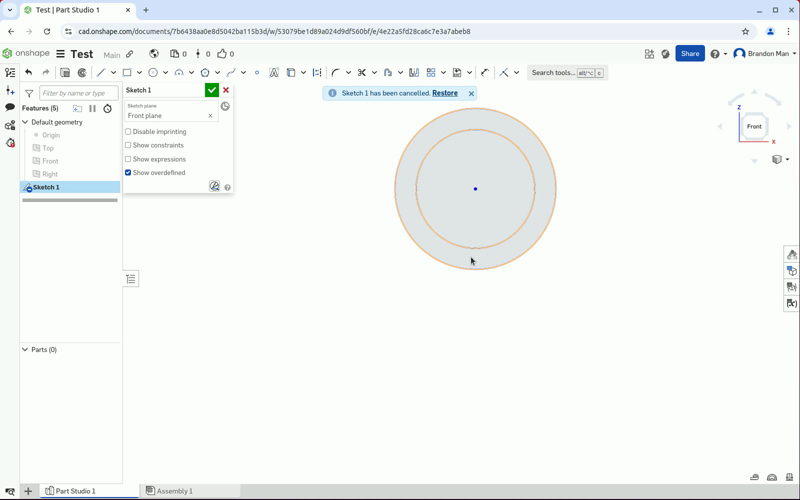
scroll(6)
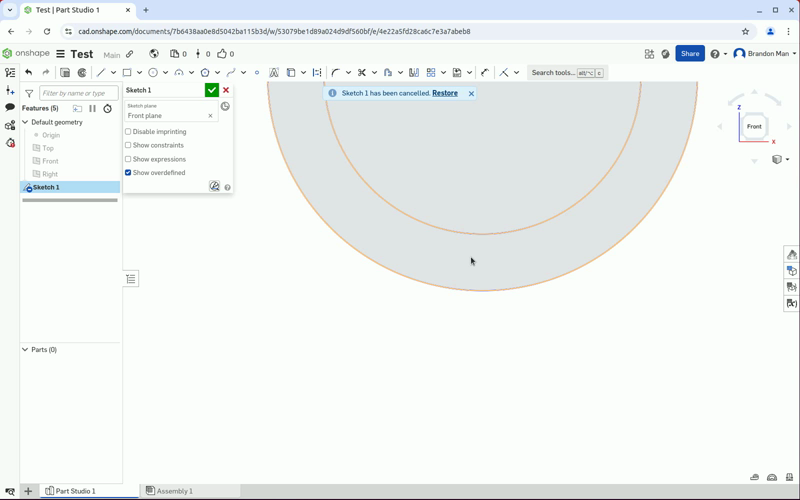
click(471, 256)
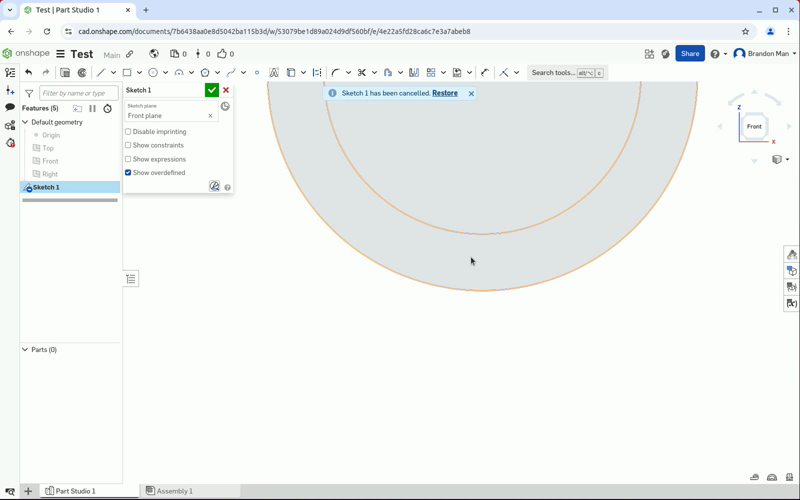
scroll(-6)
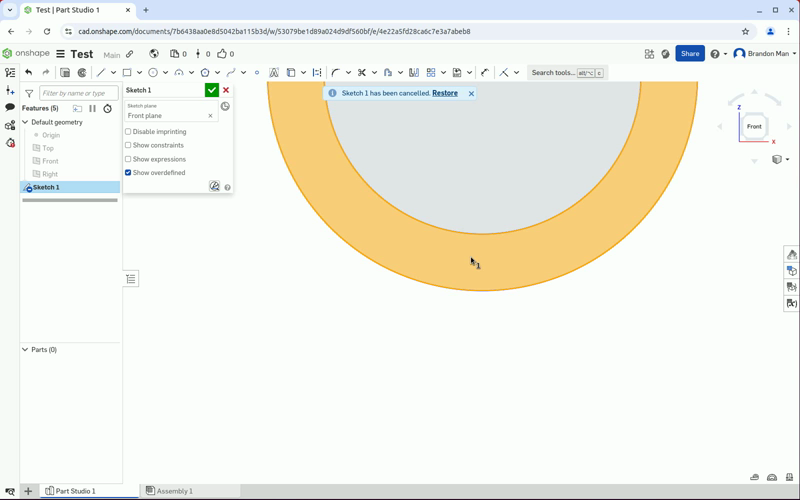
scroll(-6)
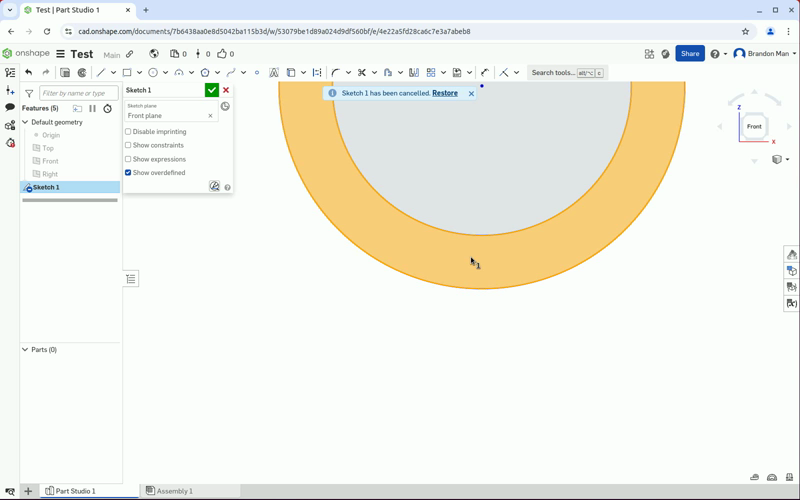
scroll(-6)
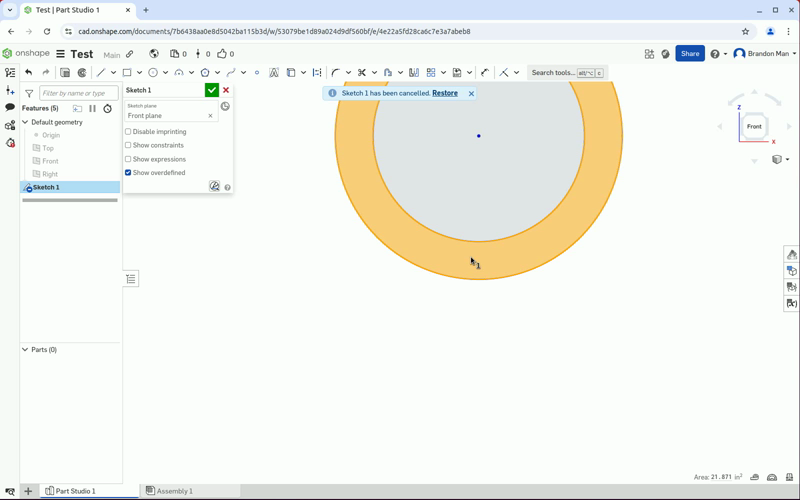
scroll(-6)
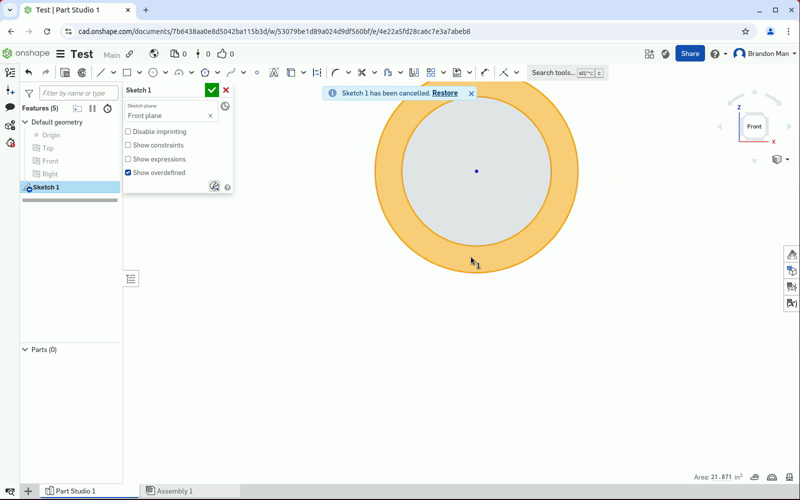
scroll(-6)
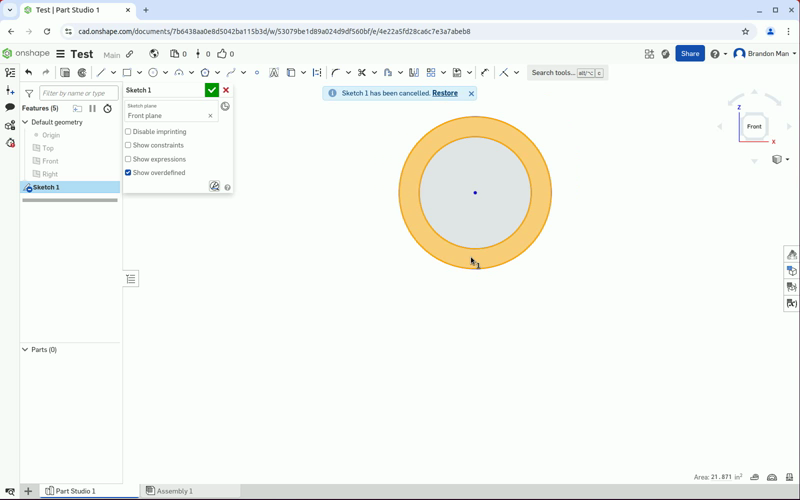
scroll(-6)
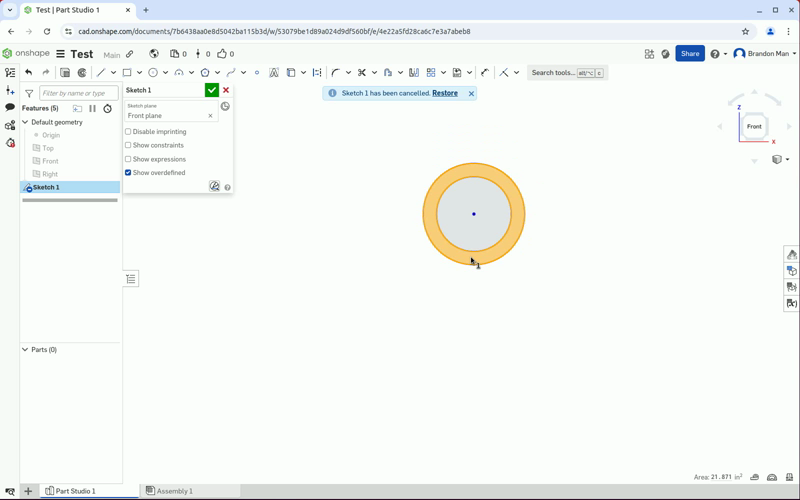
scroll(-6)
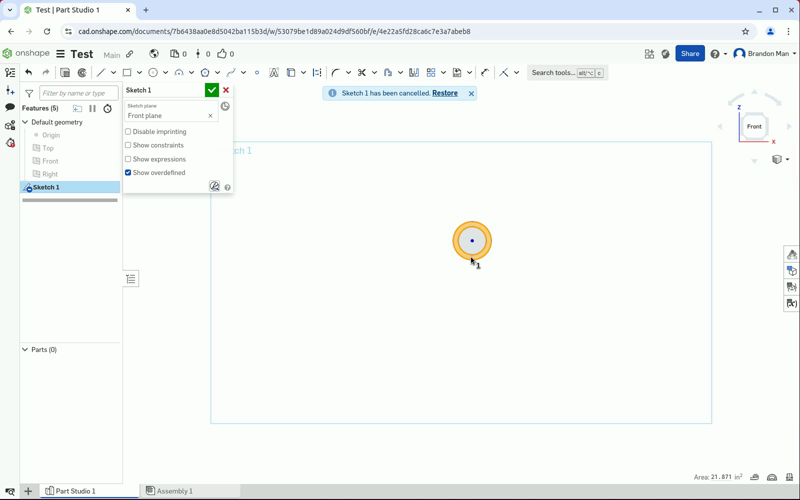
mouse_move(73, 352)
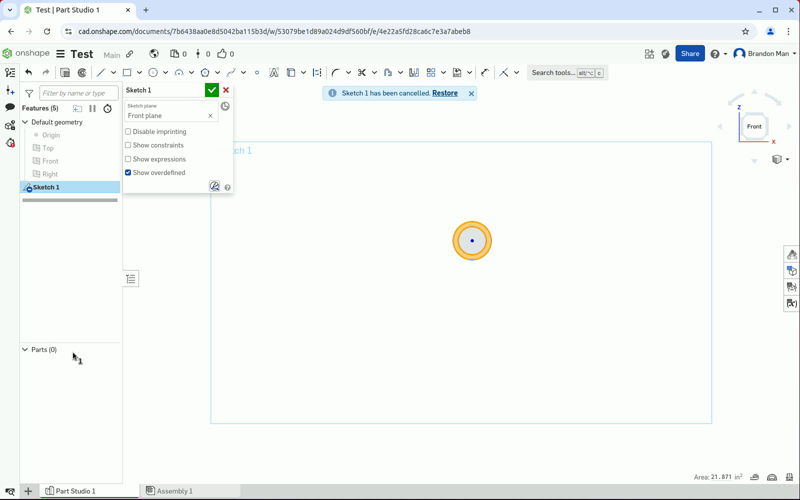
key(shift+y)
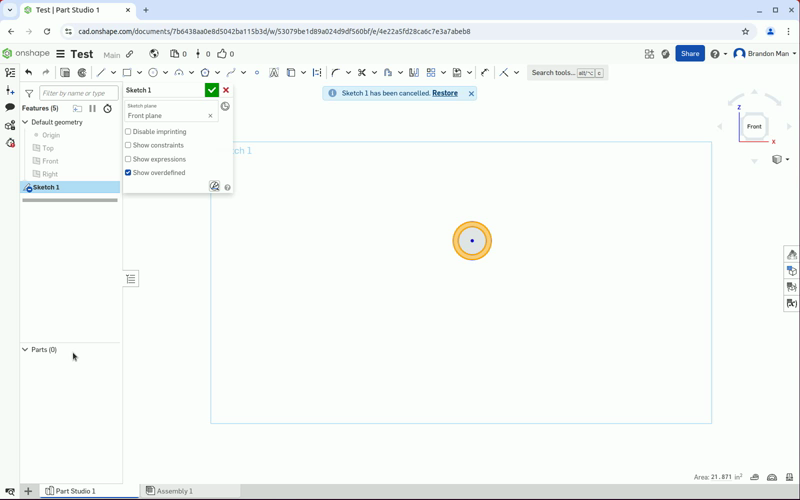
key(shift+e)
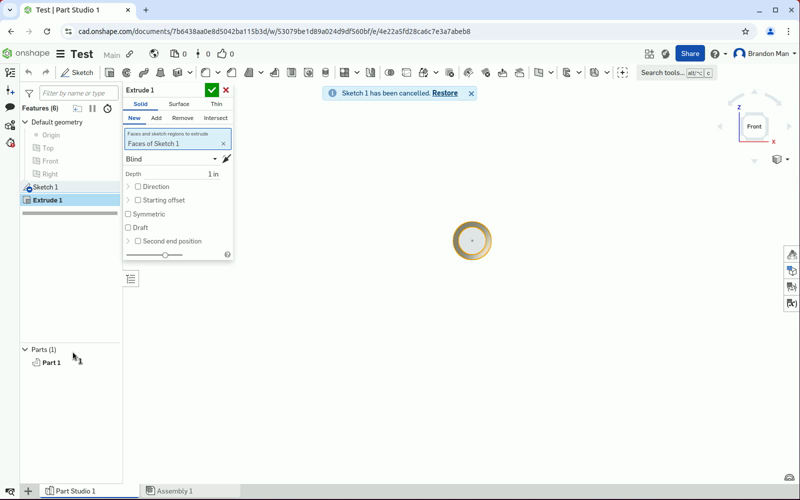
mouse_move(143, 106)
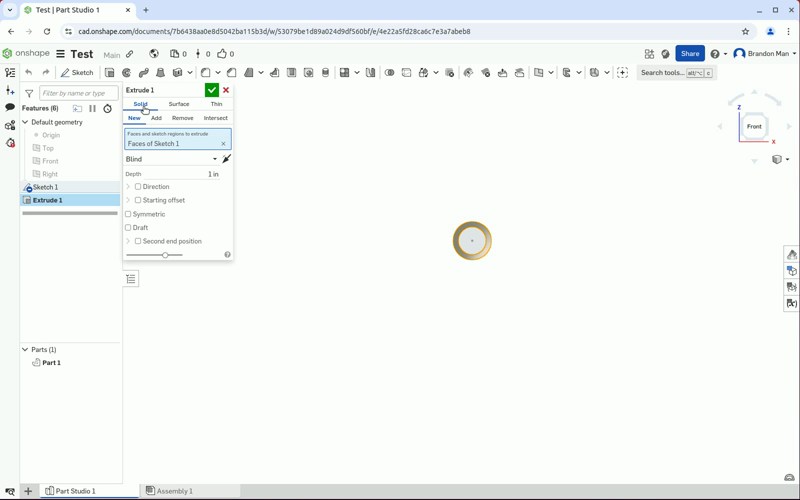
click(143, 106)
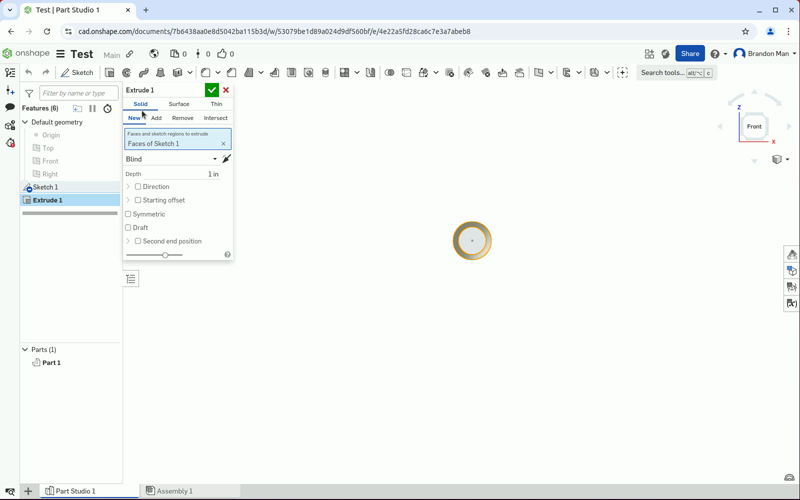
mouse_move(137, 120)
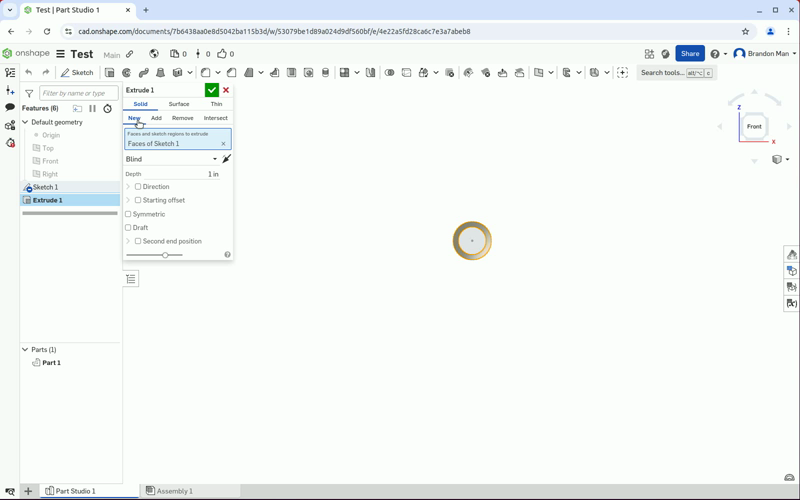
click(137, 120)
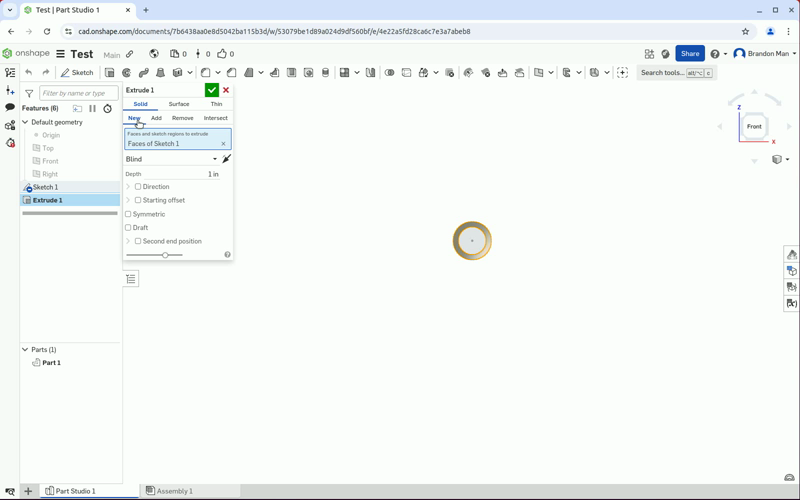
key(tab, 4)
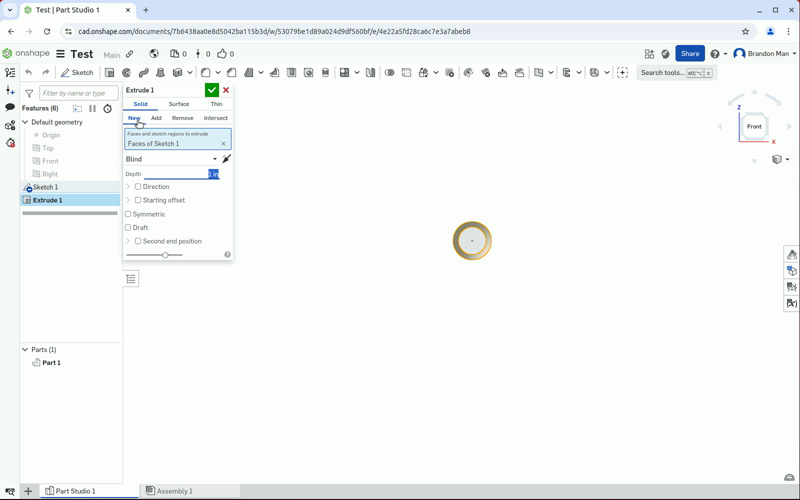
text(-12.517)
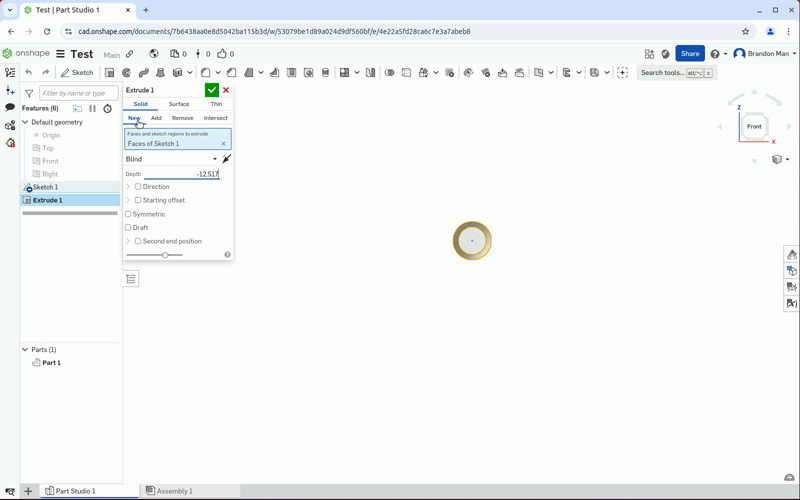
key(enter)
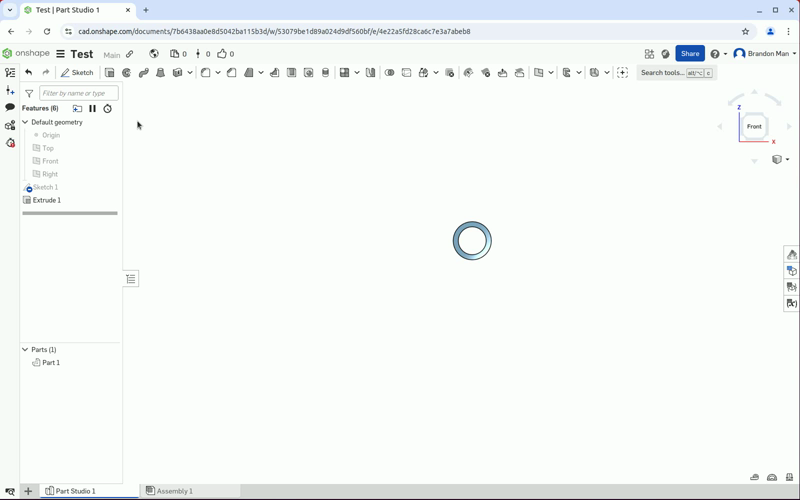
key(shift+h)
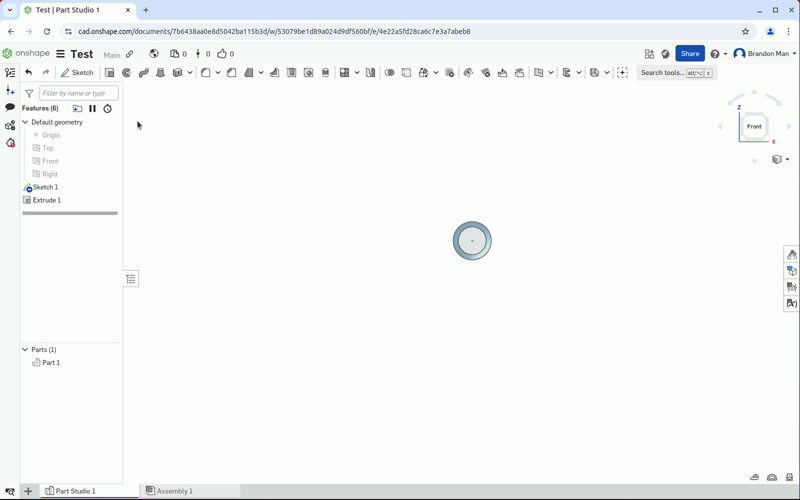
key(shift+h)
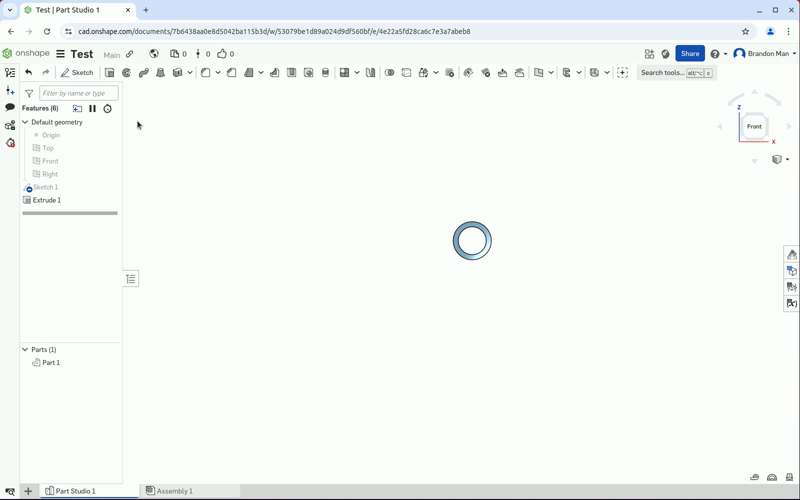
mouse_move(73, 189)
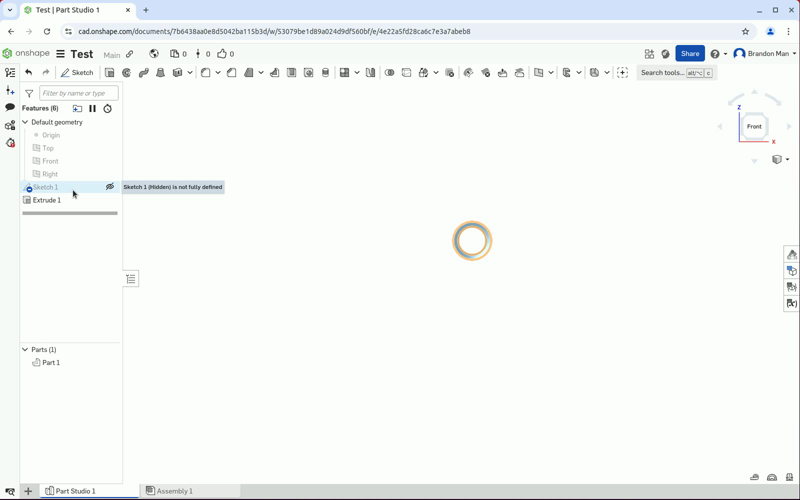
click(73, 189)
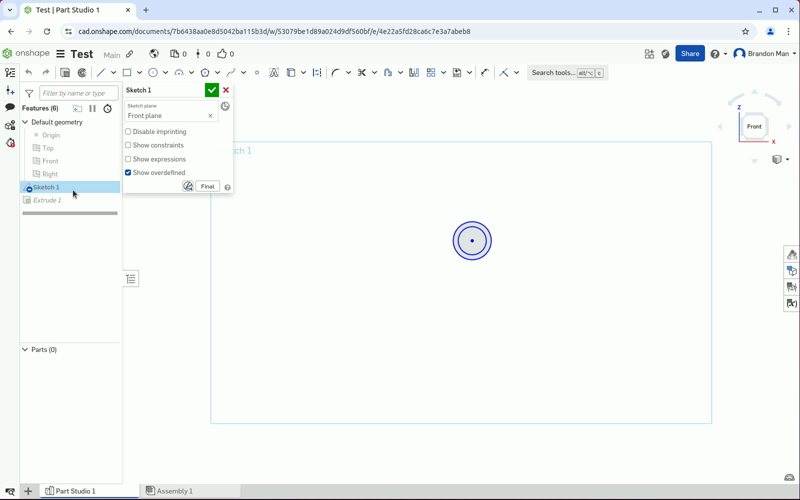
mouse_move(229, 92)
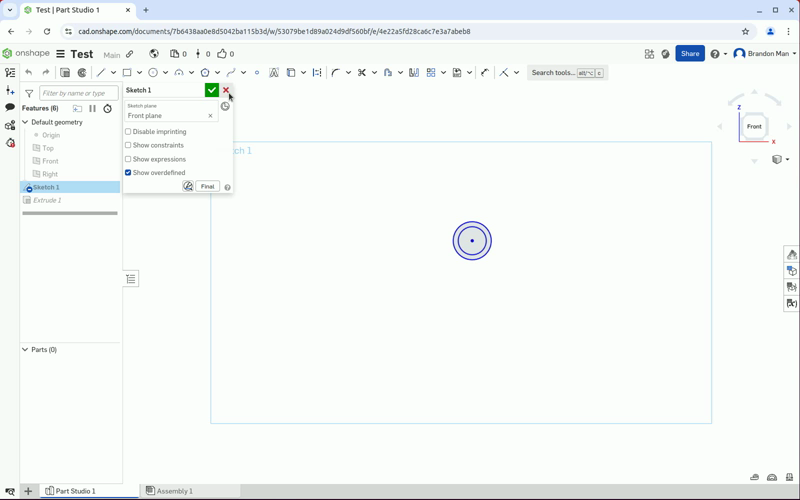
click(229, 92)
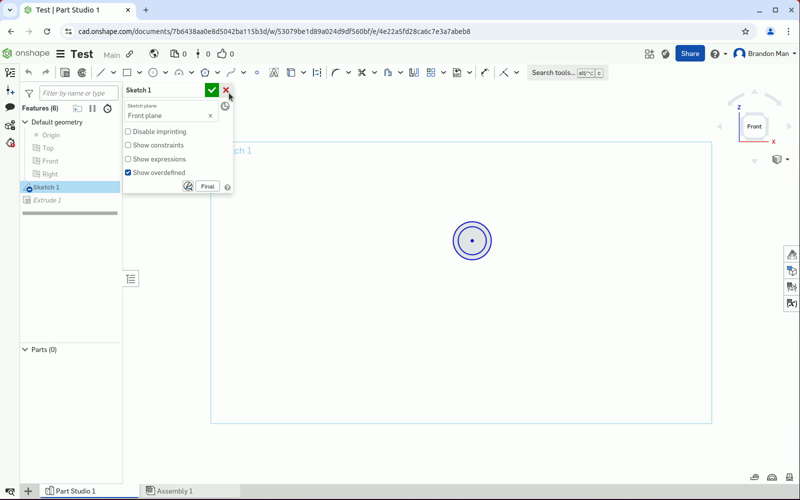
key(shift+s)
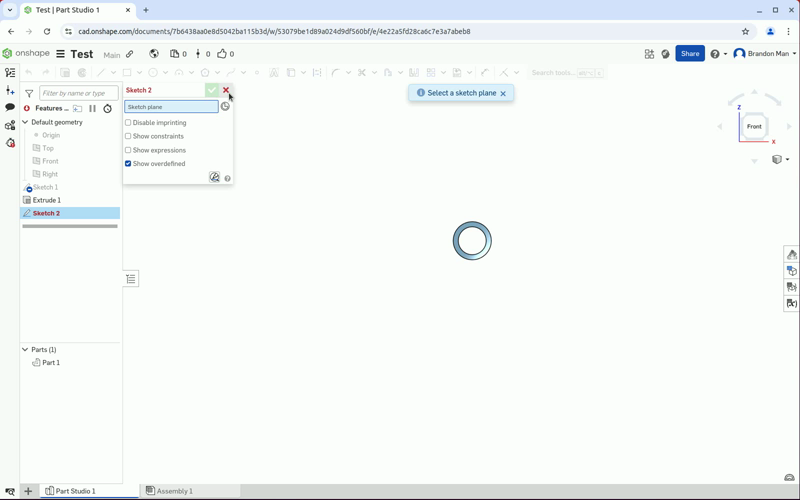
mouse_move(73, 163)
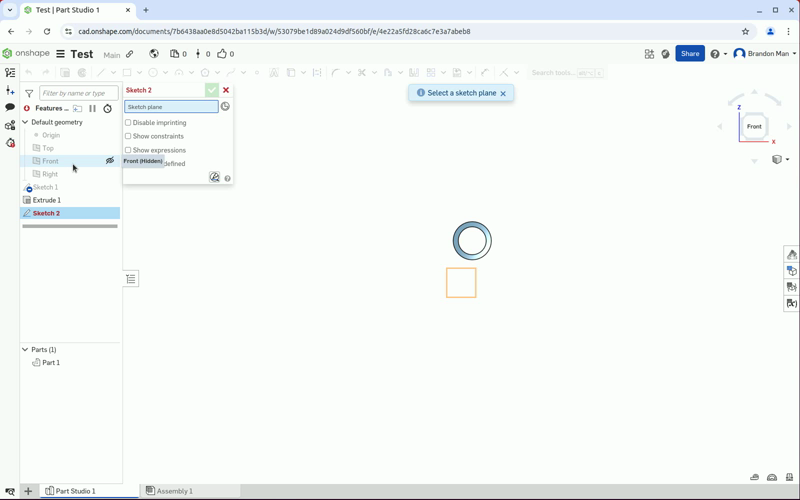
click(73, 163)
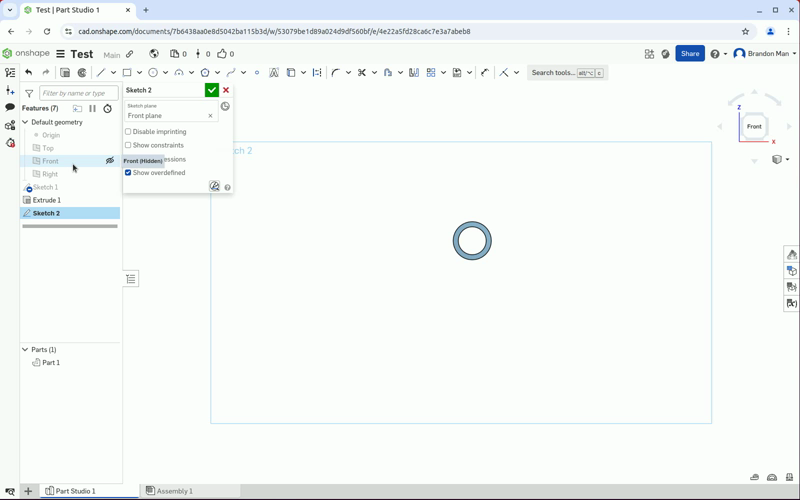
mouse_move(73, 352)
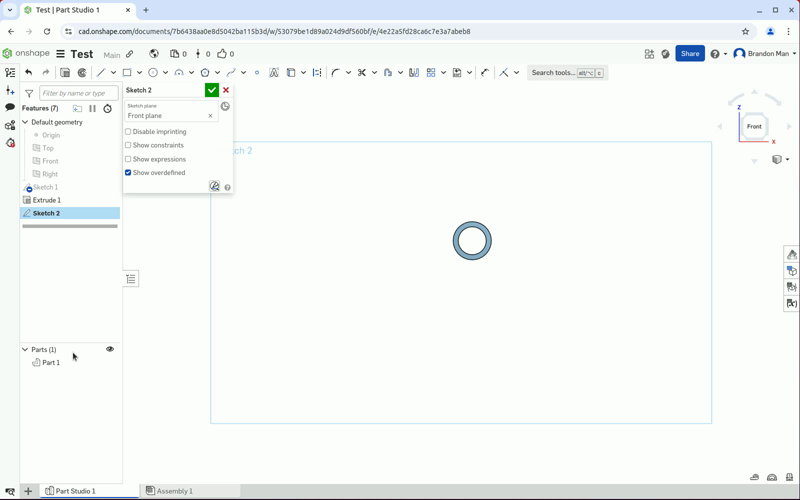
key(y)
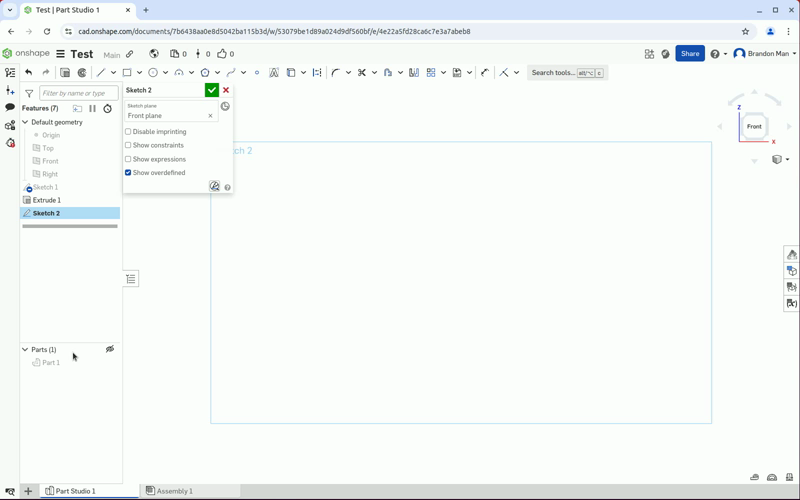
key(c)
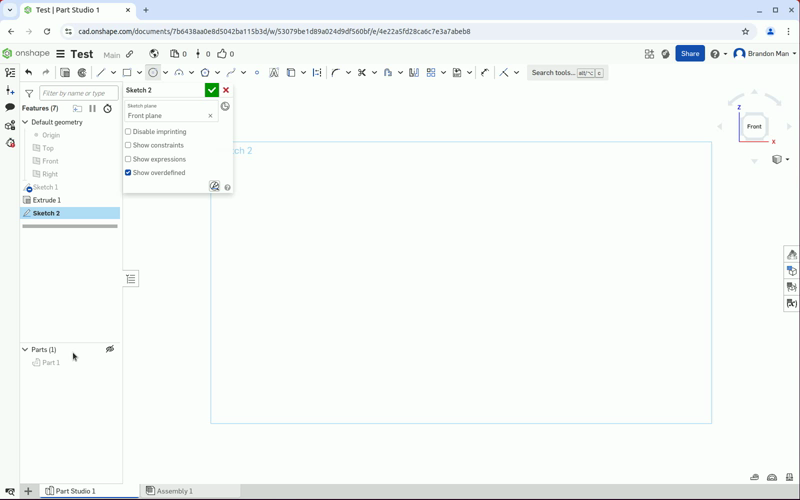
key_down(shift)
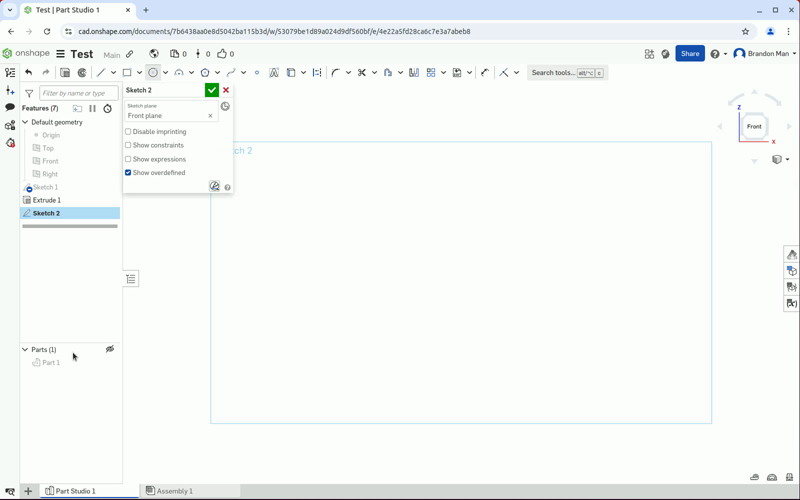
mouse_move(450, 240)
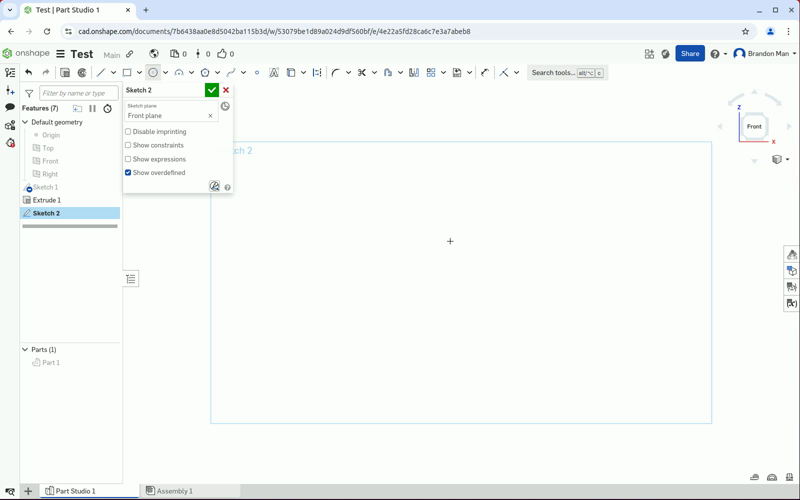
click(450, 240)
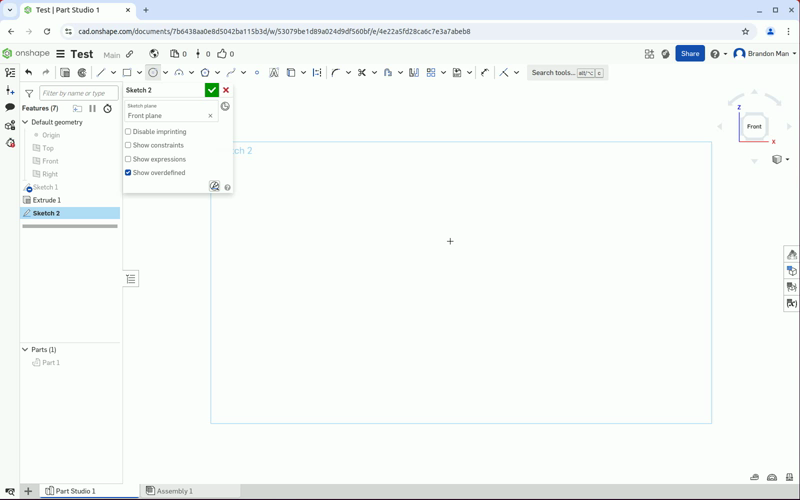
key_up(shift)
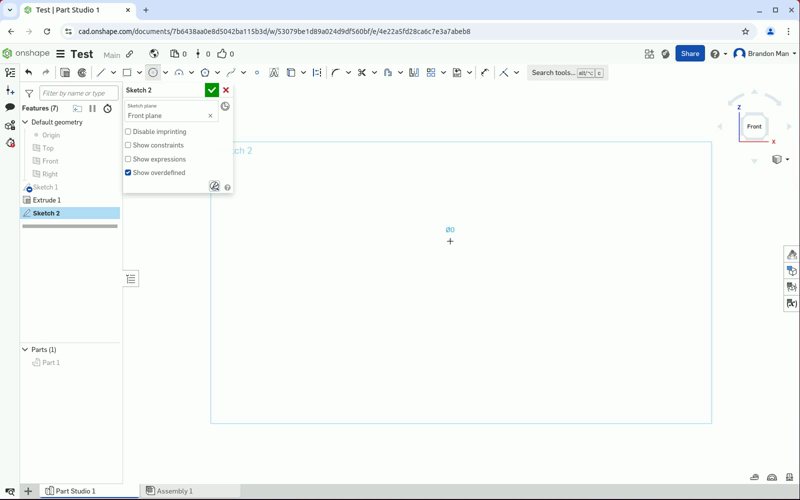
mouse_move(468, 240)
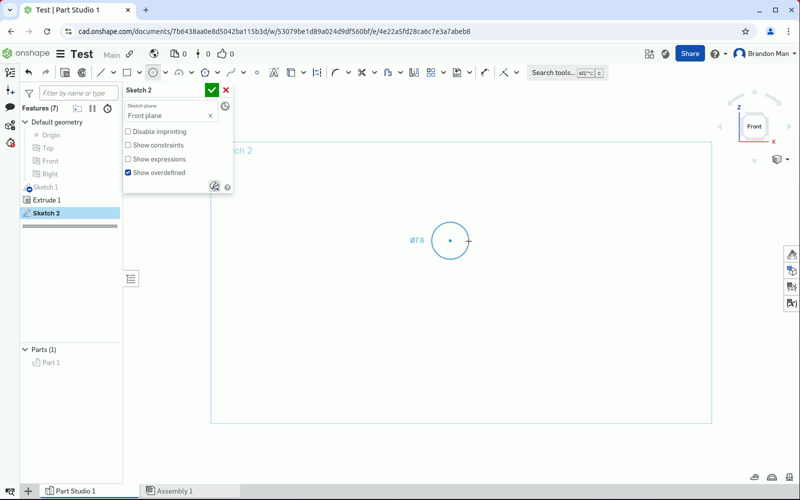
click(468, 240)
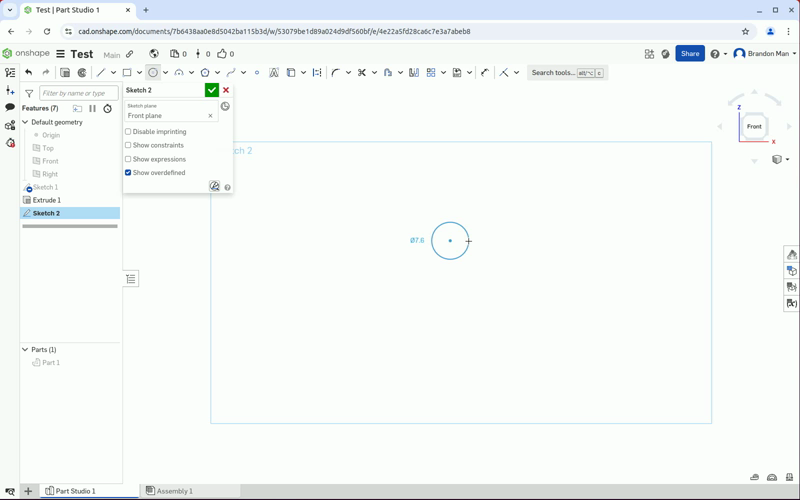
key(esc)
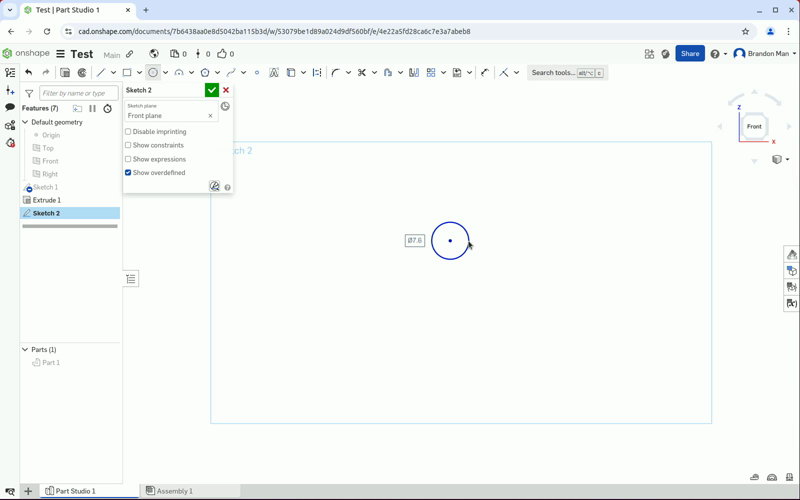
key(c)
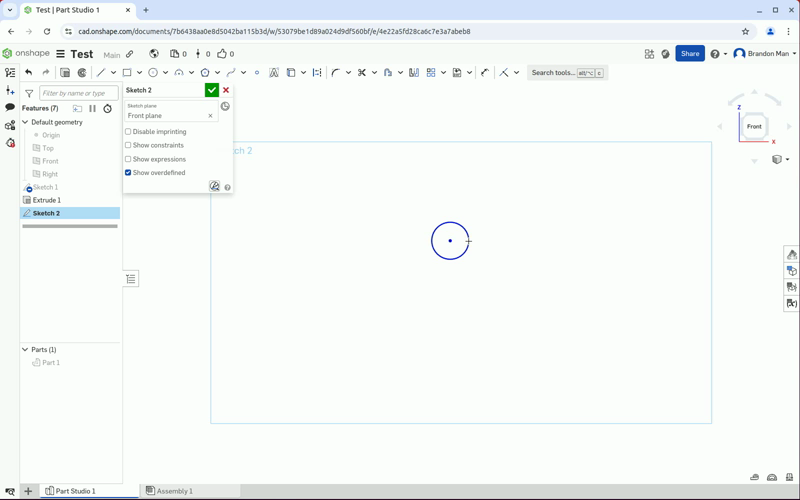
key_down(shift)
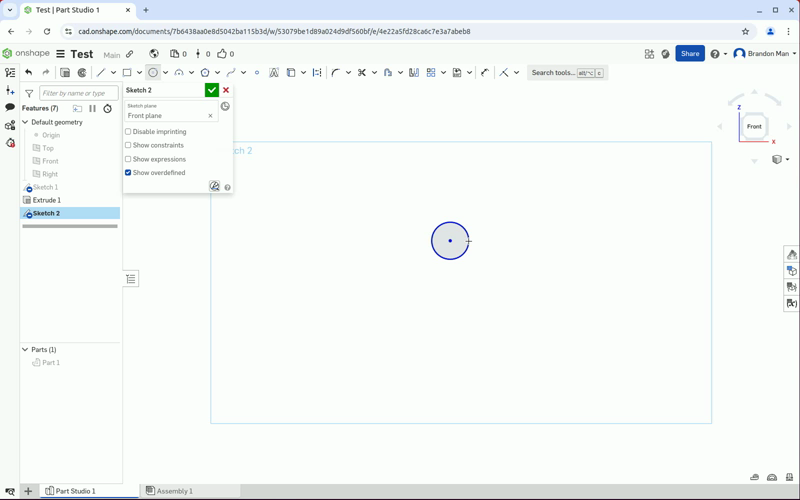
mouse_move(450, 240)
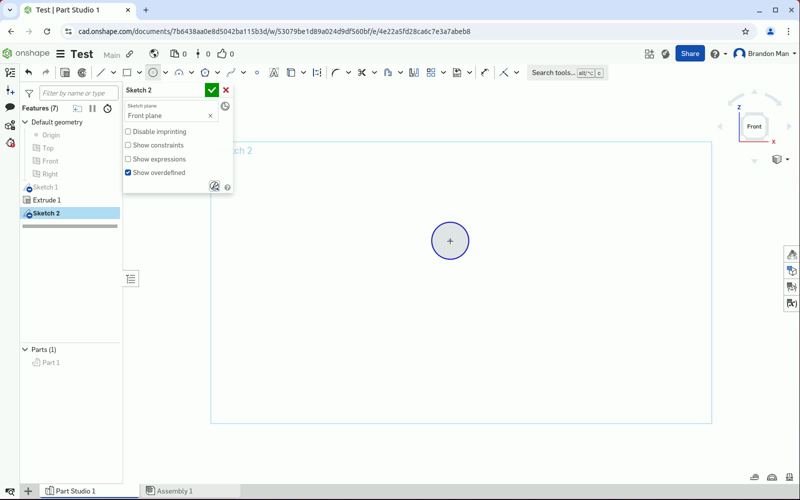
click(450, 240)
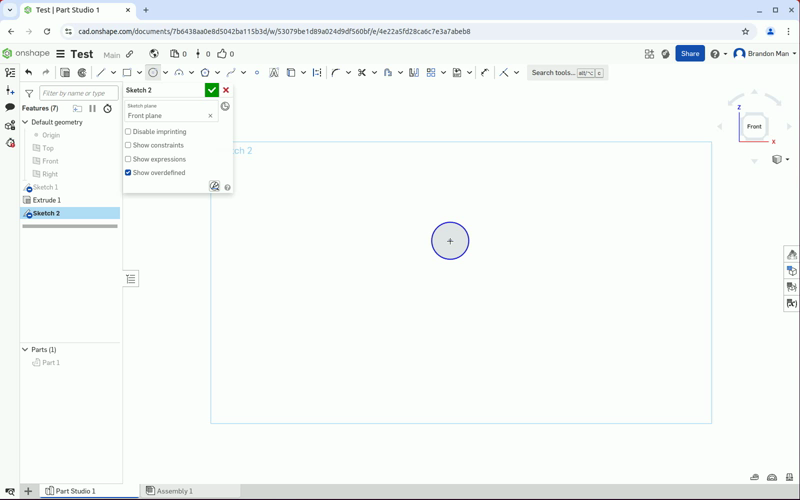
key_up(shift)
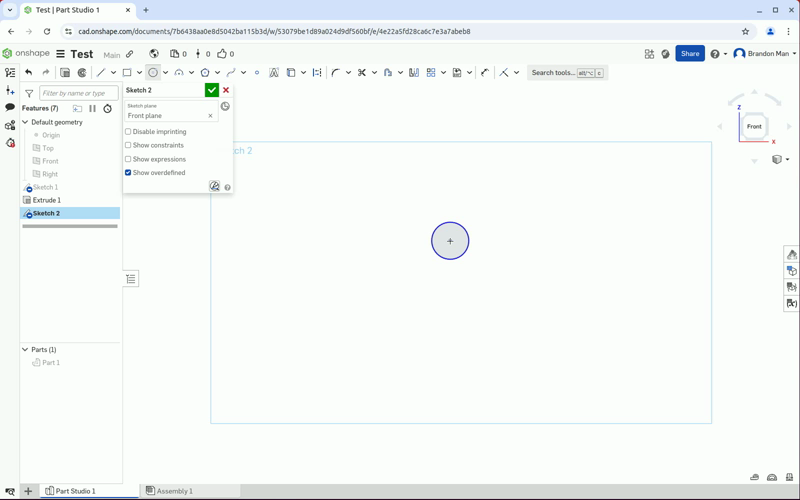
mouse_move(464, 240)
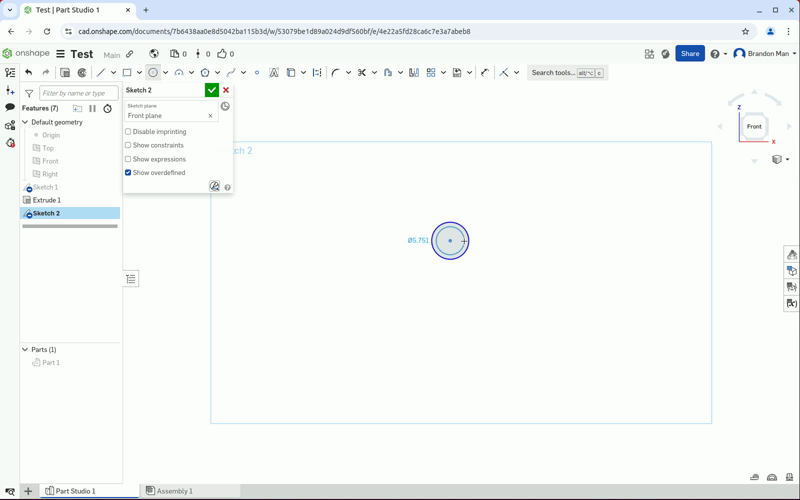
click(464, 240)
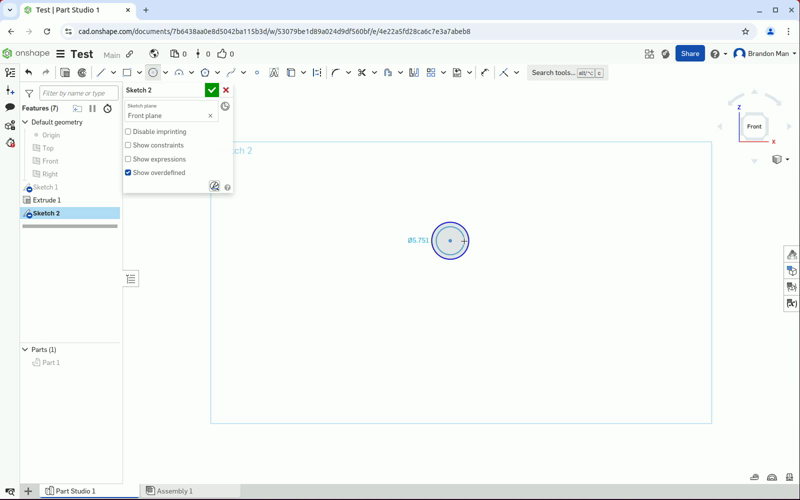
key(esc)
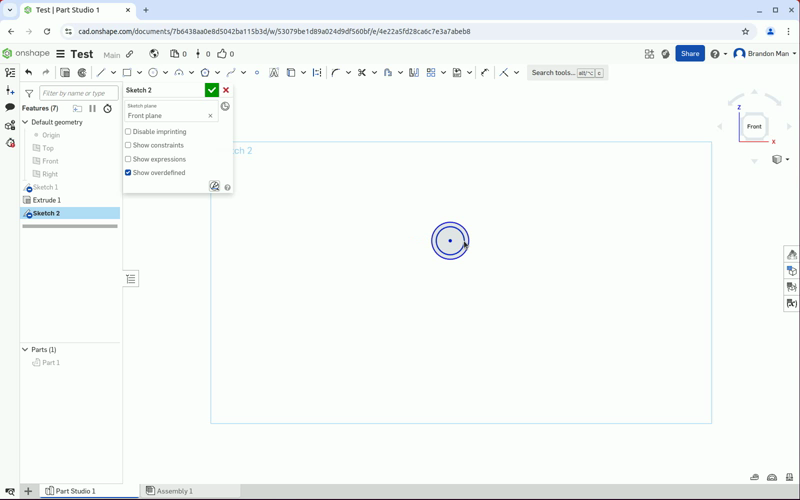
mouse_move(446, 223)
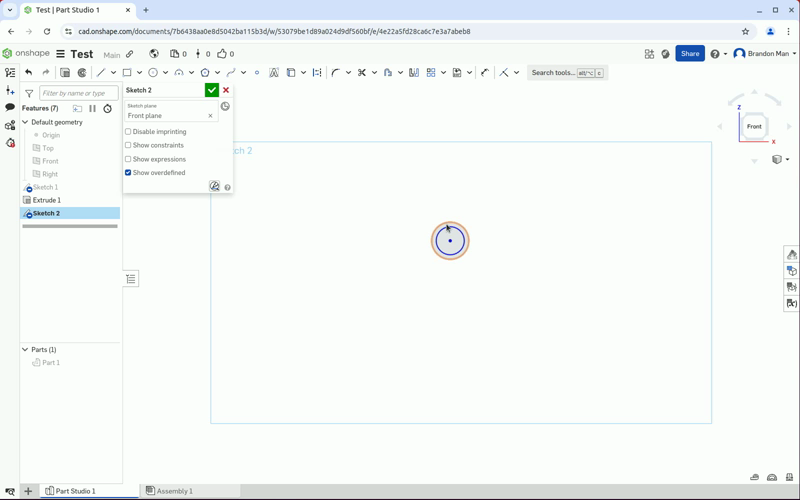
scroll(6)
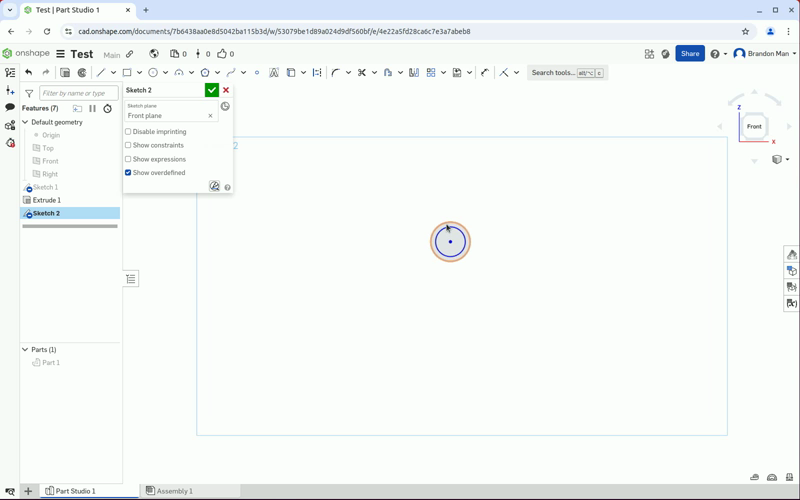
scroll(6)
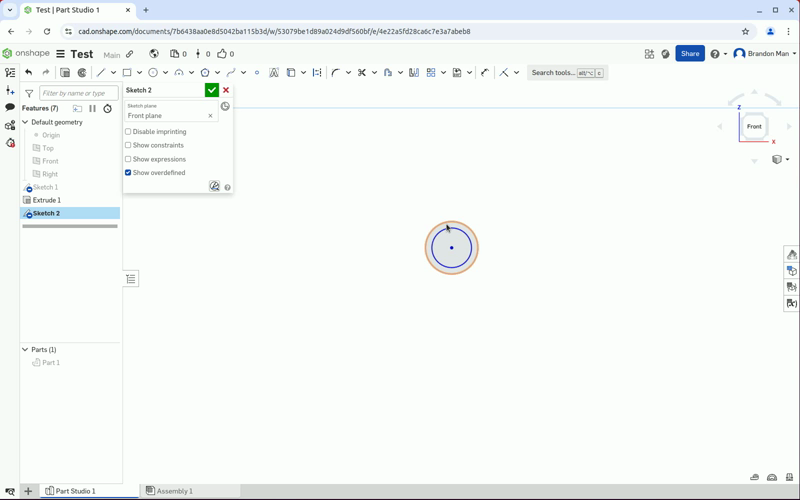
scroll(6)
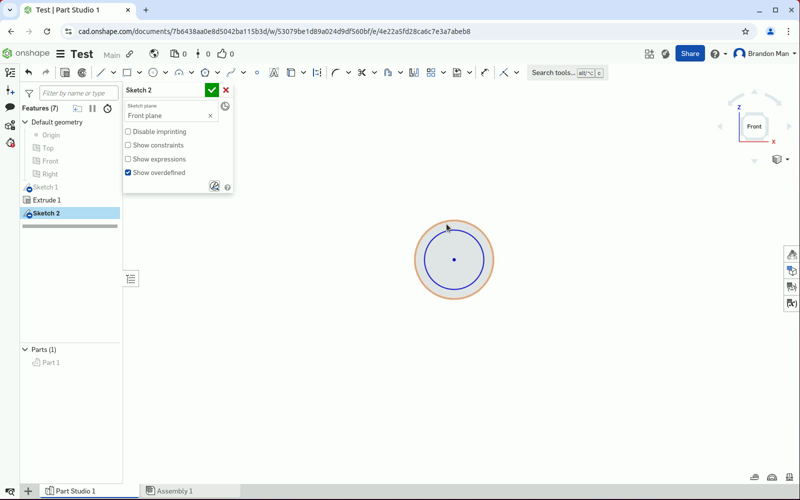
scroll(6)
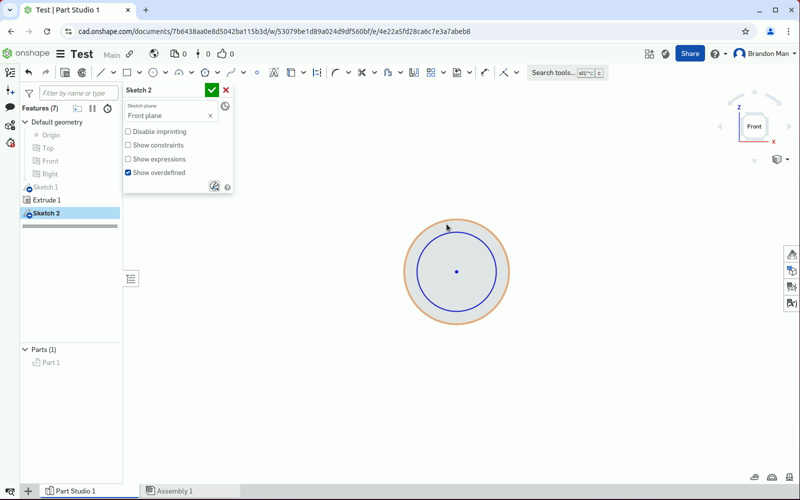
scroll(6)
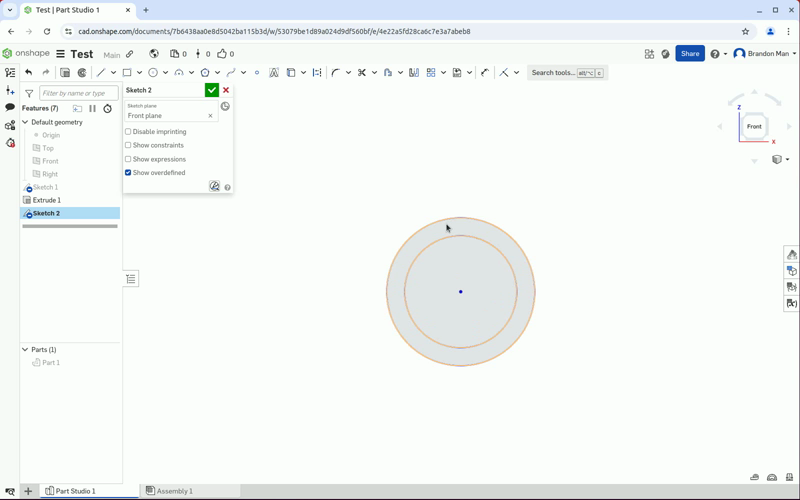
scroll(6)
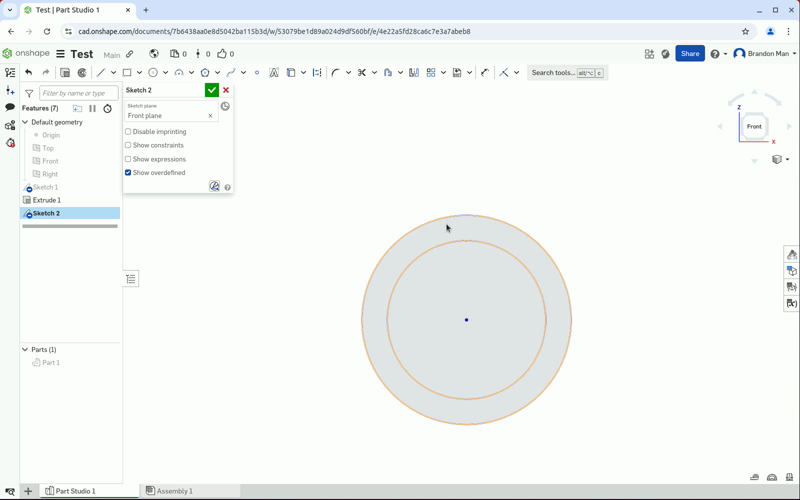
scroll(6)
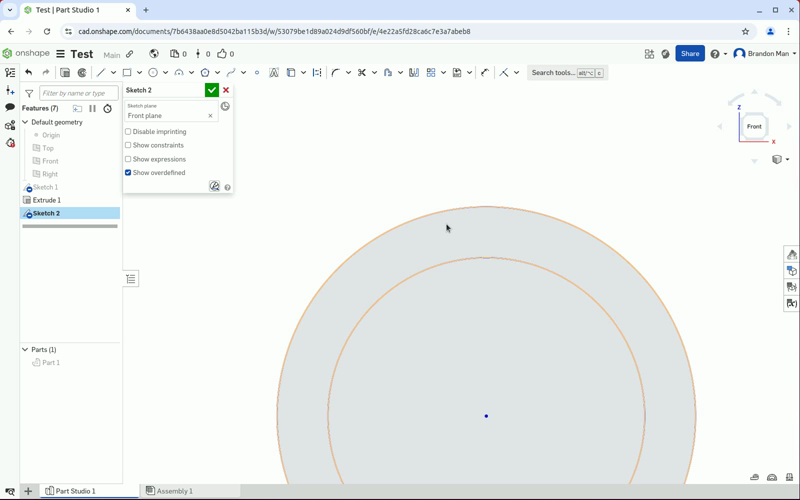
click(446, 223)
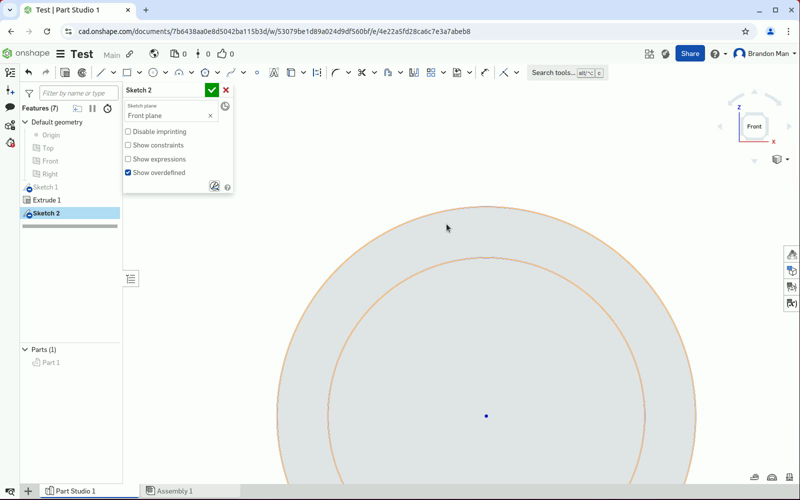
scroll(-6)
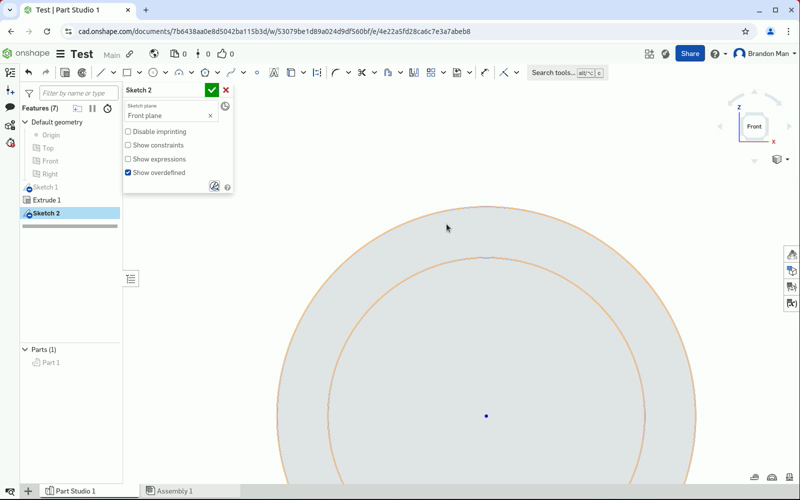
scroll(-6)
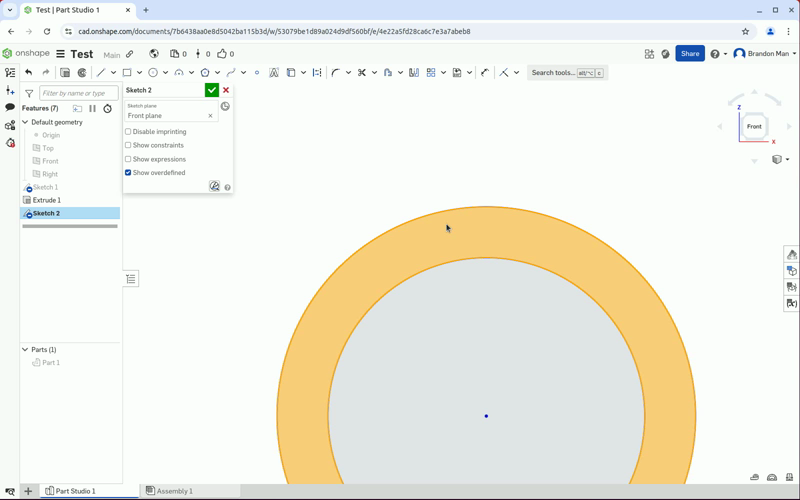
scroll(-6)
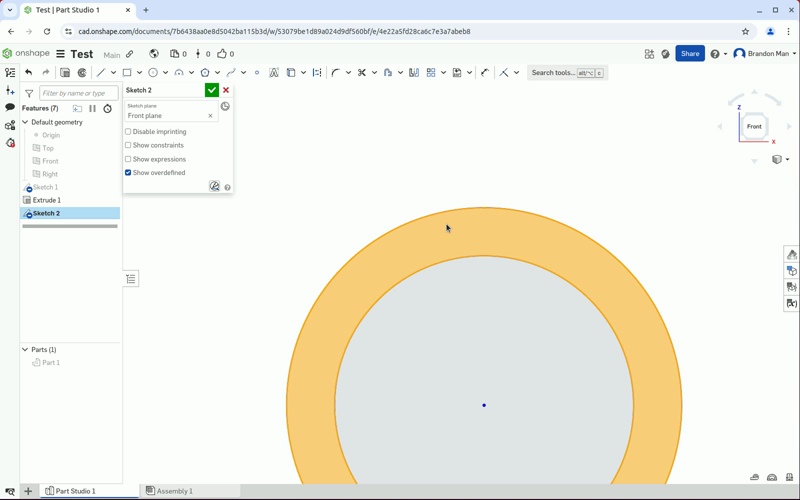
scroll(-6)
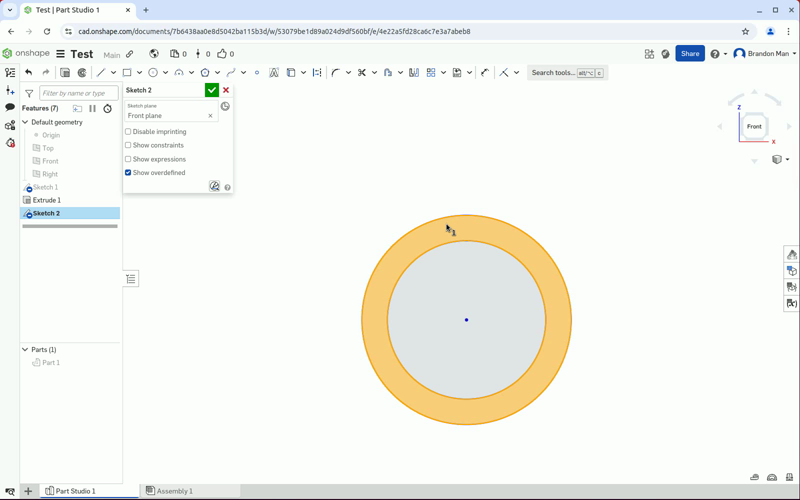
scroll(-6)
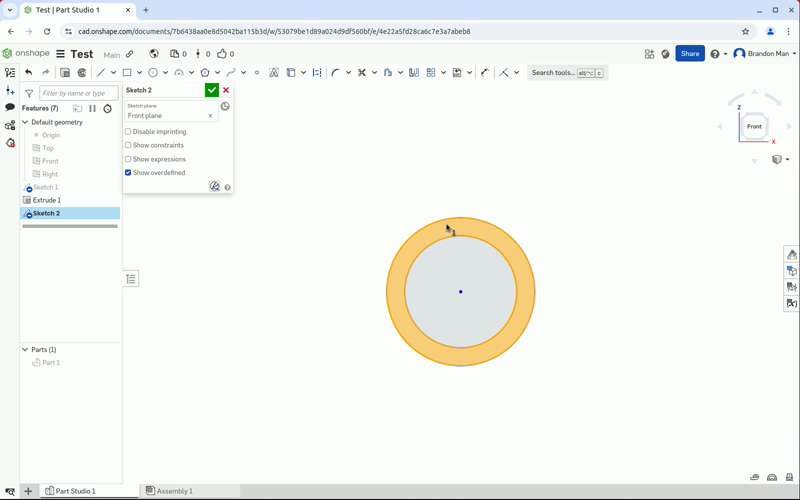
scroll(-6)
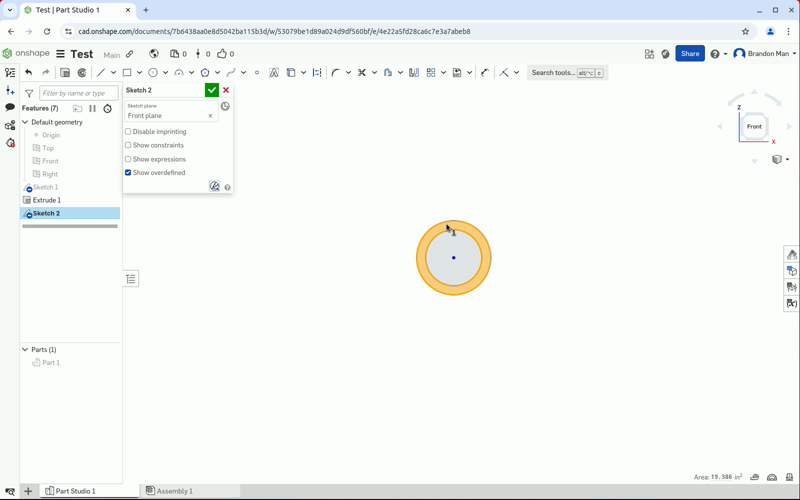
scroll(-6)
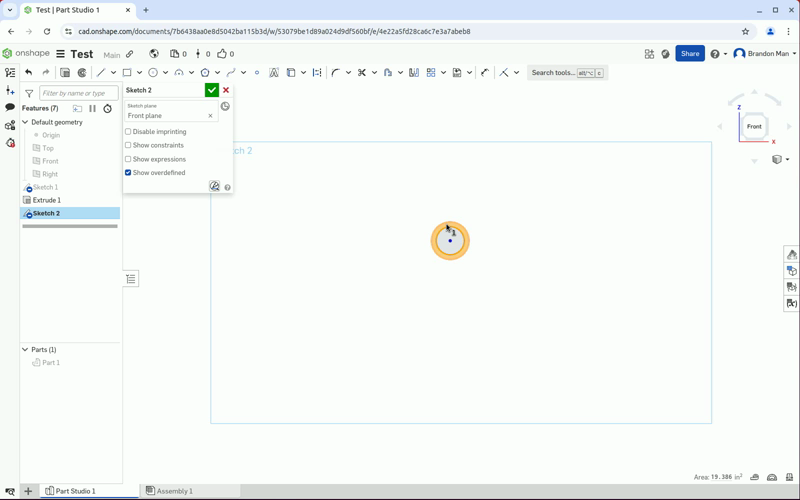
mouse_move(73, 352)
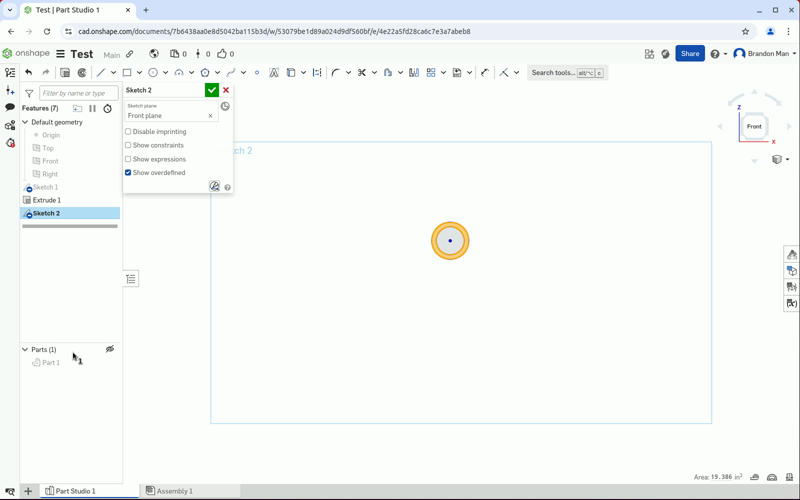
key(shift+y)
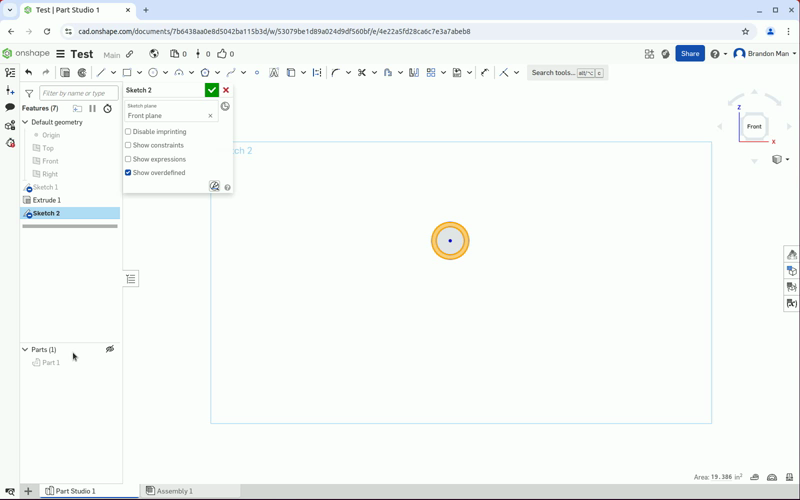
key(shift+e)
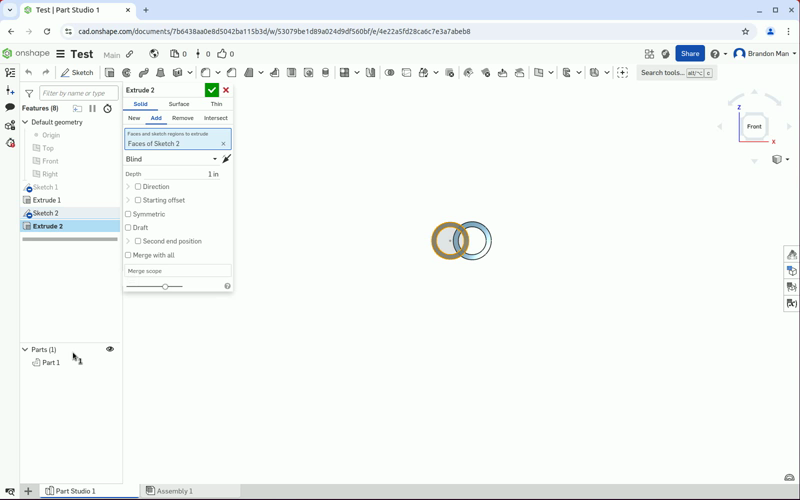
mouse_move(143, 106)
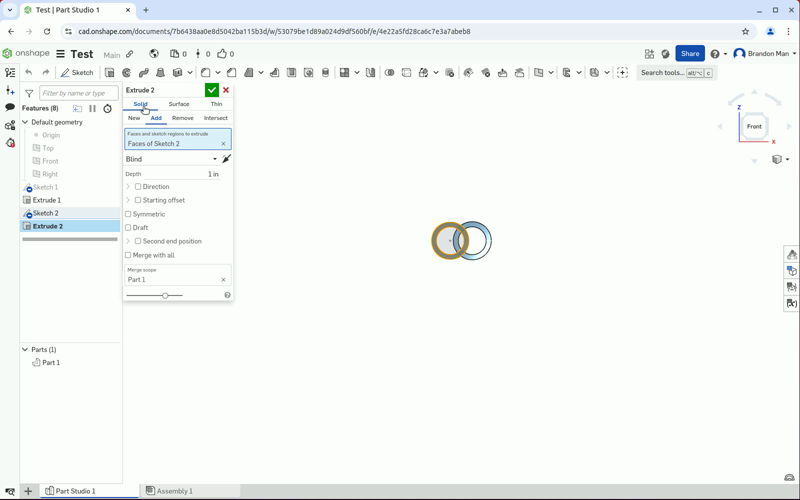
click(143, 106)
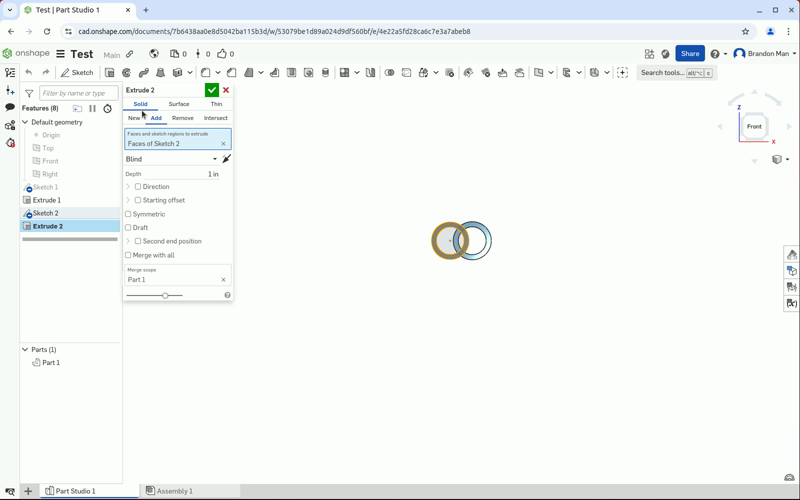
mouse_move(137, 120)
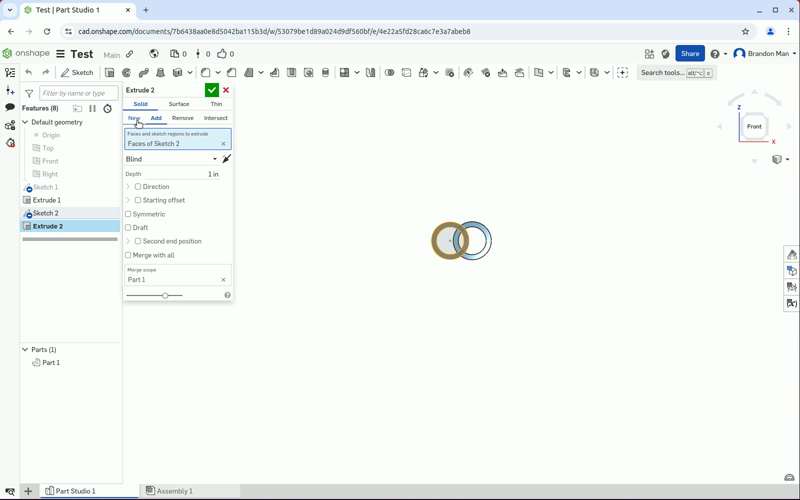
click(137, 120)
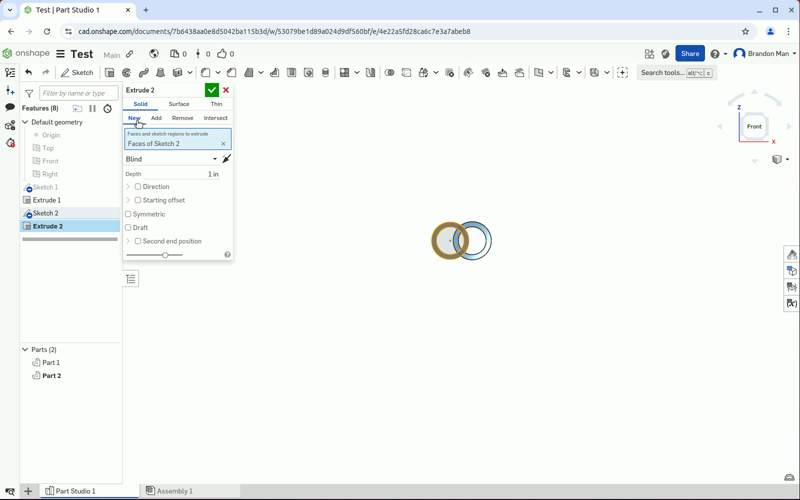
key(tab, 4)
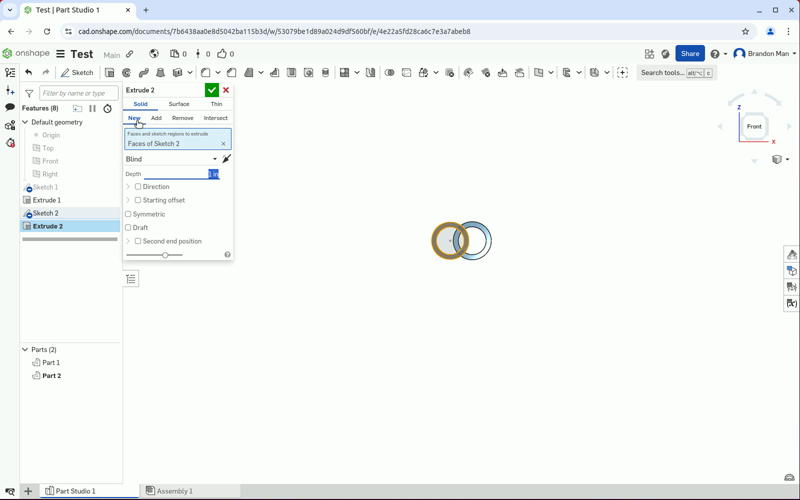
text(12.517)
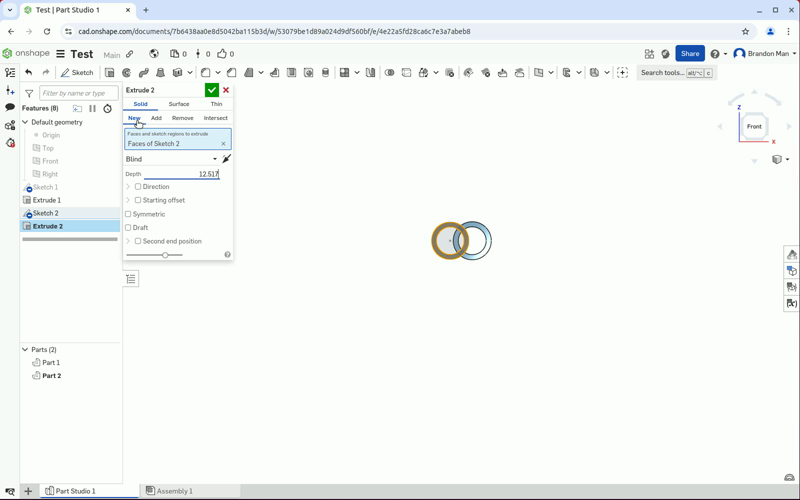
key(enter)
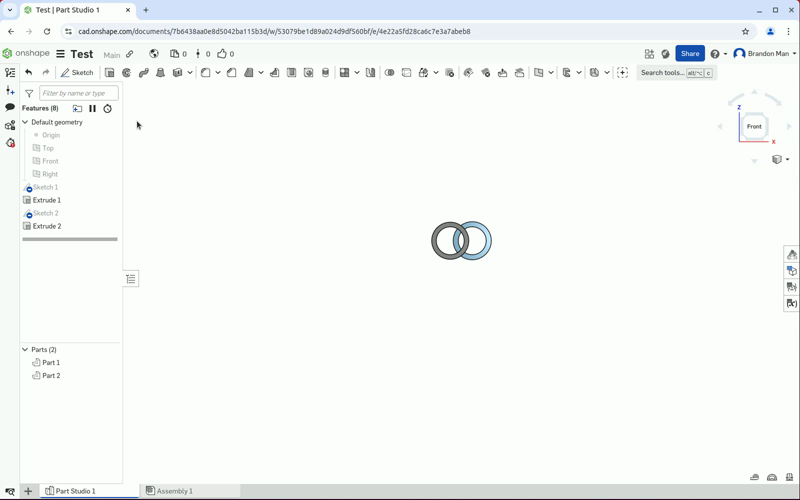
key(shift+h)
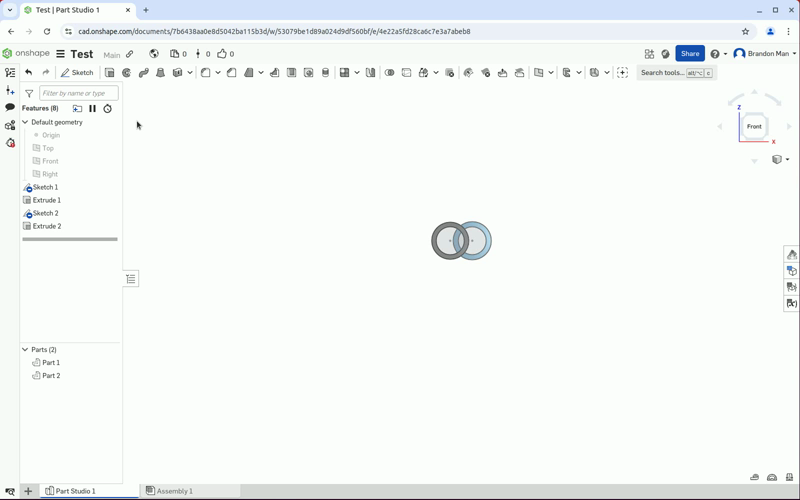
key(shift+h)
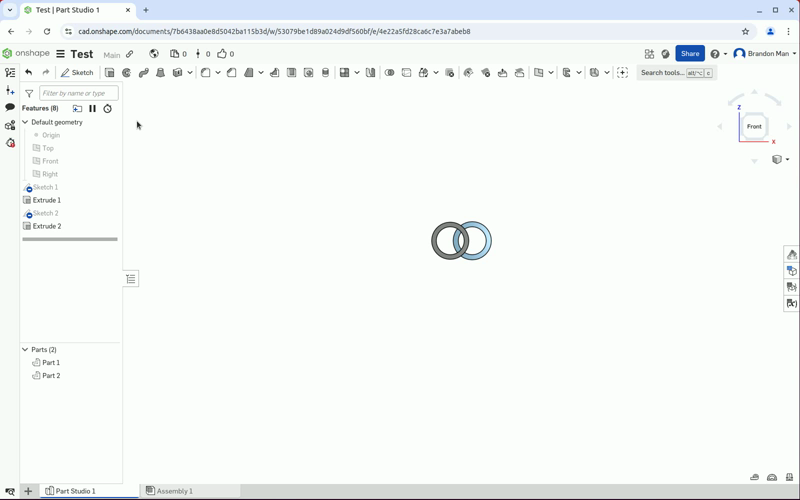
mouse_move(73, 189)
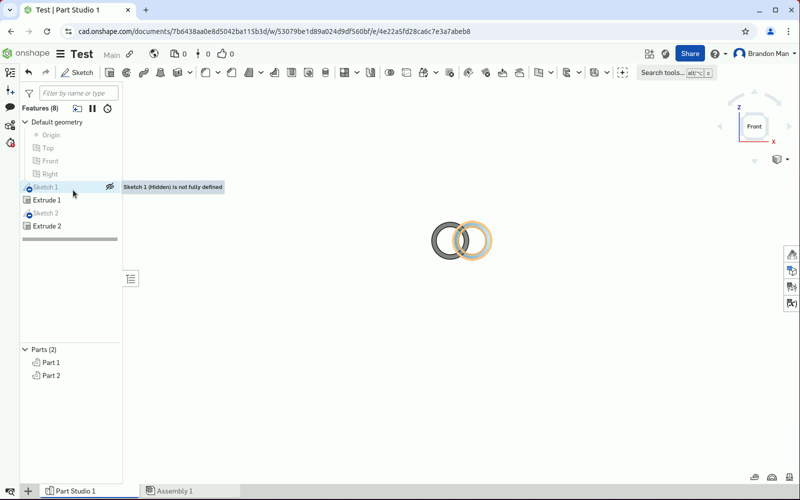
click(73, 189)
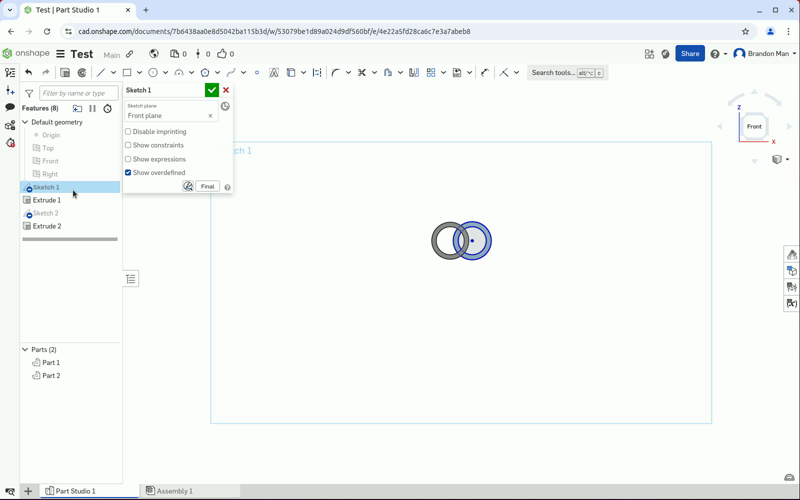
mouse_move(229, 92)
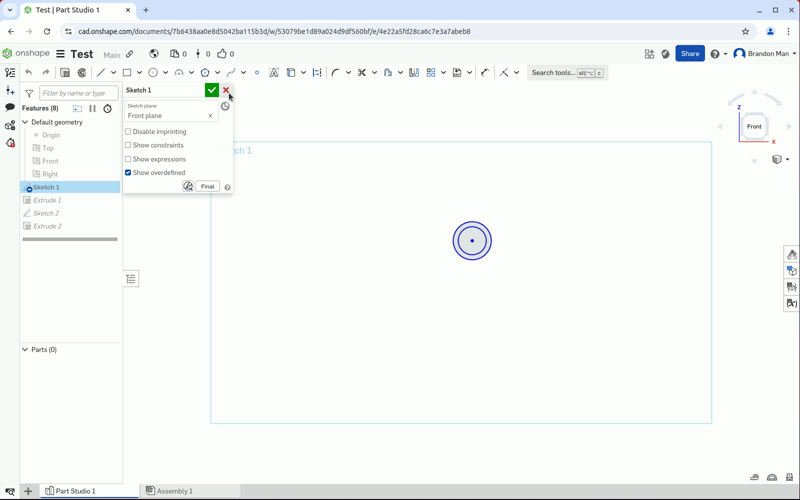
click(229, 92)
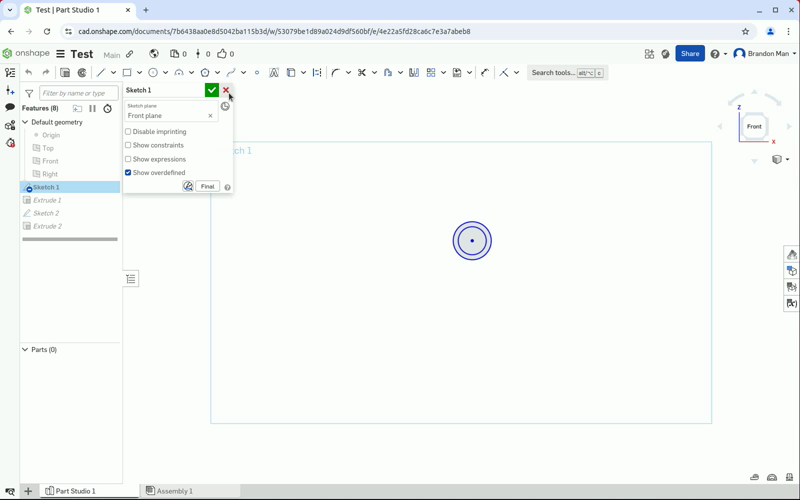
key(shift+s)
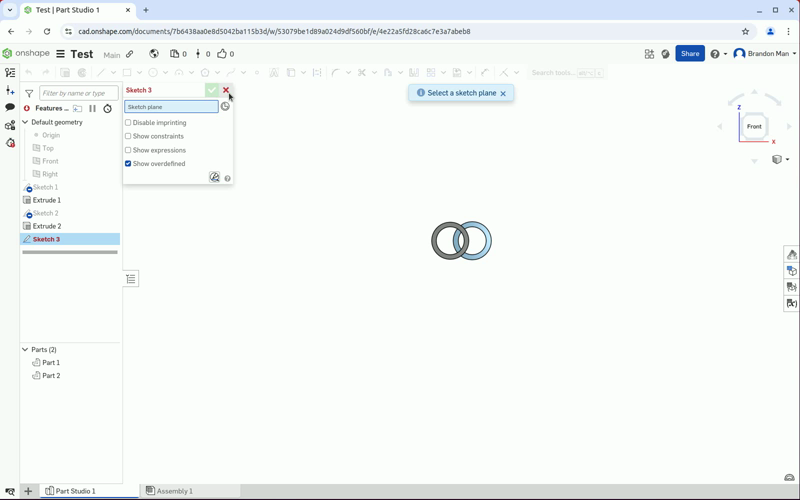
mouse_move(73, 163)
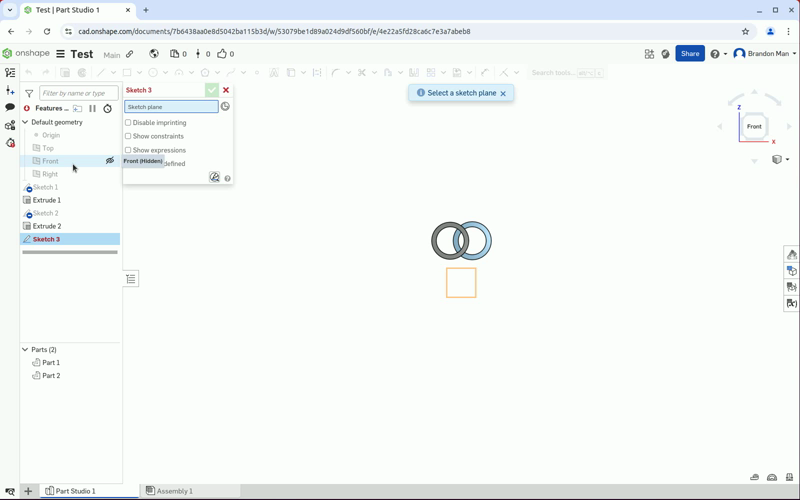
click(73, 163)
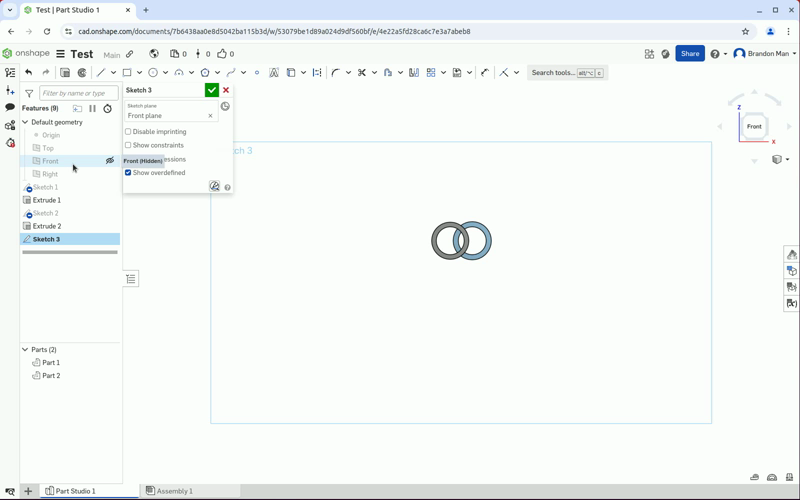
mouse_move(73, 352)
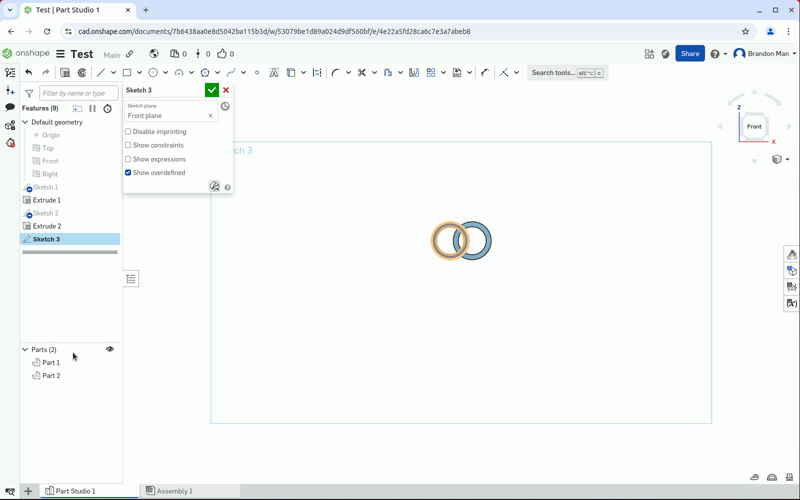
key(y)
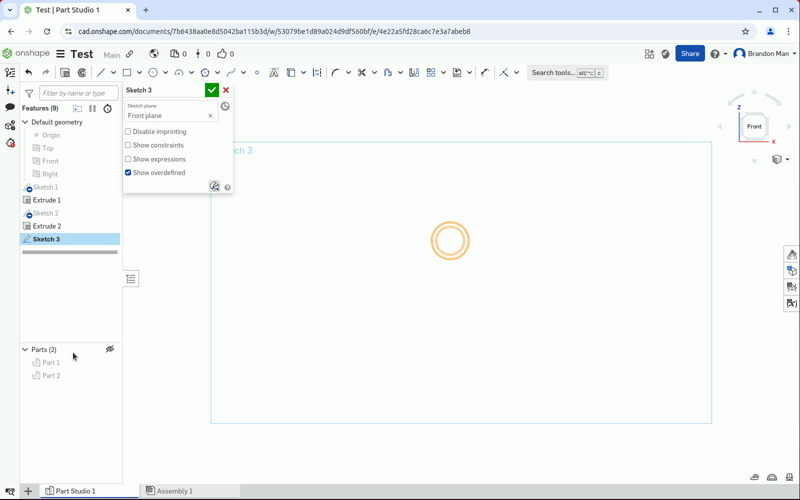
key(l)
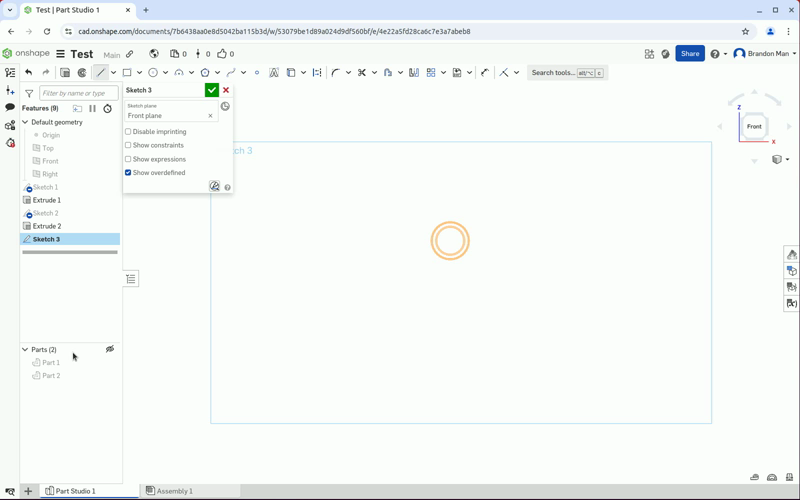
key_down(shift)
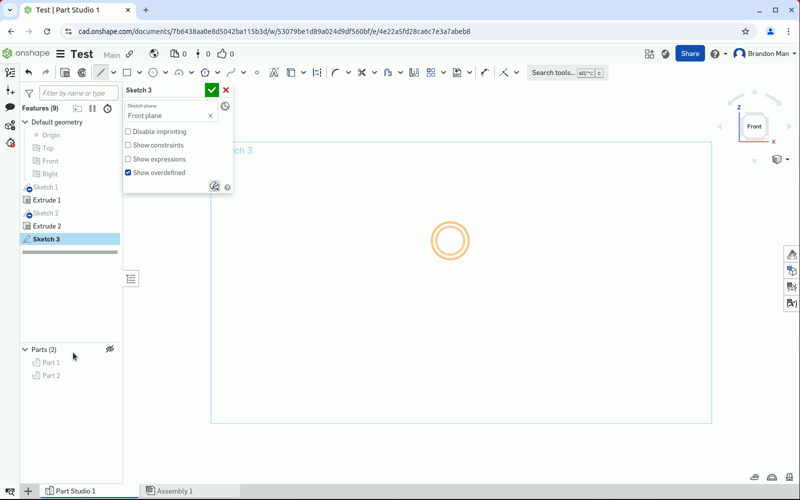
mouse_move(353, 282)
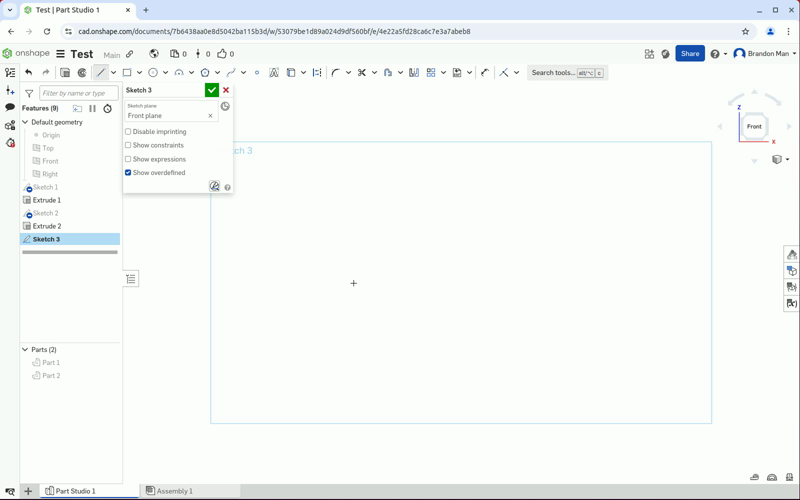
click(353, 282)
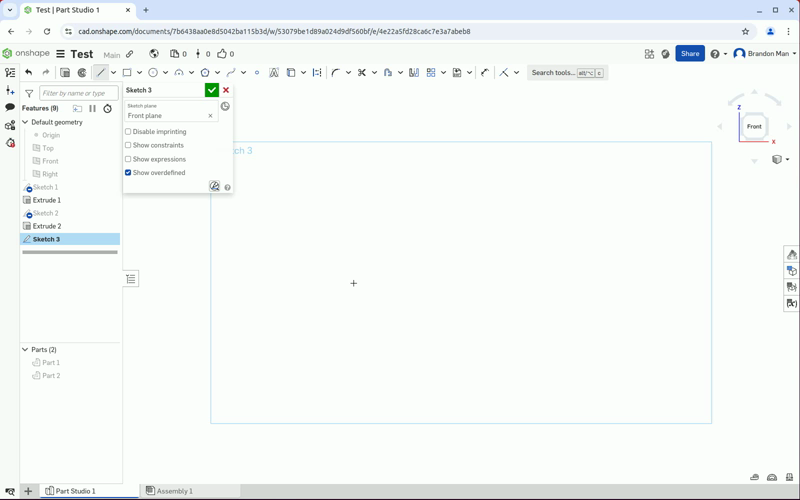
key_up(shift)
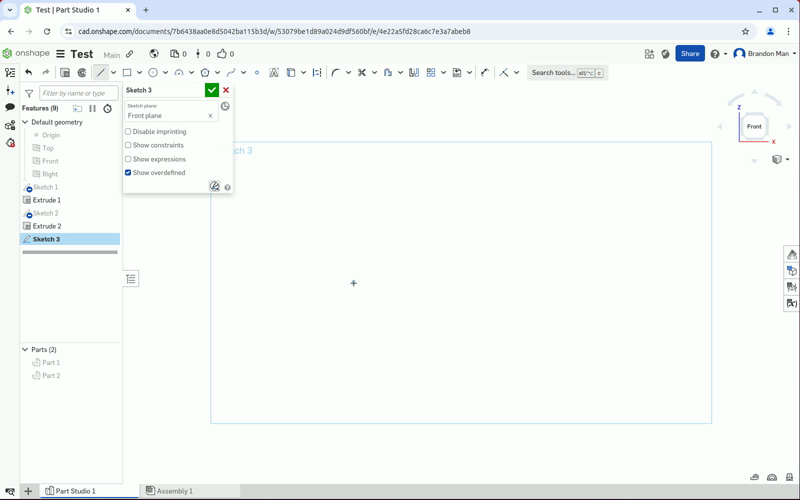
key_down(shift)
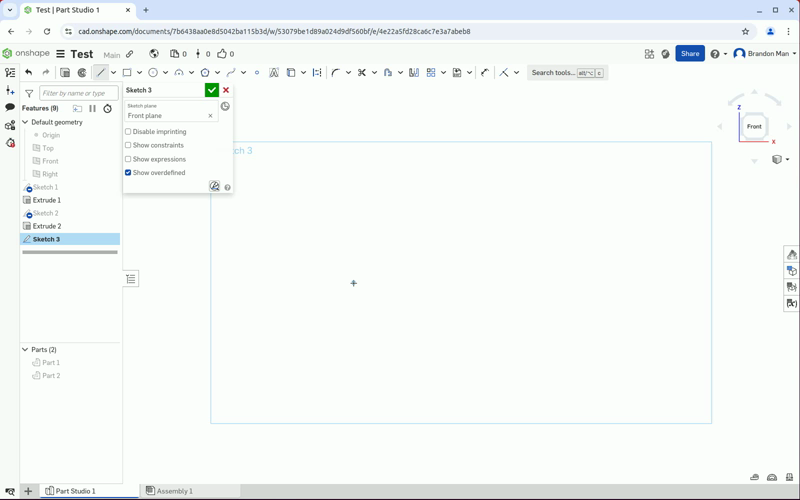
mouse_move(383, 282)
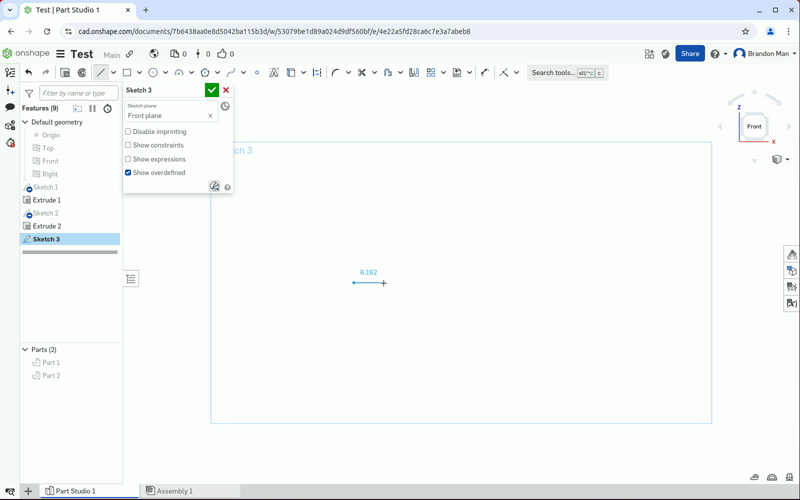
mouse_move(371, 282)
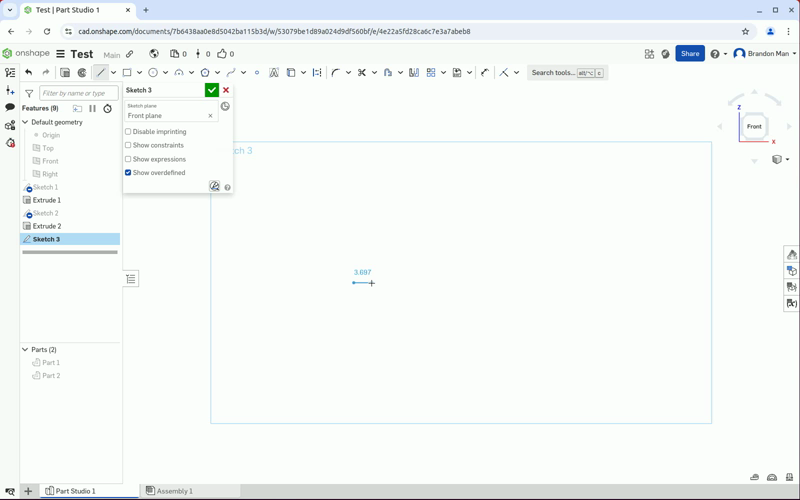
click(371, 282)
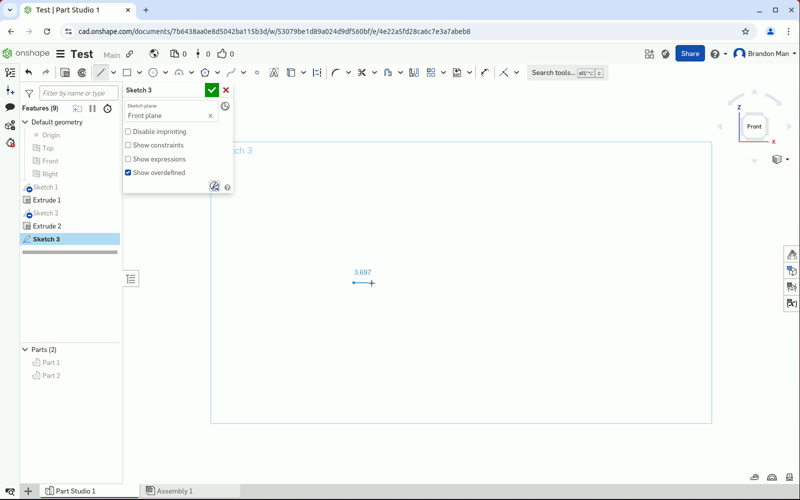
key_up(shift)
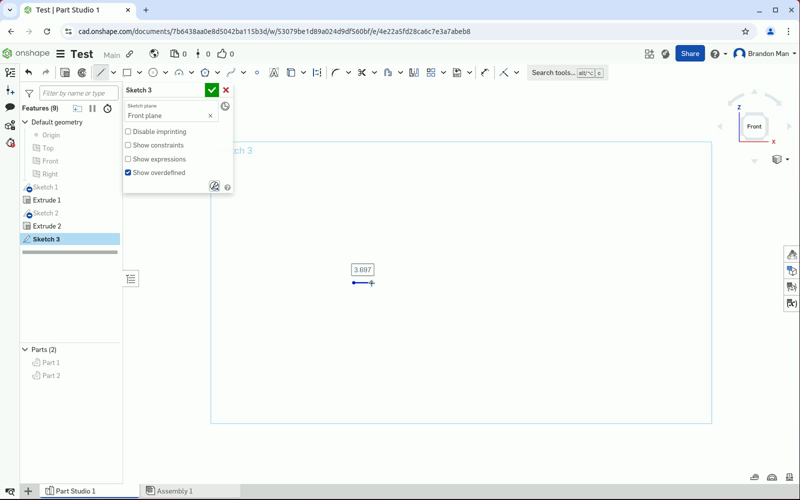
key_down(shift)
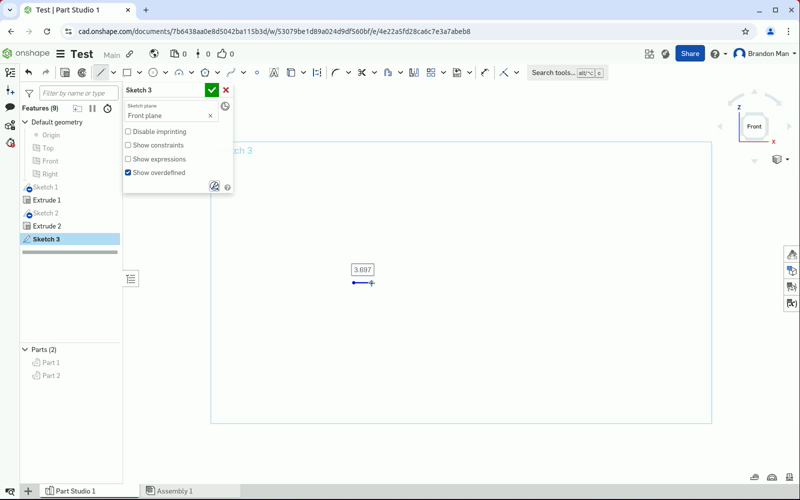
mouse_move(401, 282)
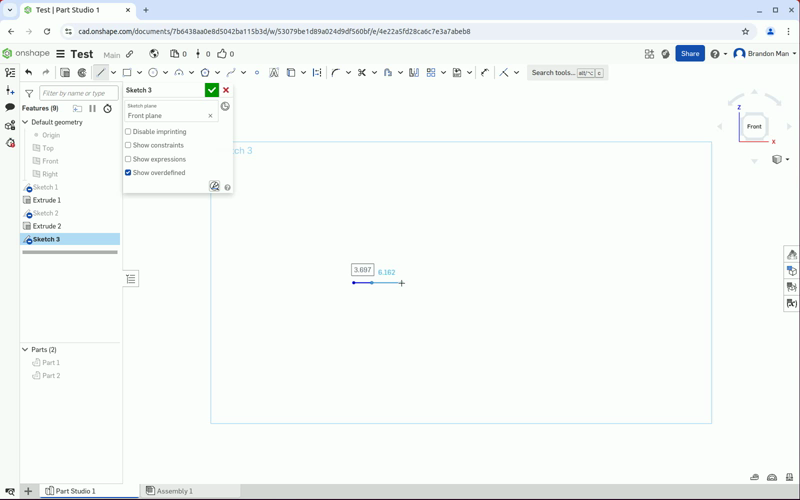
mouse_move(371, 244)
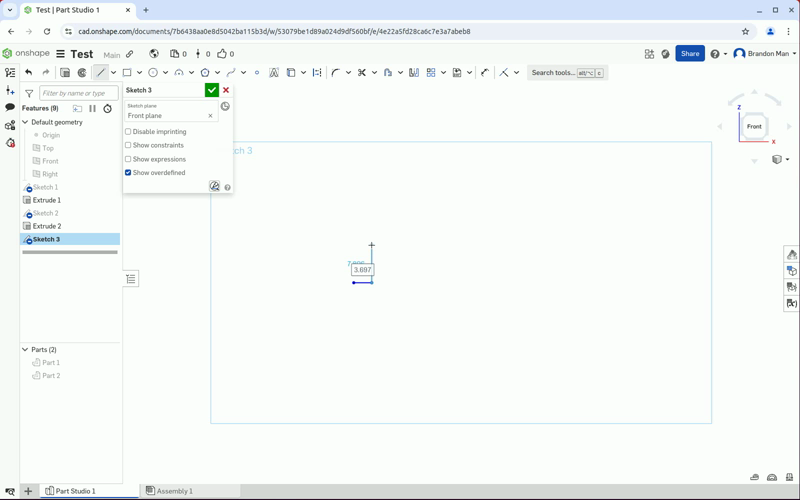
click(371, 244)
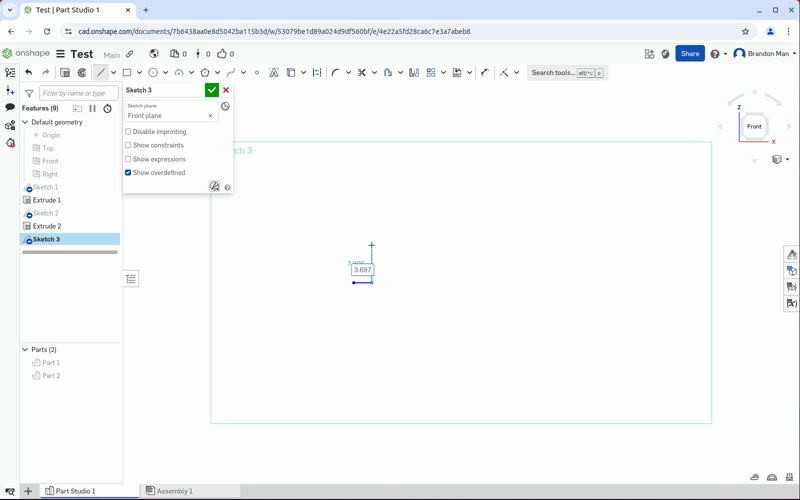
key_up(shift)
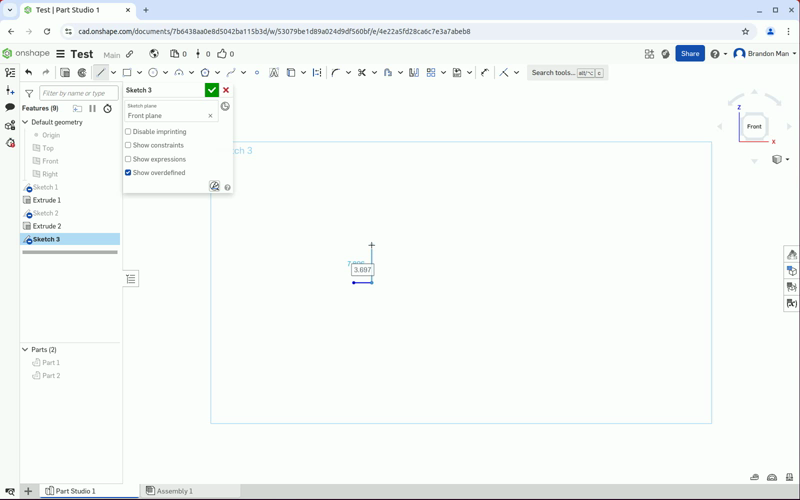
key_down(shift)
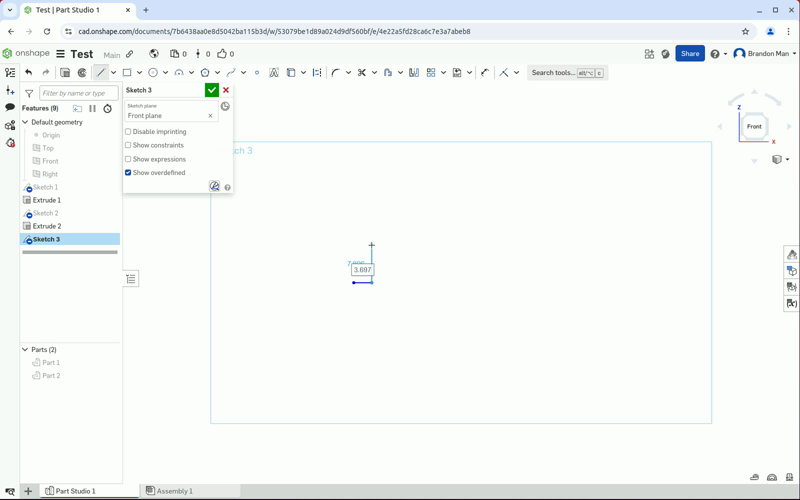
mouse_move(401, 244)
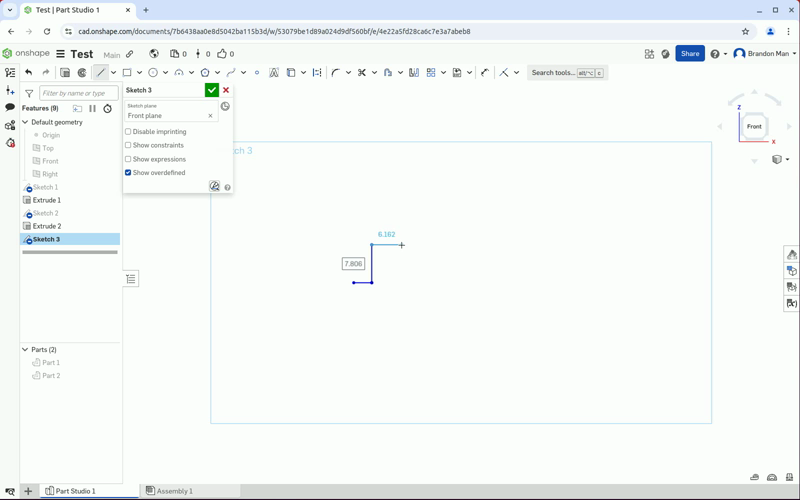
mouse_move(405, 244)
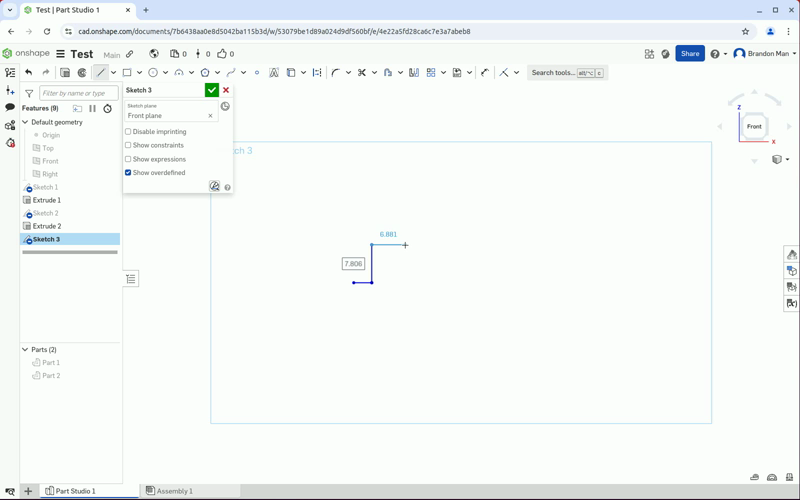
click(405, 244)
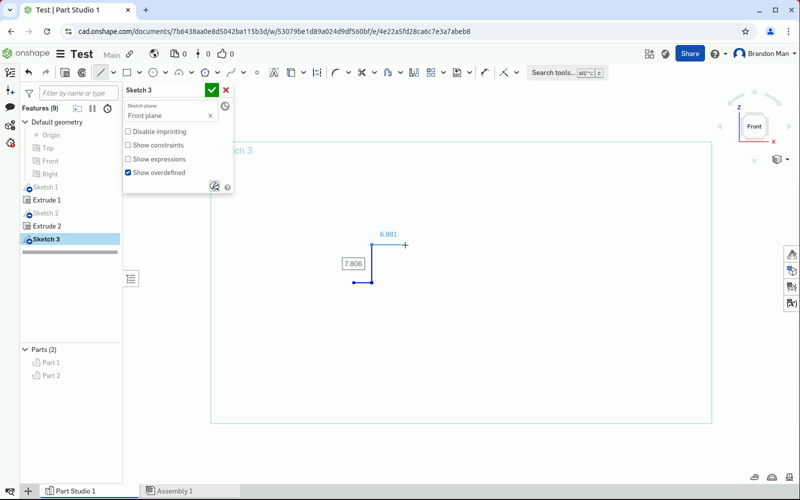
key_up(shift)
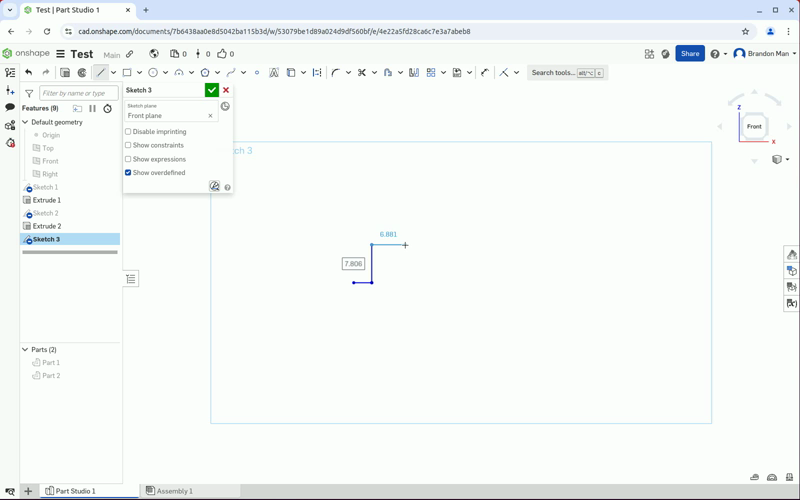
key_down(shift)
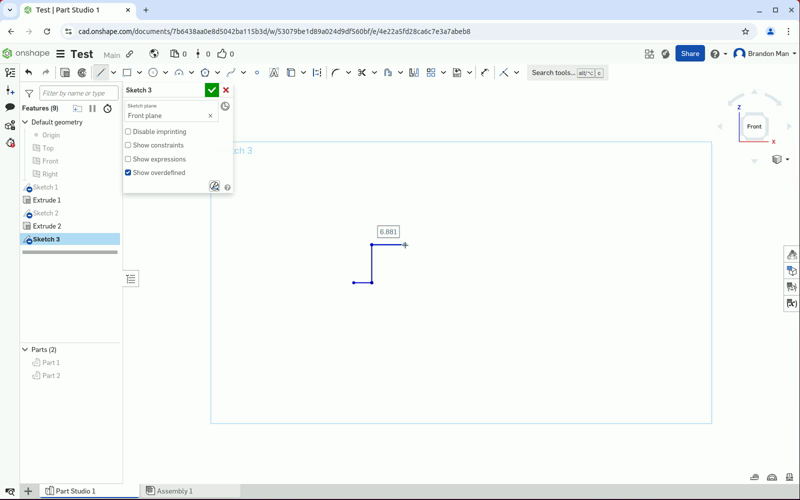
mouse_move(435, 244)
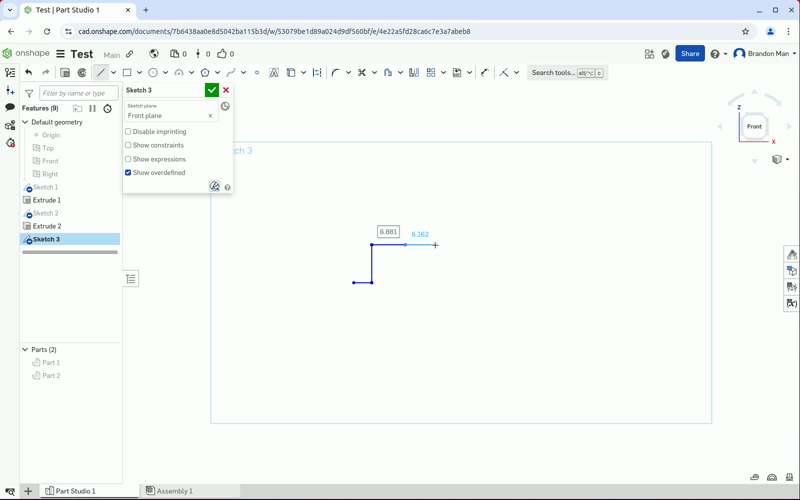
mouse_move(405, 282)
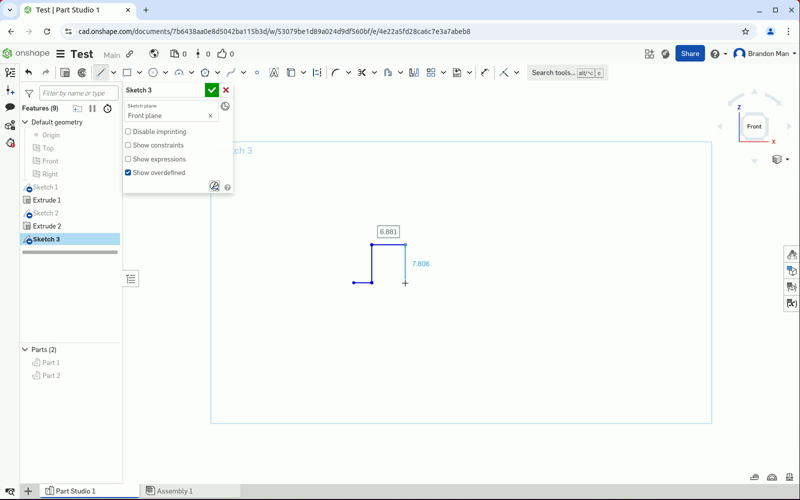
click(405, 282)
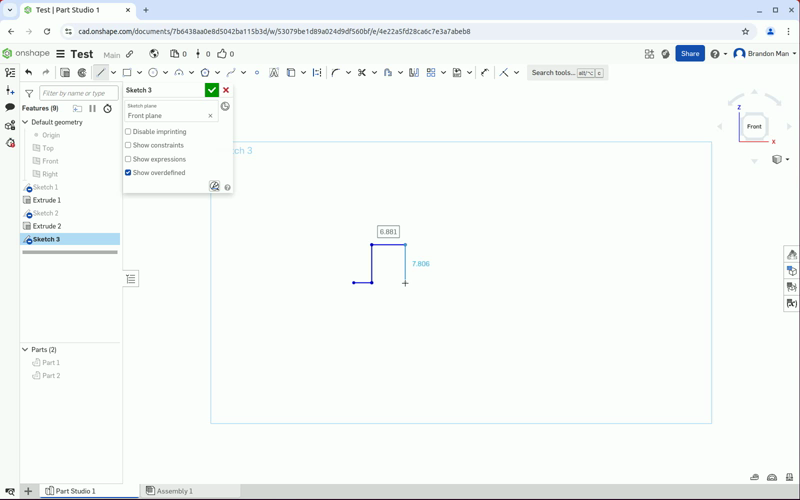
key_up(shift)
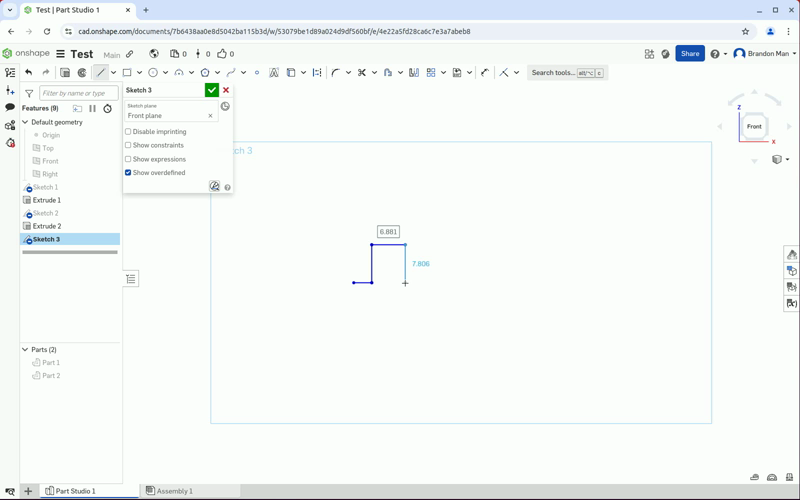
key_down(shift)
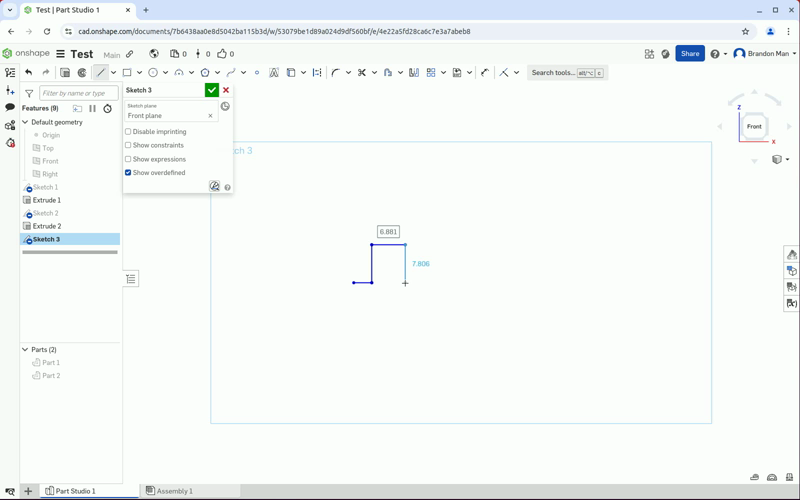
mouse_move(435, 282)
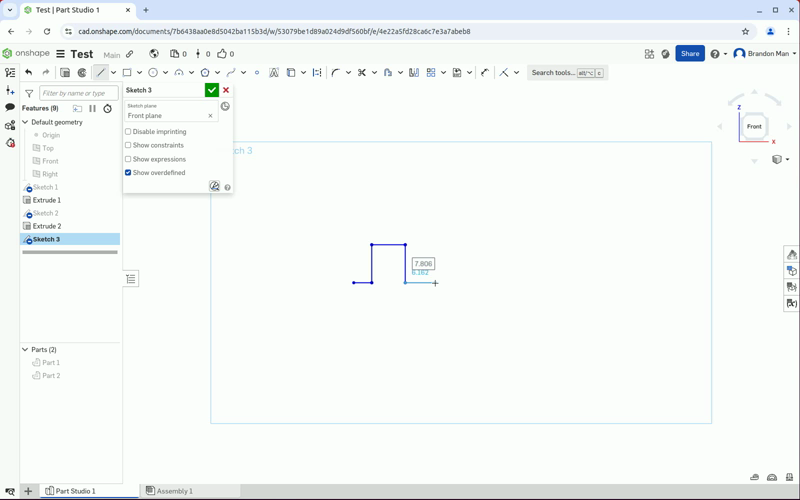
mouse_move(422, 282)
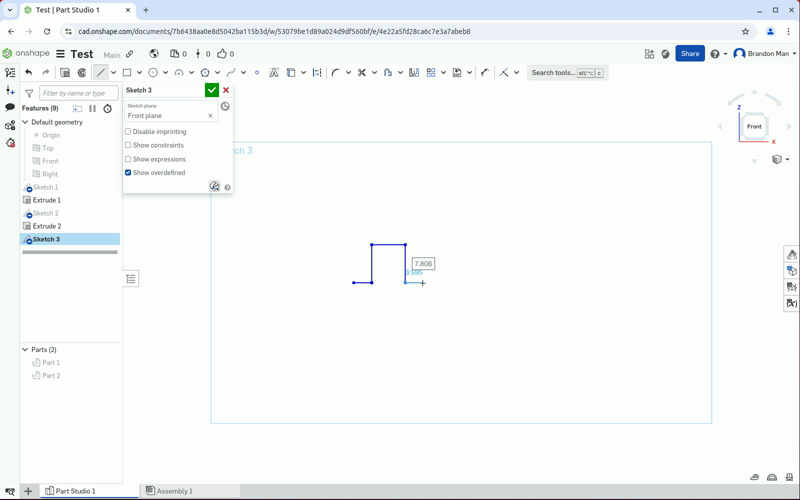
click(422, 282)
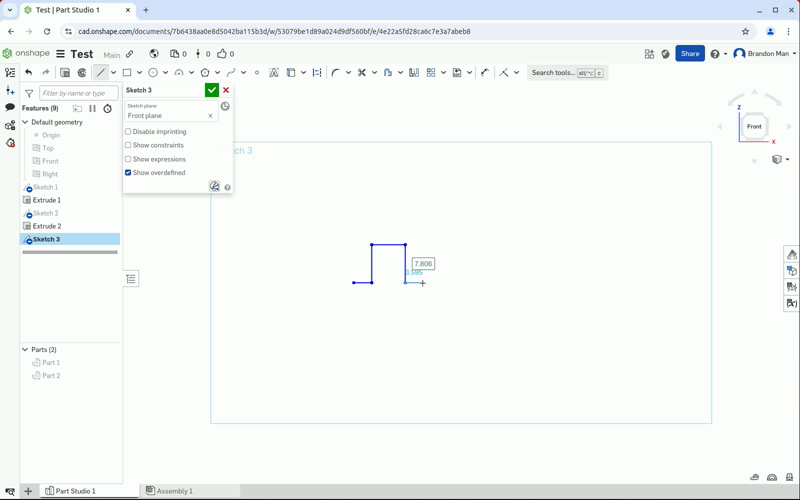
key_up(shift)
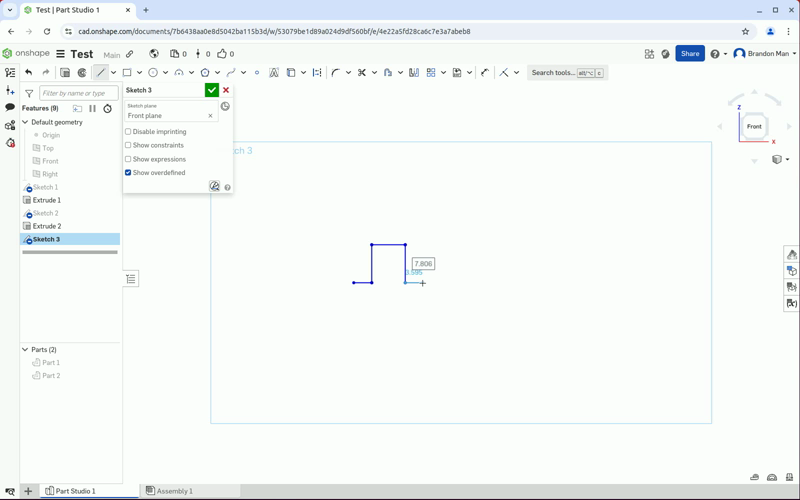
key_down(shift)
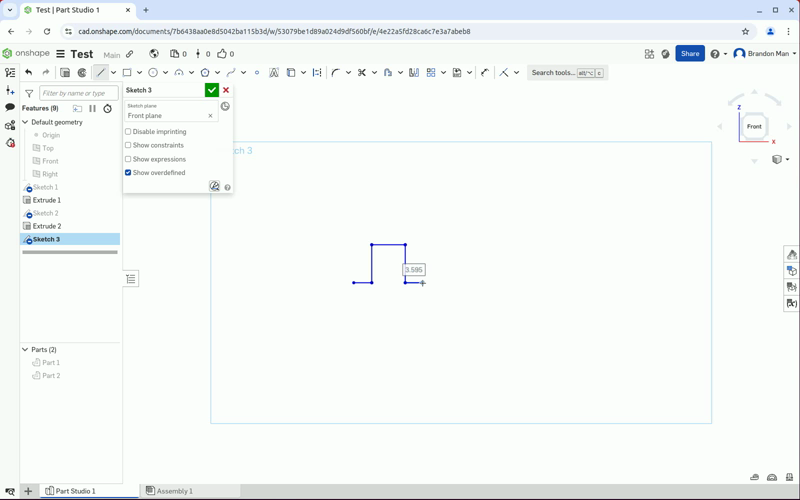
mouse_move(422, 194)
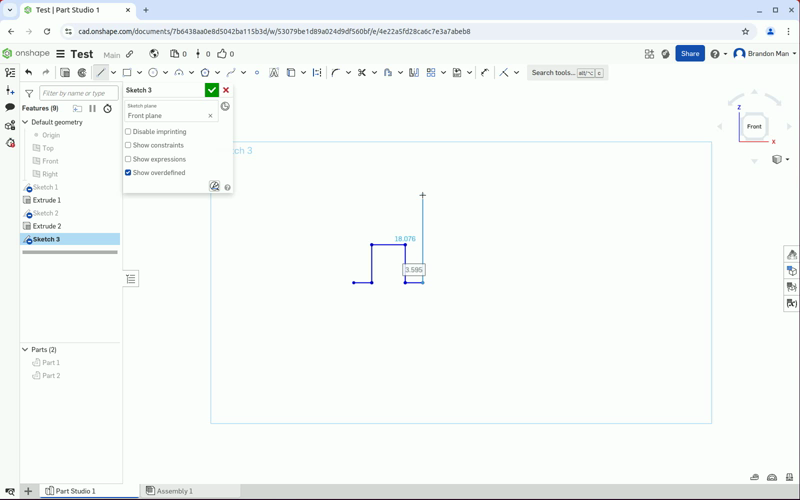
click(422, 194)
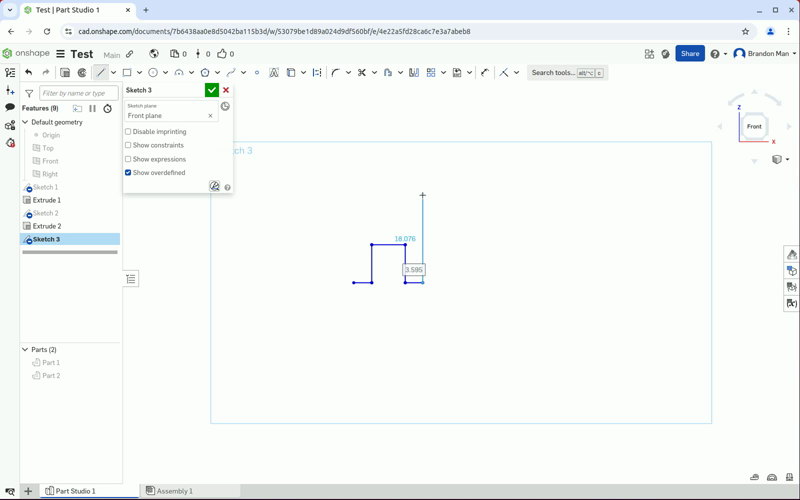
key_up(shift)
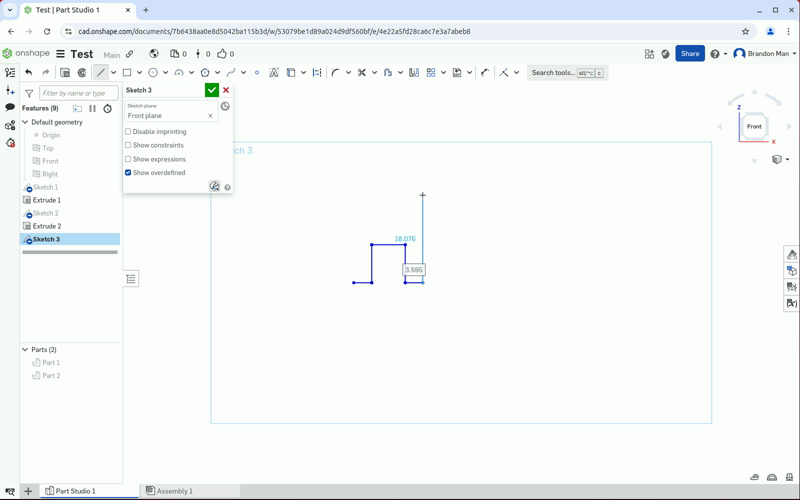
key_down(shift)
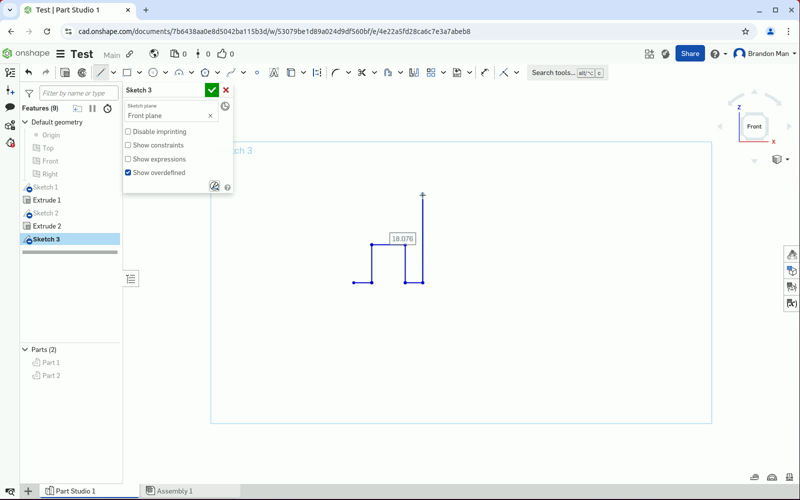
mouse_move(452, 194)
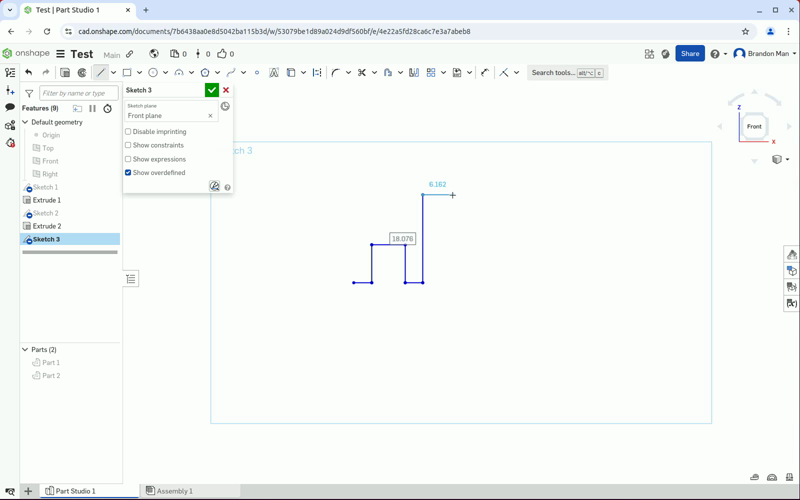
mouse_move(405, 194)
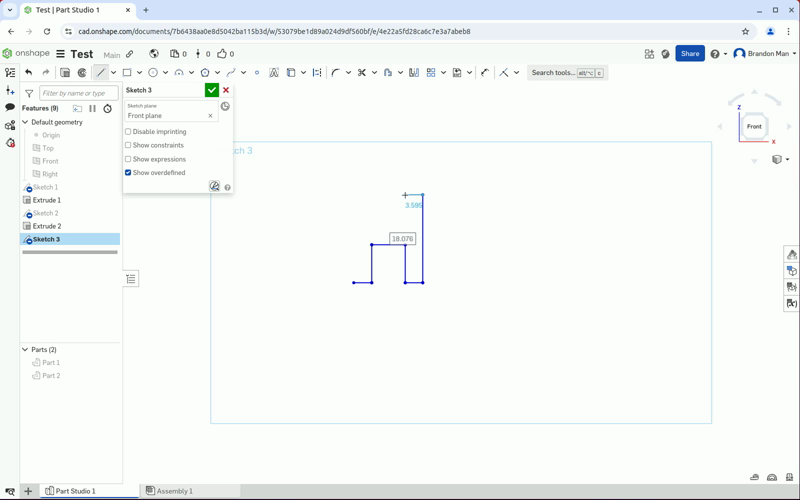
click(405, 194)
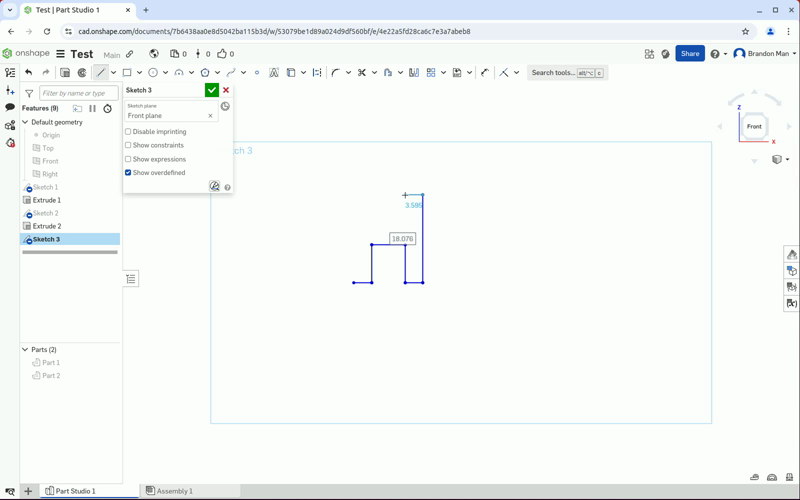
key_up(shift)
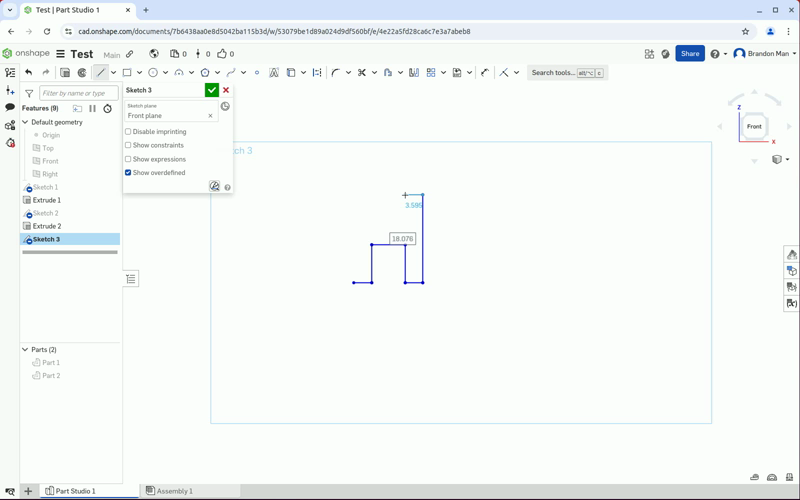
key_down(shift)
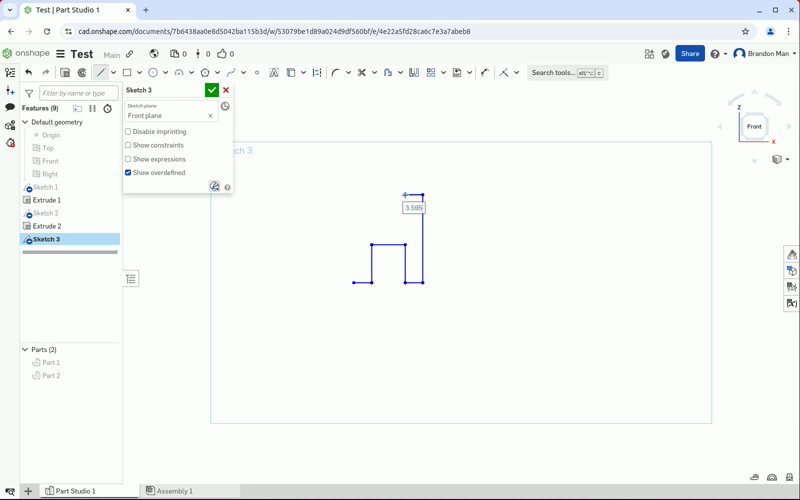
mouse_move(435, 194)
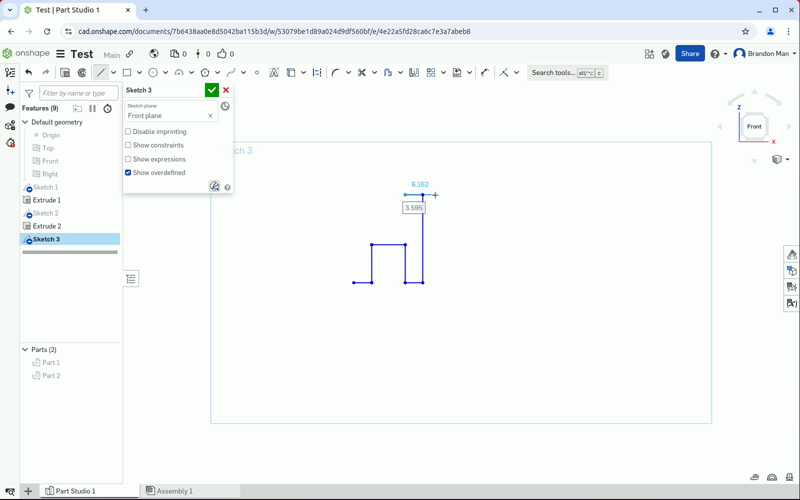
mouse_move(405, 229)
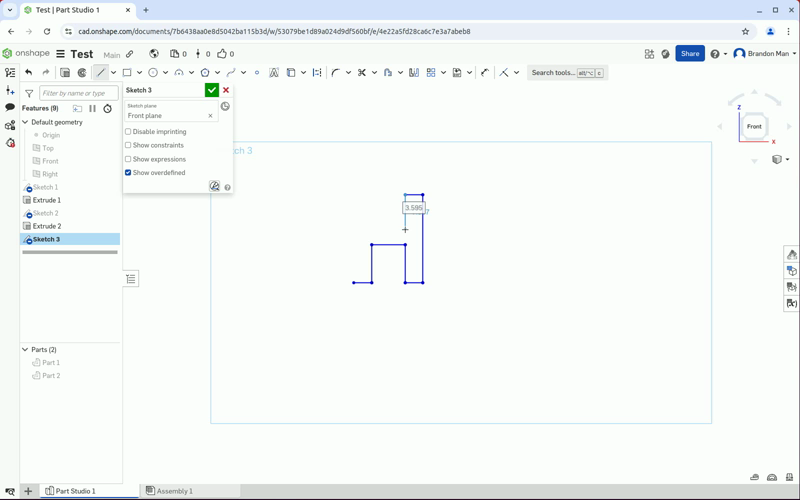
click(405, 229)
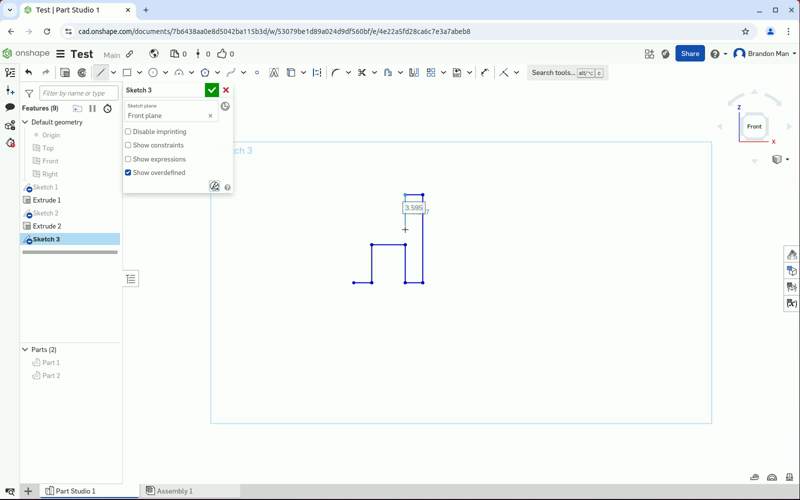
key_up(shift)
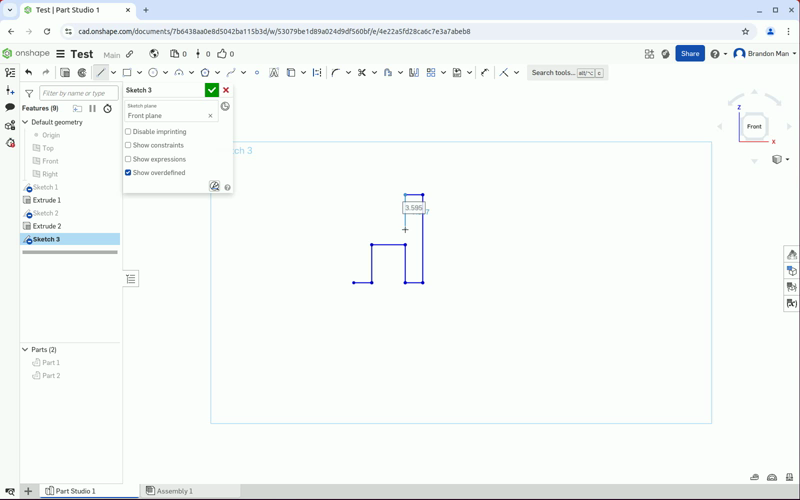
key_down(shift)
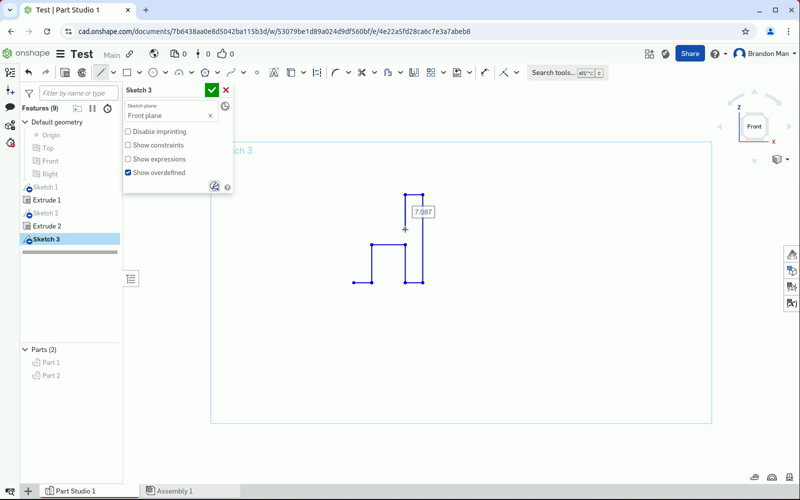
mouse_move(435, 229)
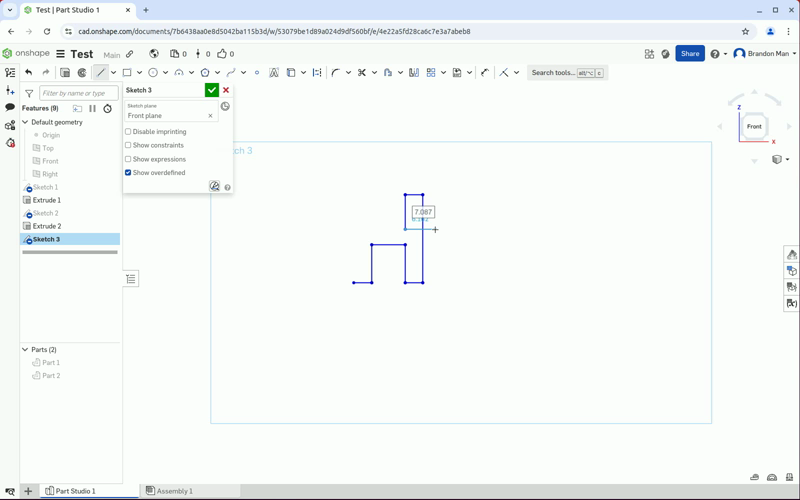
mouse_move(371, 229)
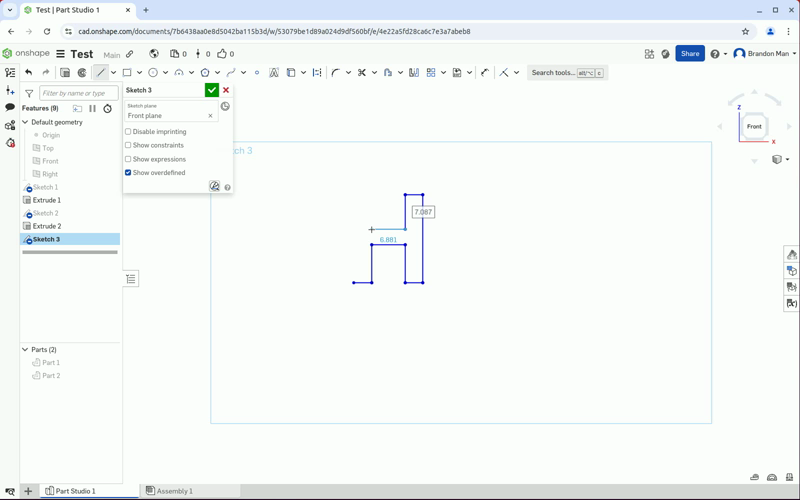
click(371, 229)
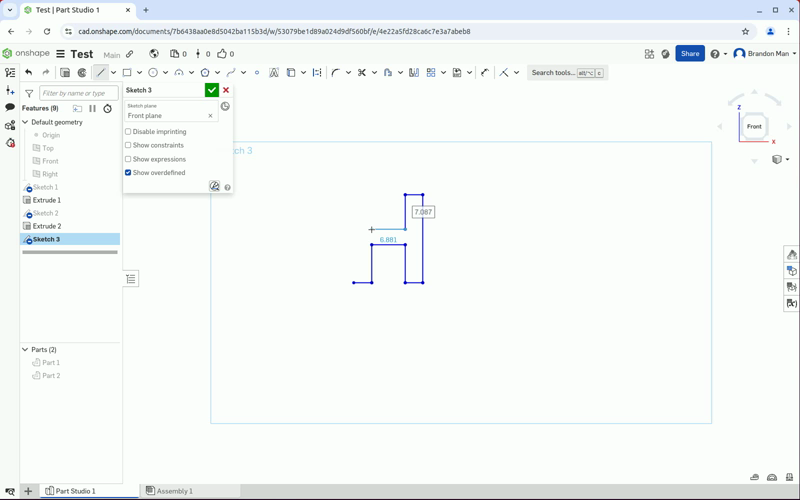
key_up(shift)
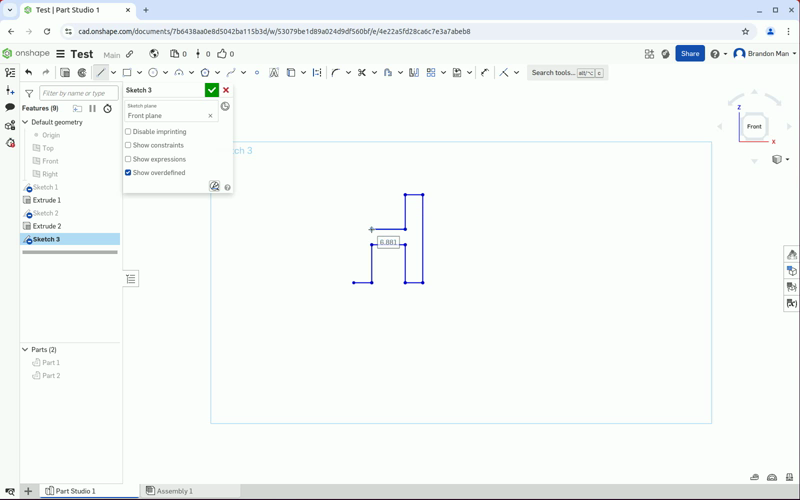
key_down(shift)
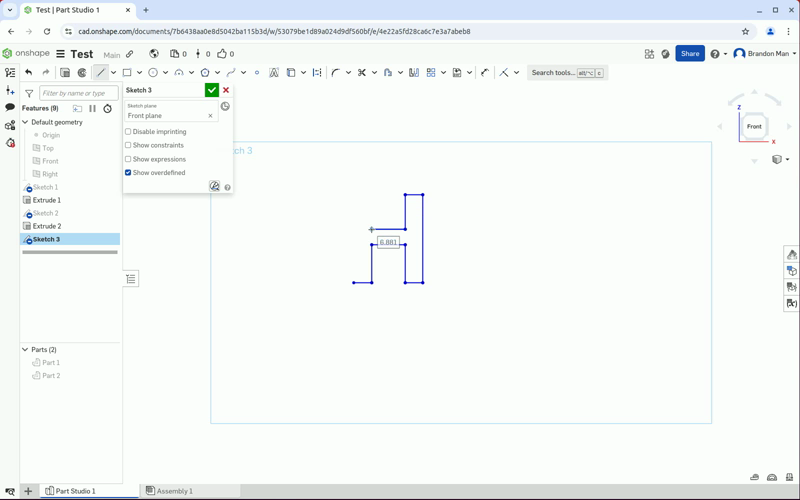
mouse_move(401, 229)
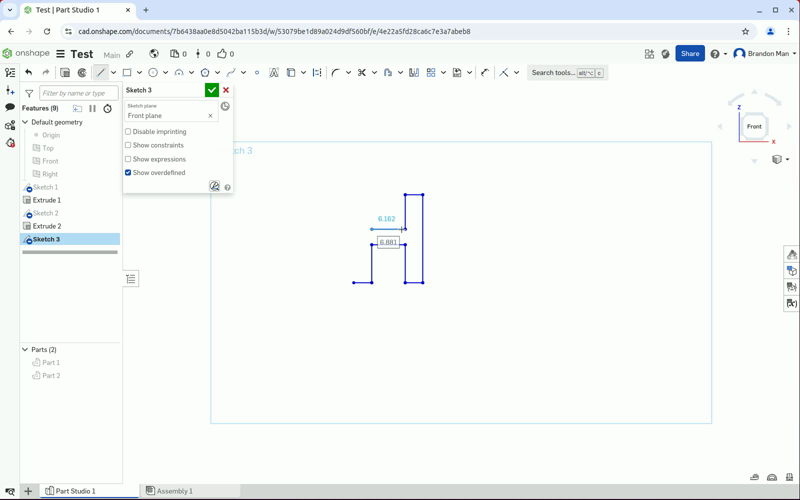
mouse_move(371, 194)
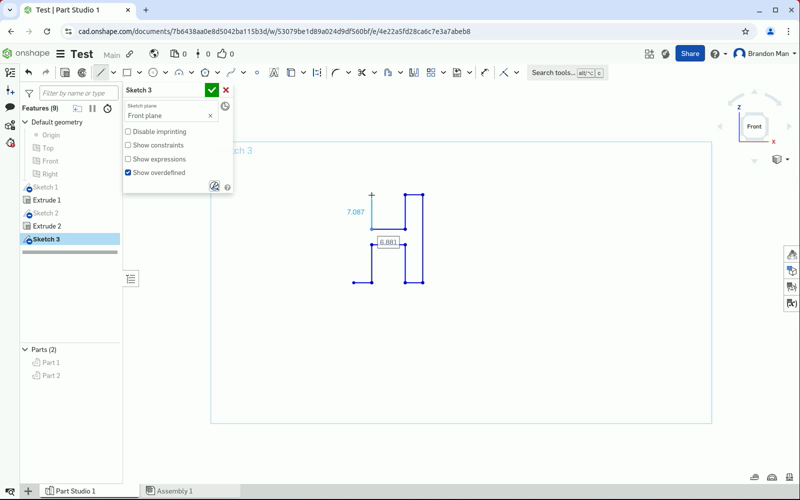
click(371, 194)
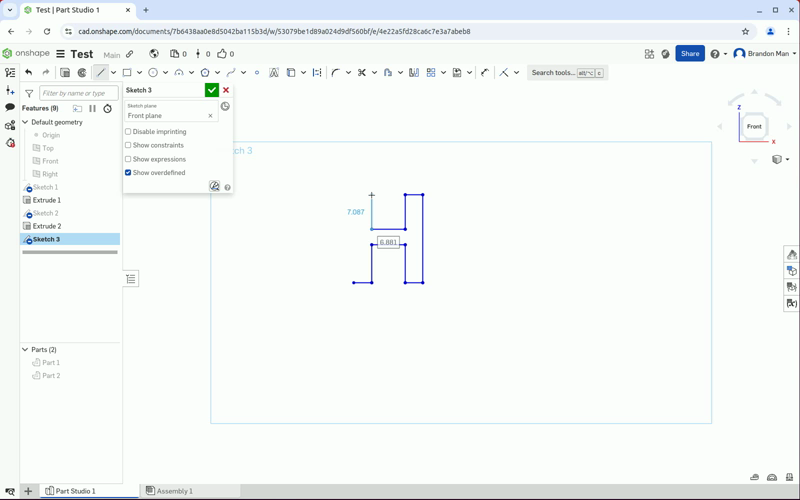
key_up(shift)
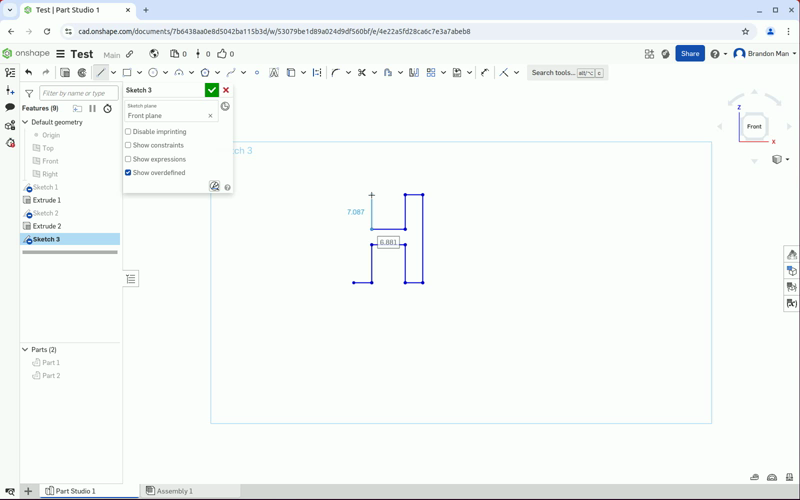
key_down(shift)
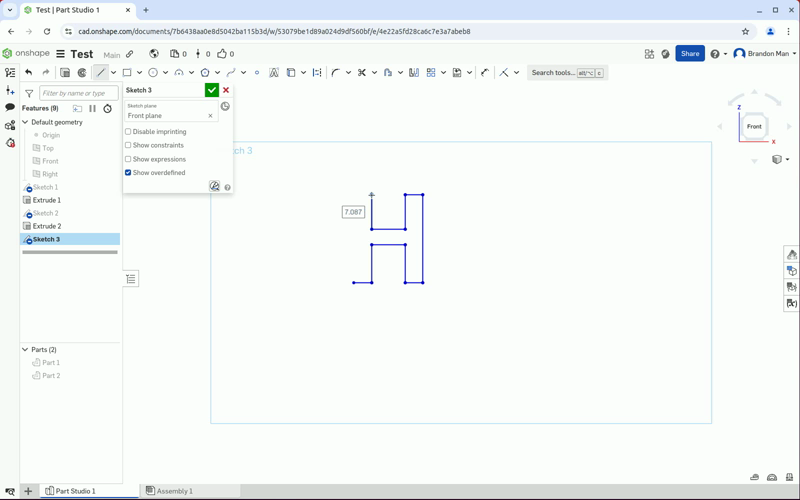
mouse_move(401, 194)
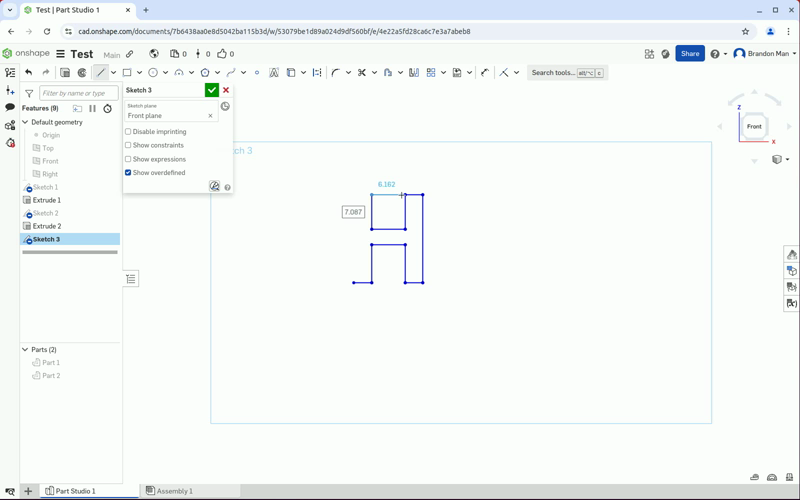
mouse_move(353, 194)
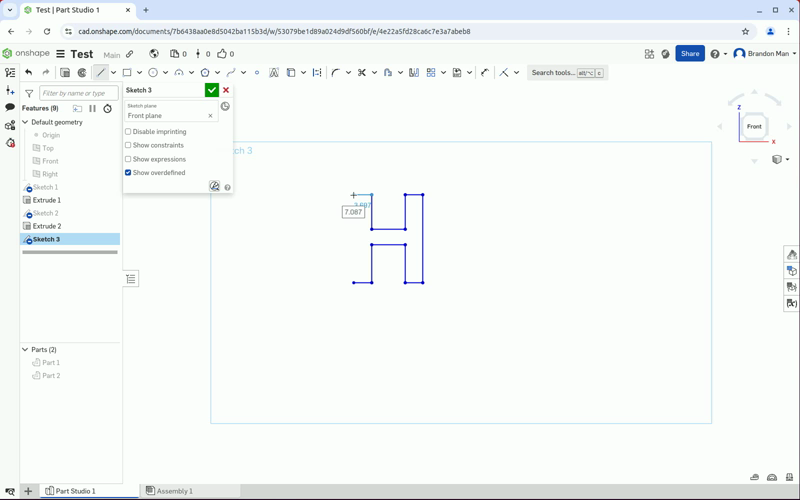
click(353, 194)
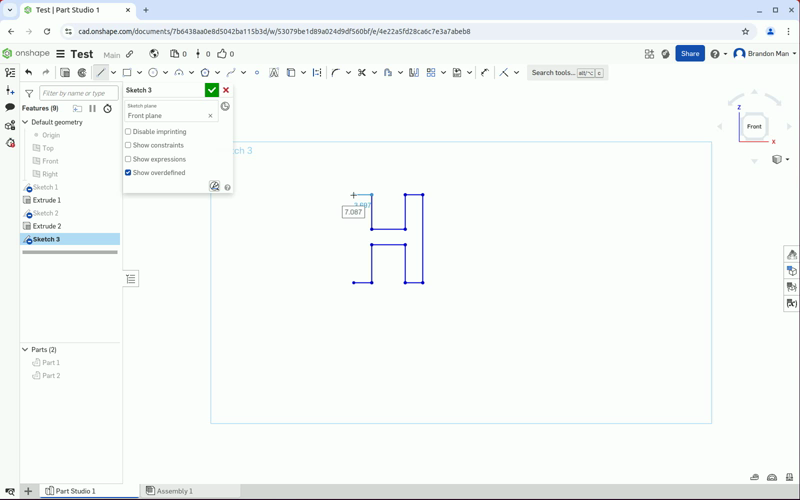
key_up(shift)
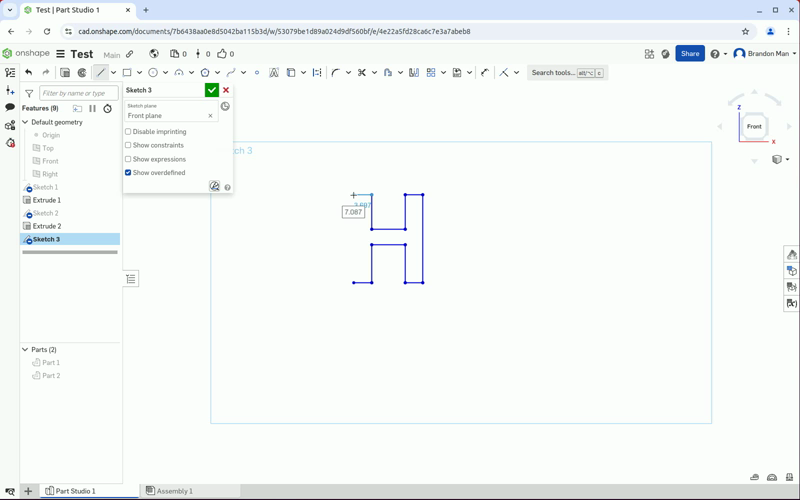
key_down(shift)
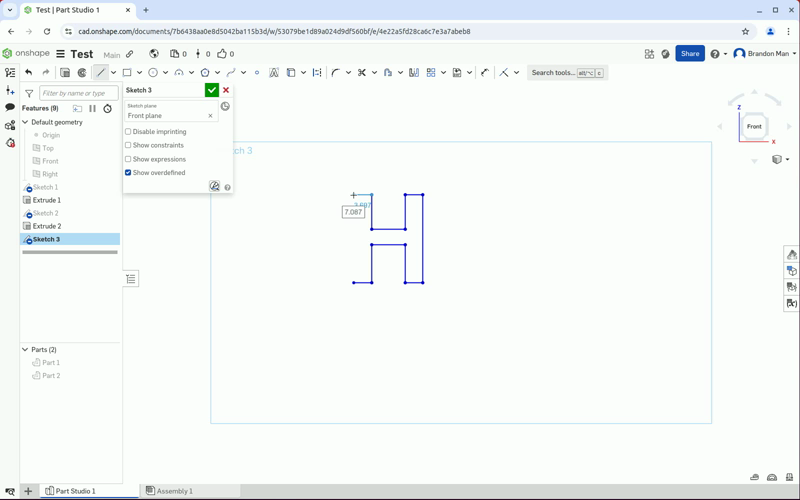
mouse_move(353, 282)
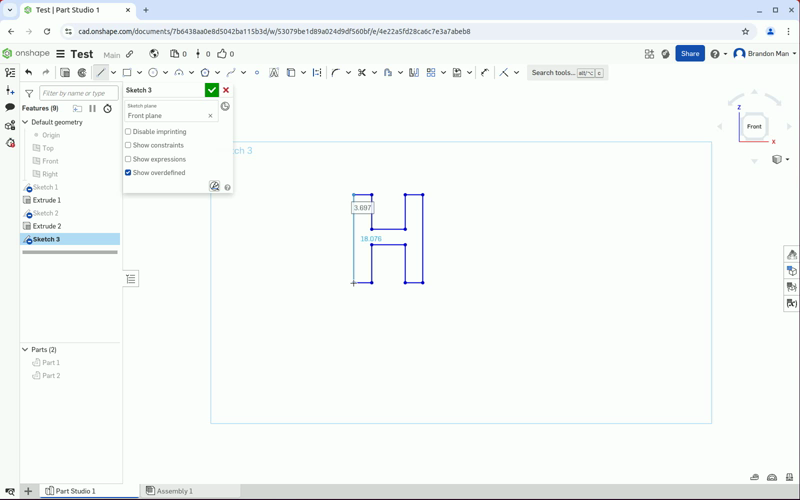
key_up(shift)
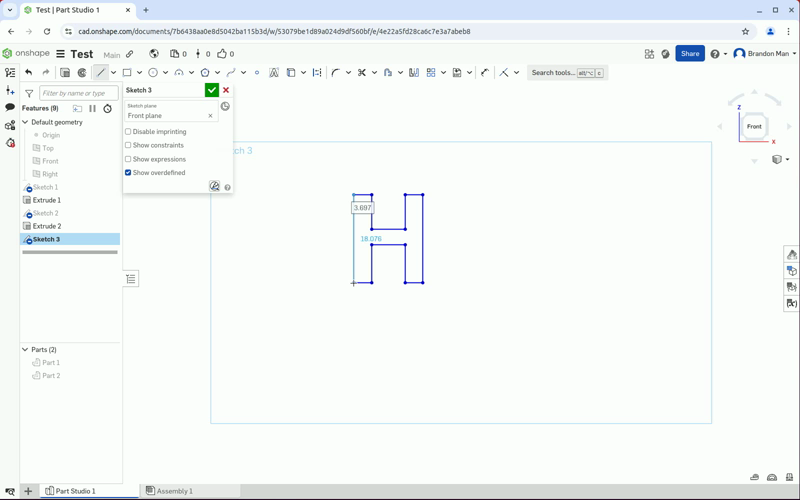
click(353, 282)
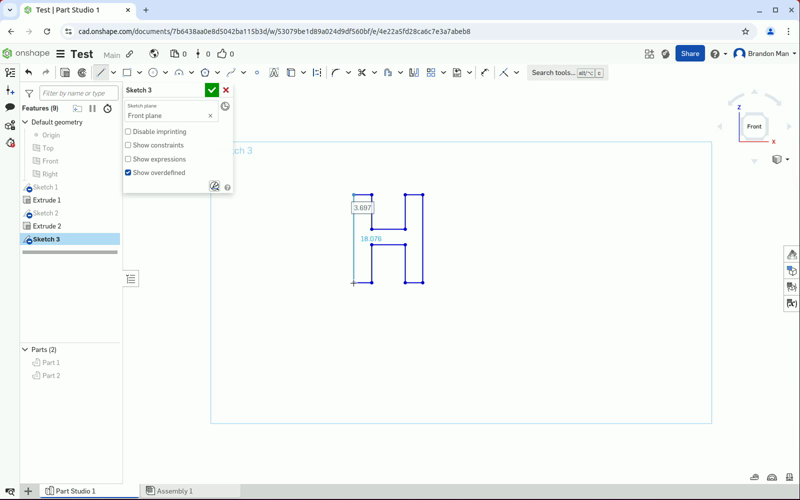
key(esc)
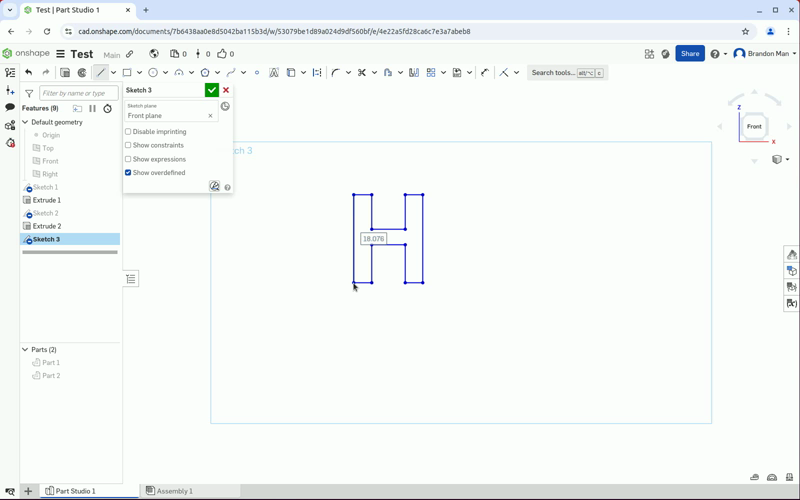
mouse_move(395, 240)
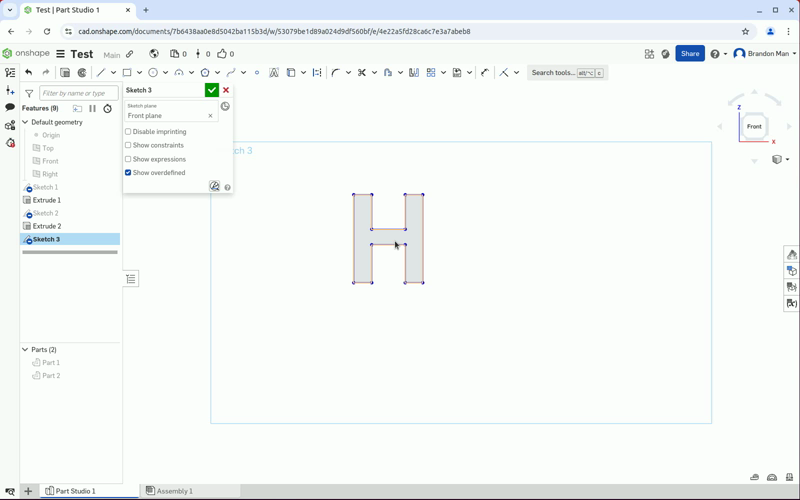
click(395, 240)
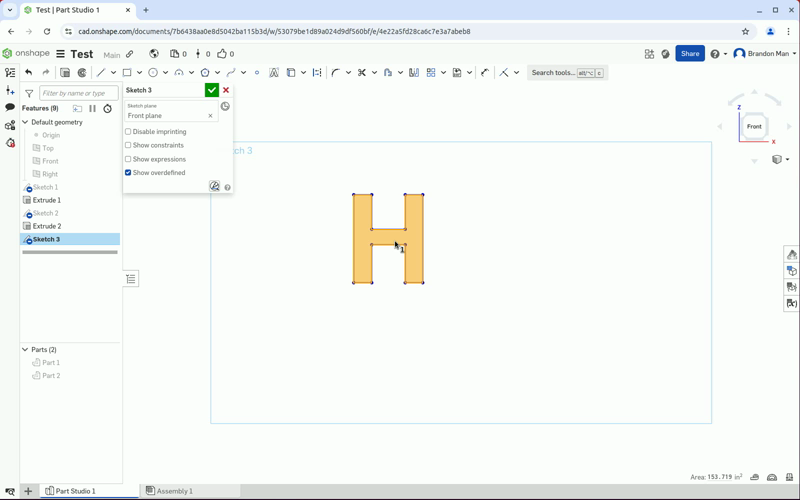
mouse_move(73, 352)
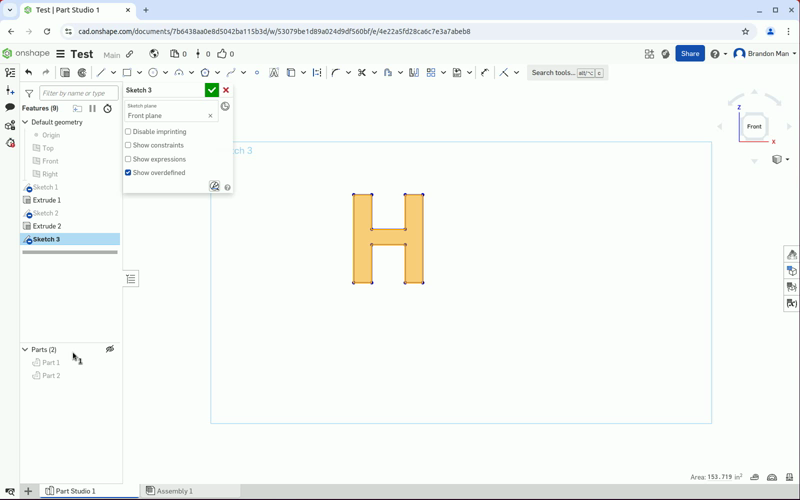
key(shift+y)
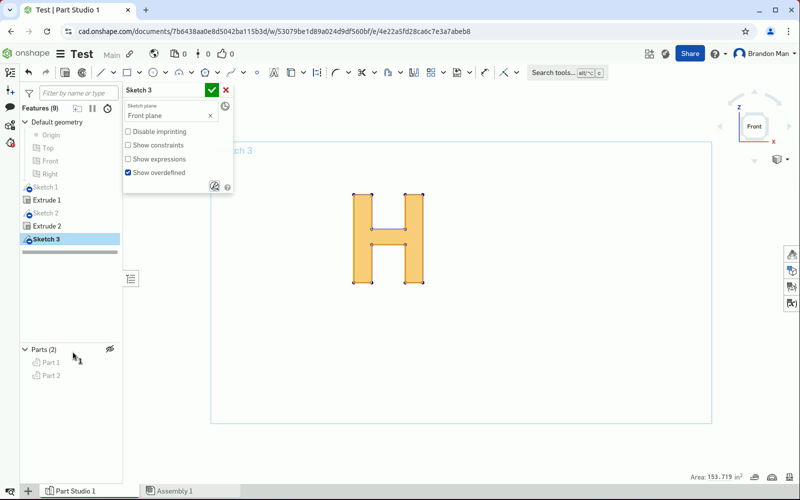
key(shift+e)
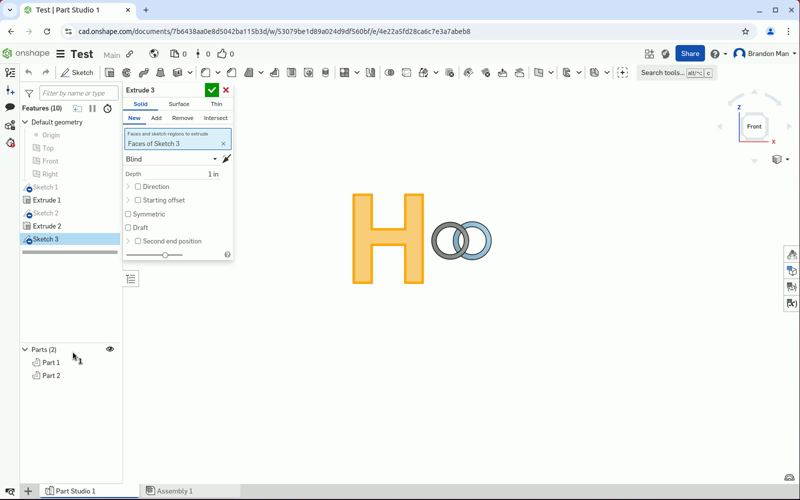
mouse_move(143, 106)
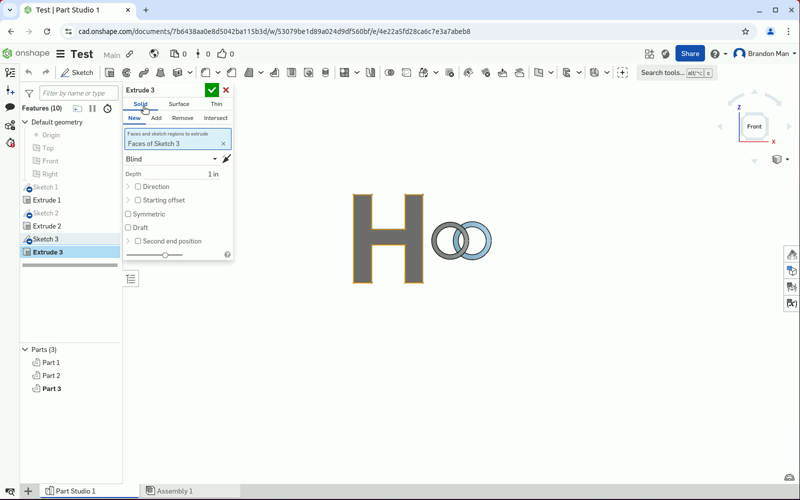
click(143, 106)
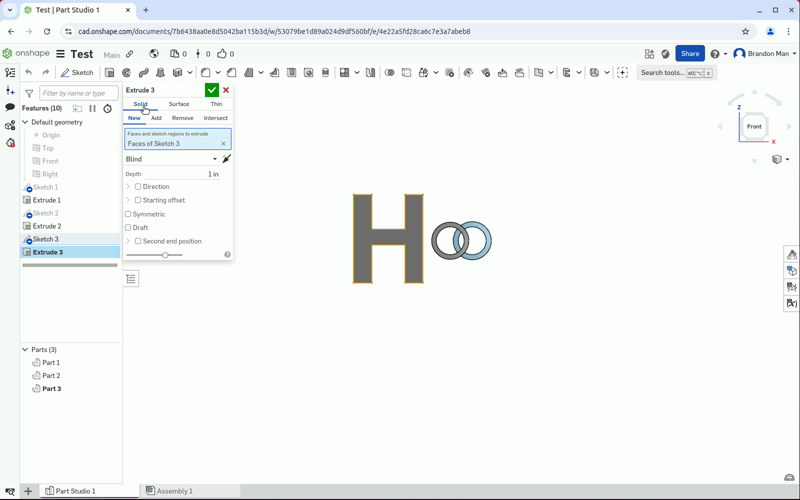
mouse_move(137, 120)
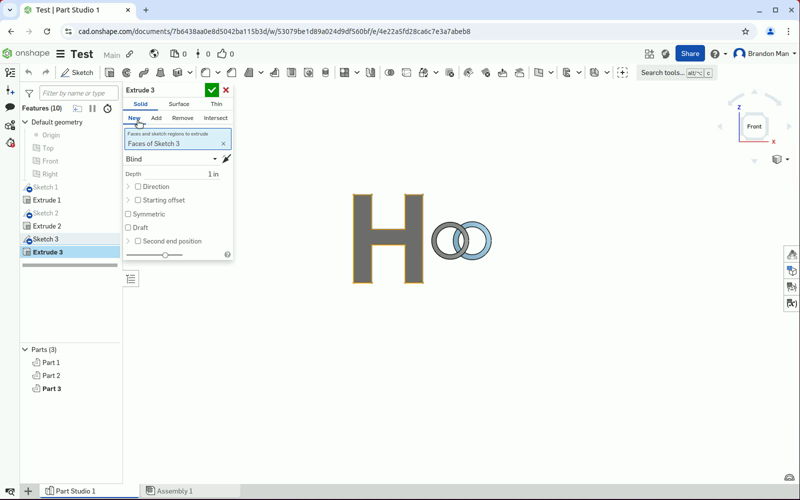
click(137, 120)
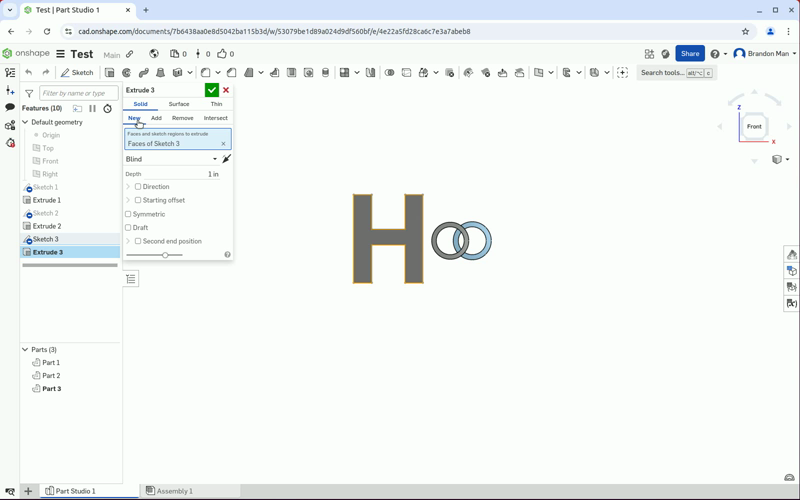
key(tab, 4)
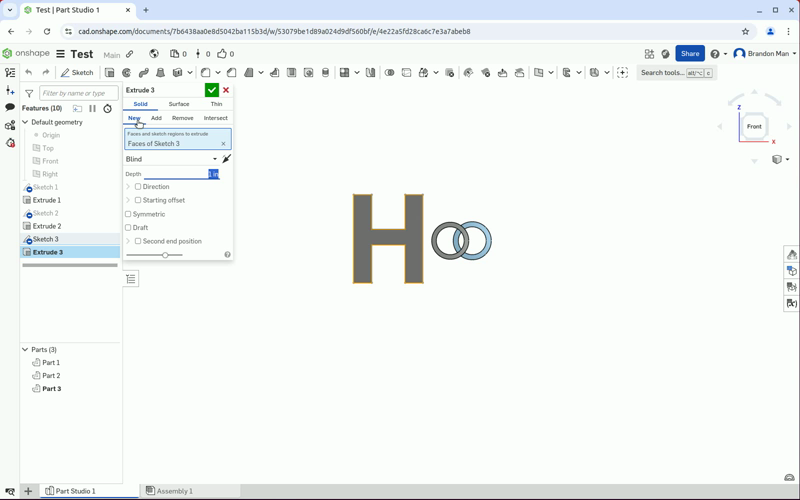
text(25.034)
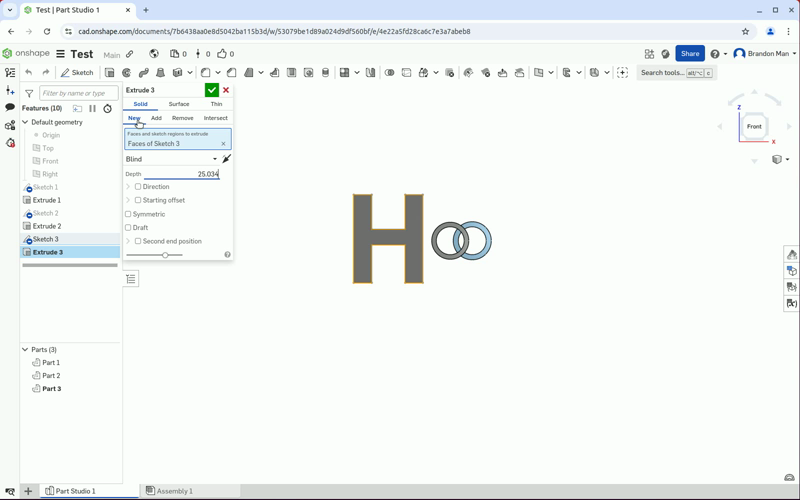
key(tab, 3)
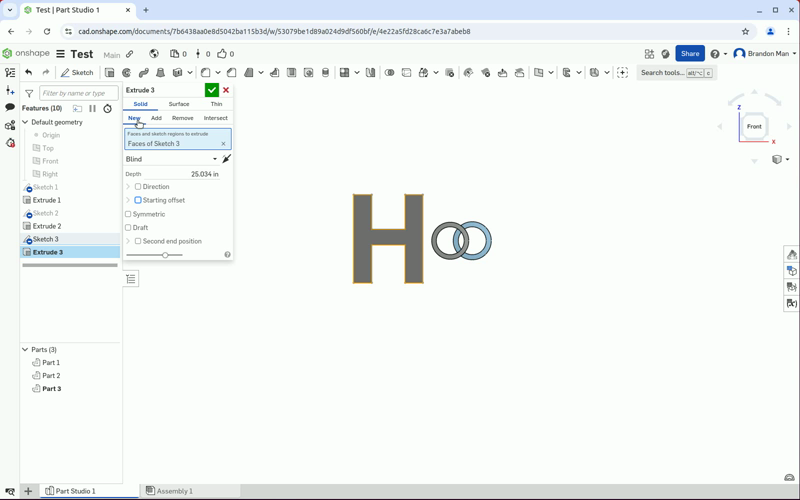
key(tab, 2)
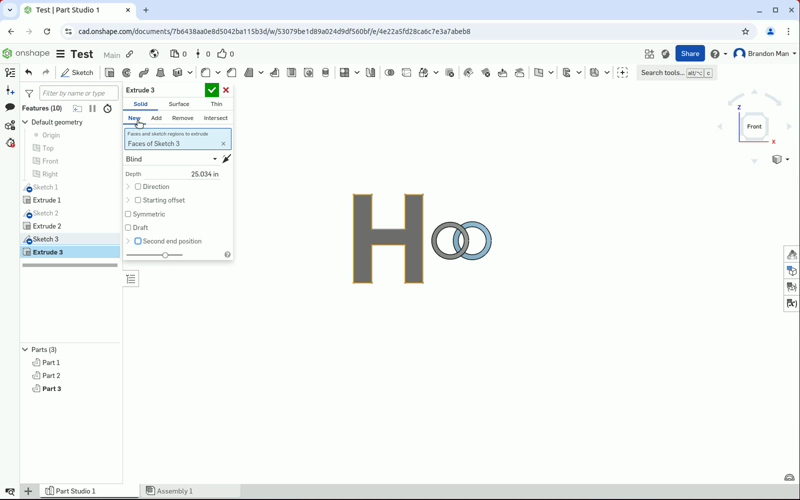
key(space)
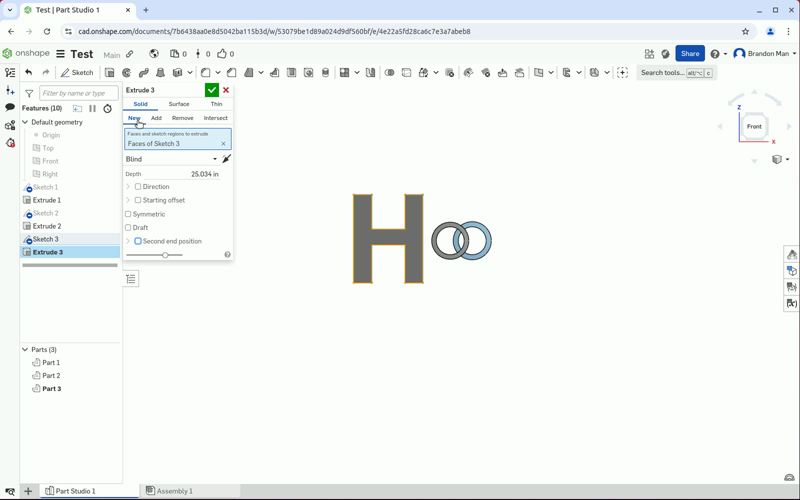
key(tab, 3)
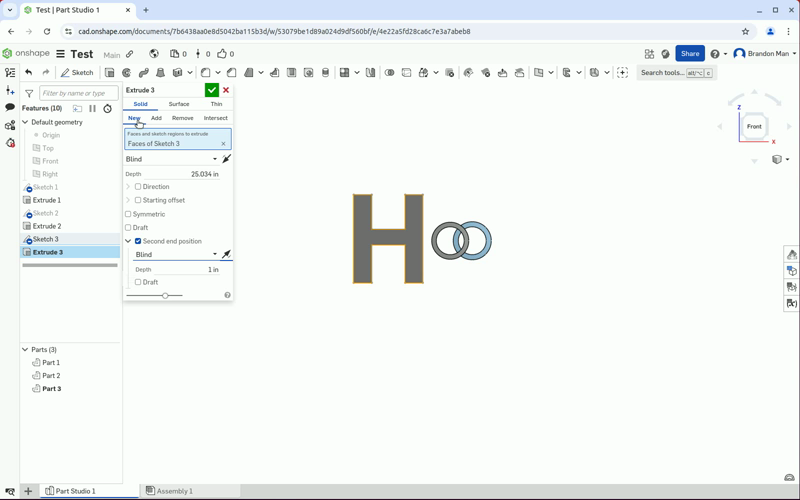
text(25.034)
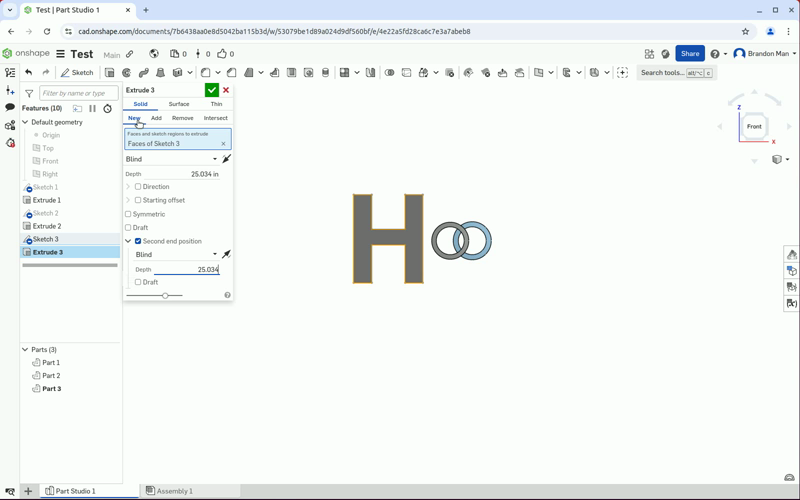
key(enter)
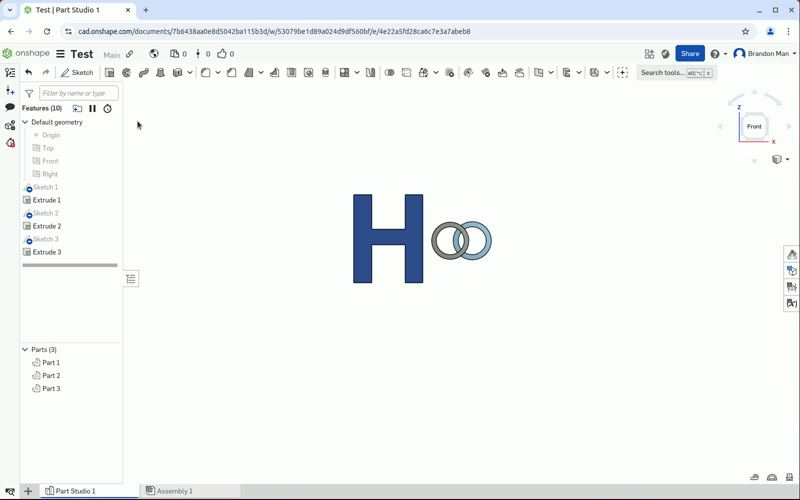
key(shift+h)
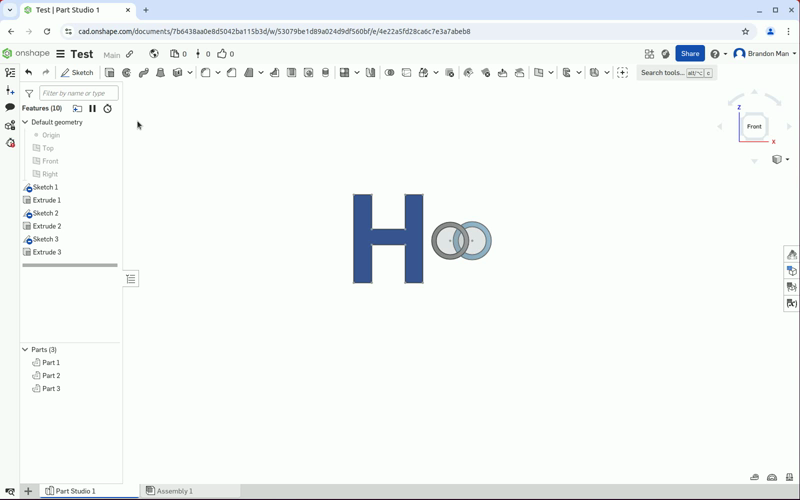
key(shift+h)
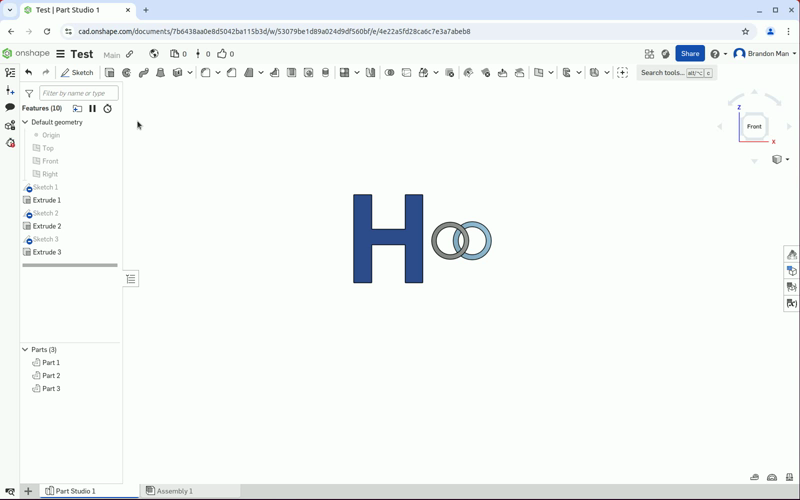
mouse_move(73, 189)
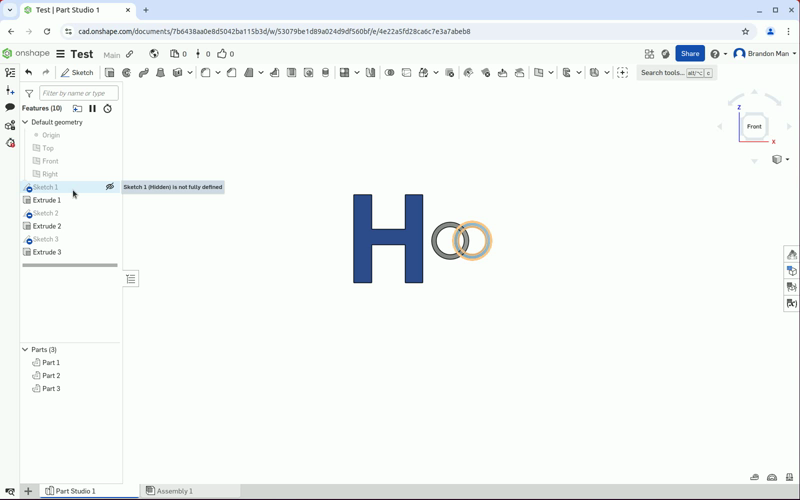
click(73, 189)
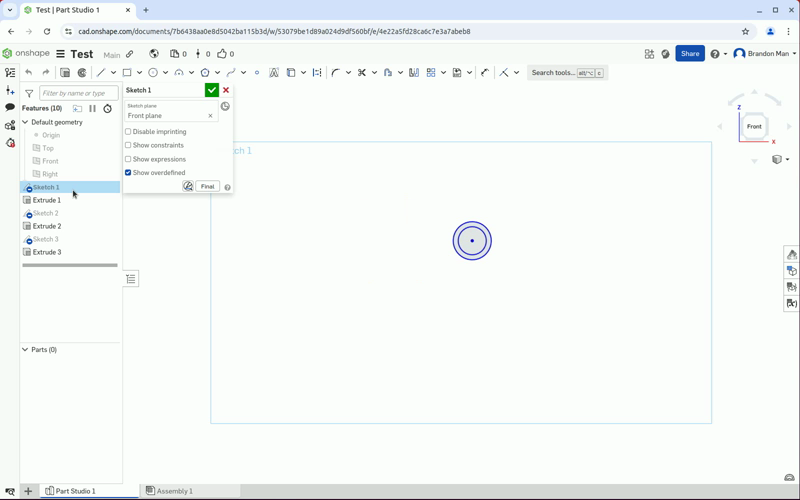
mouse_move(229, 92)
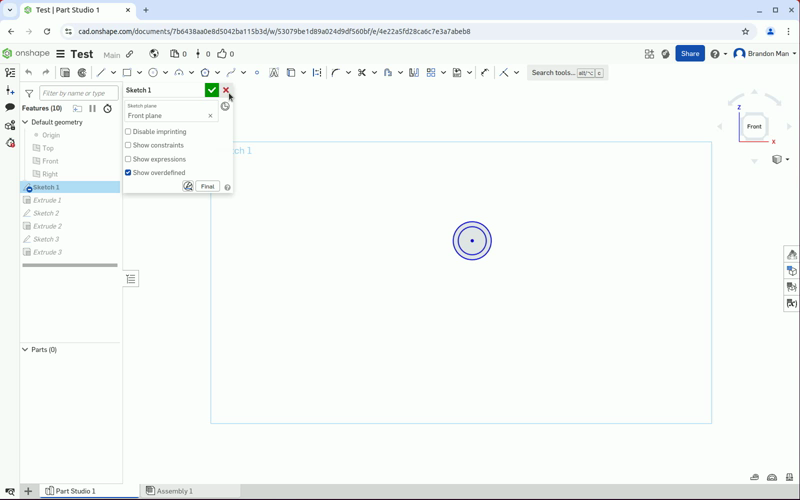
click(229, 92)
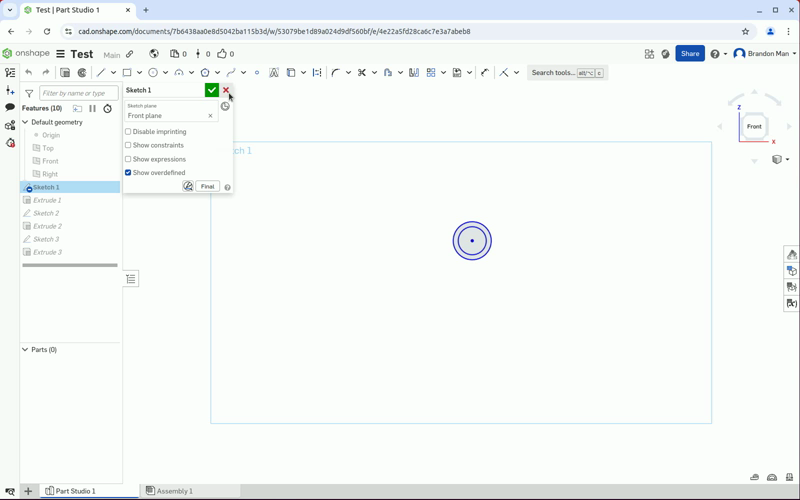
key(shift+s)
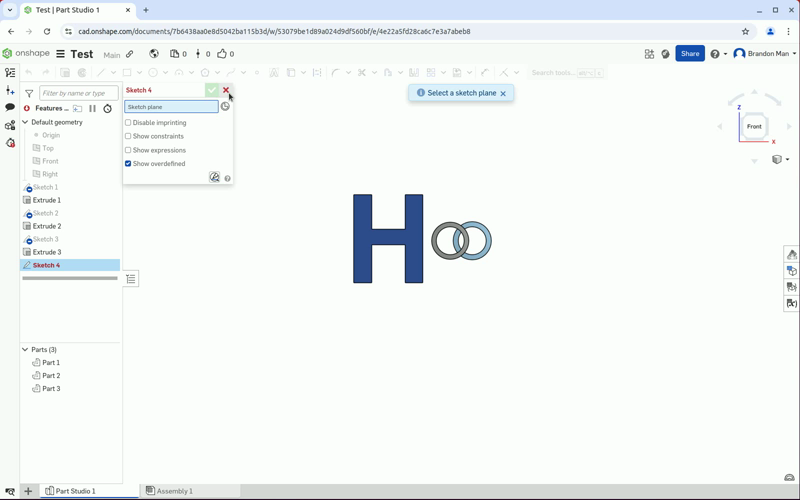
mouse_move(73, 163)
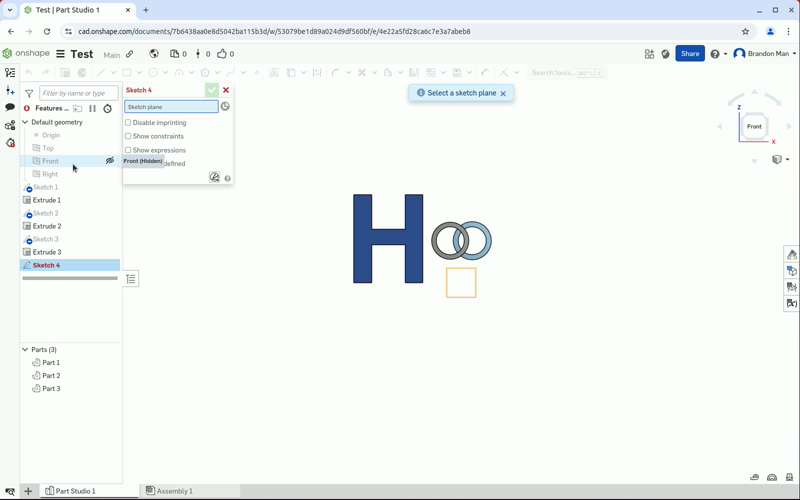
click(73, 163)
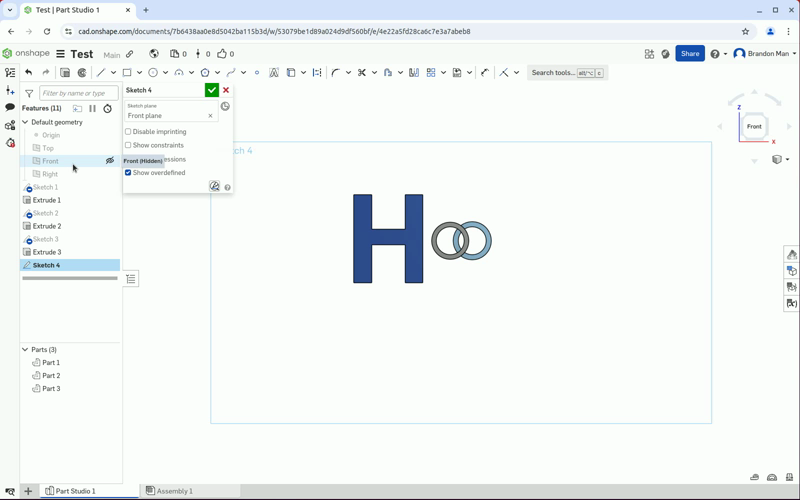
mouse_move(73, 352)
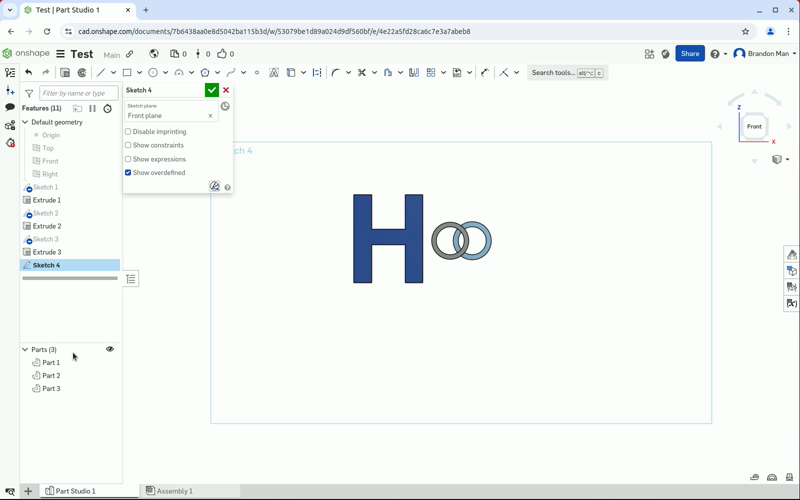
key(y)
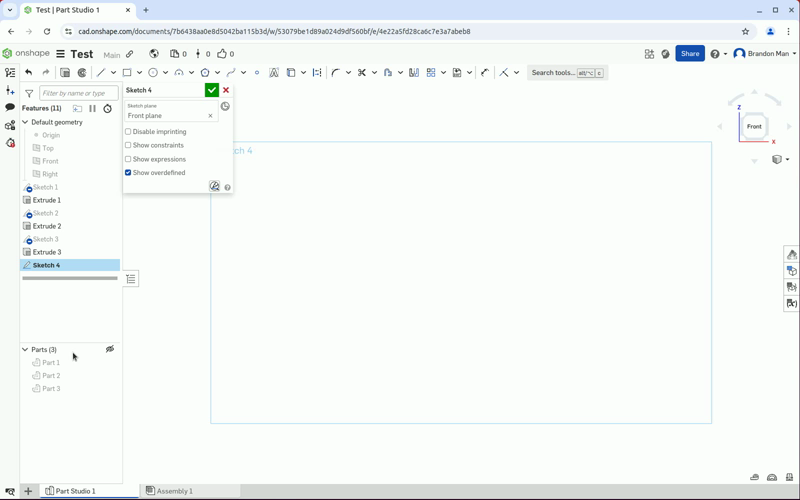
key(l)
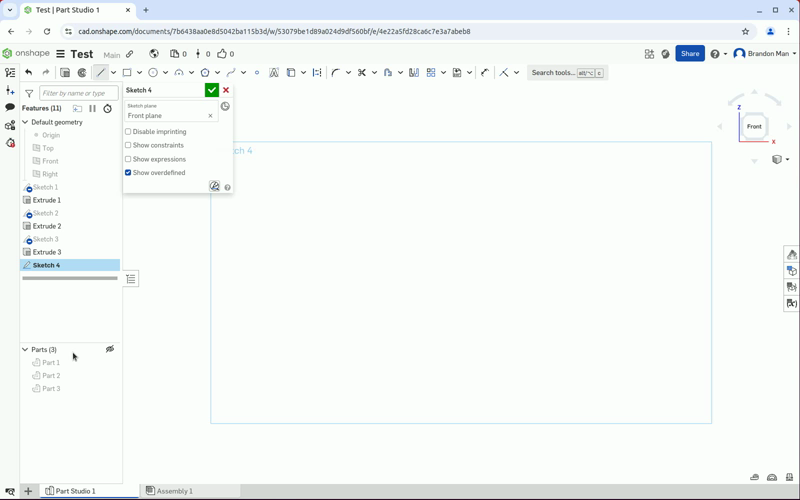
key_down(shift)
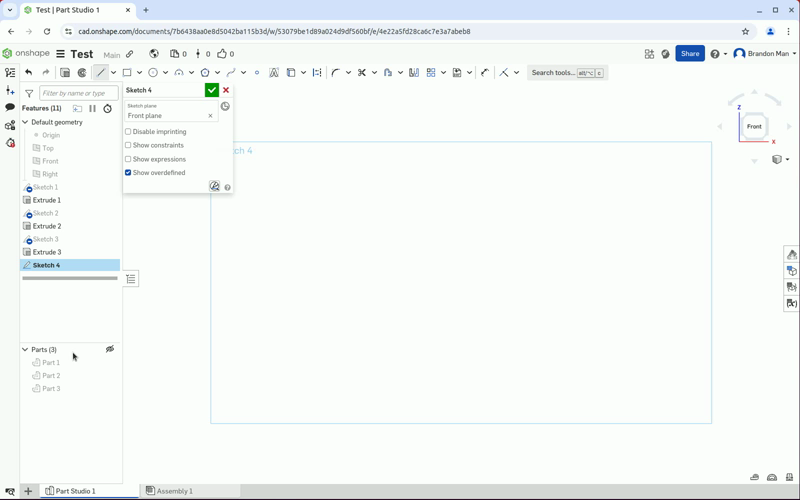
mouse_move(498, 282)
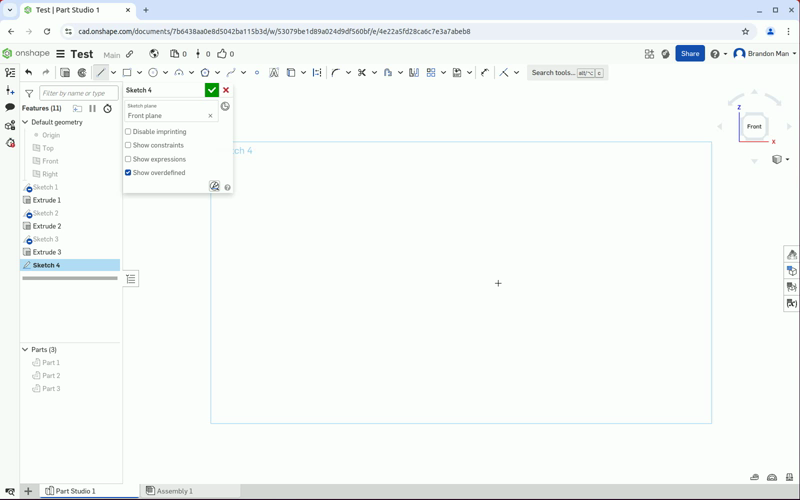
click(498, 282)
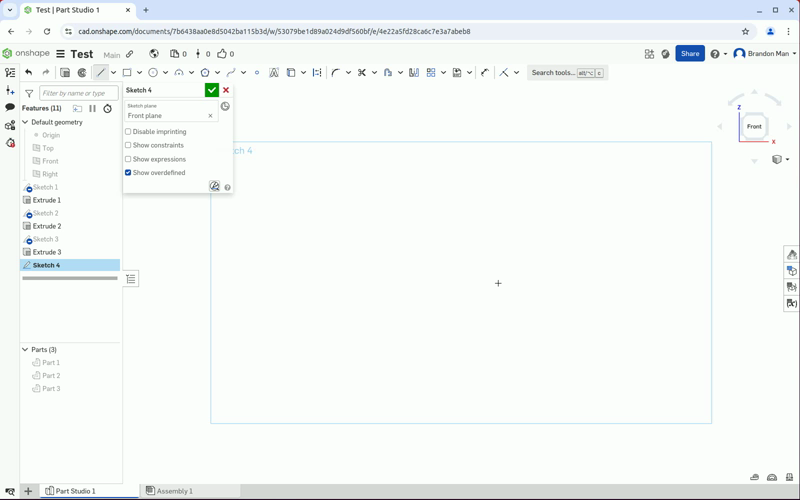
key_up(shift)
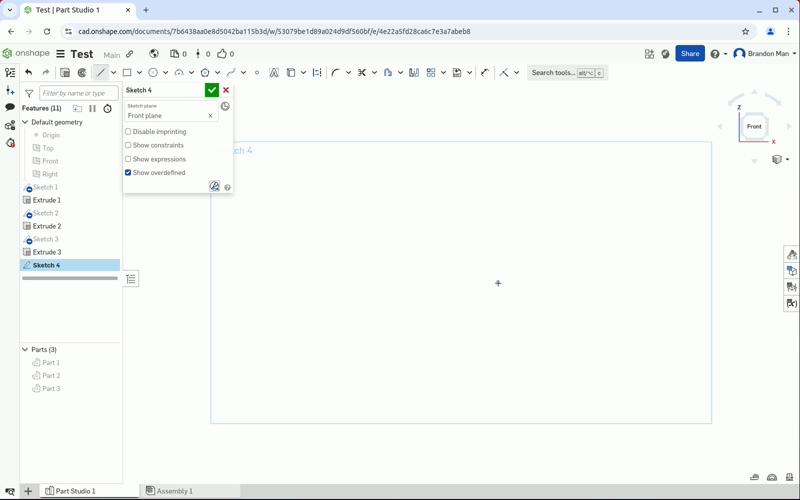
key_down(shift)
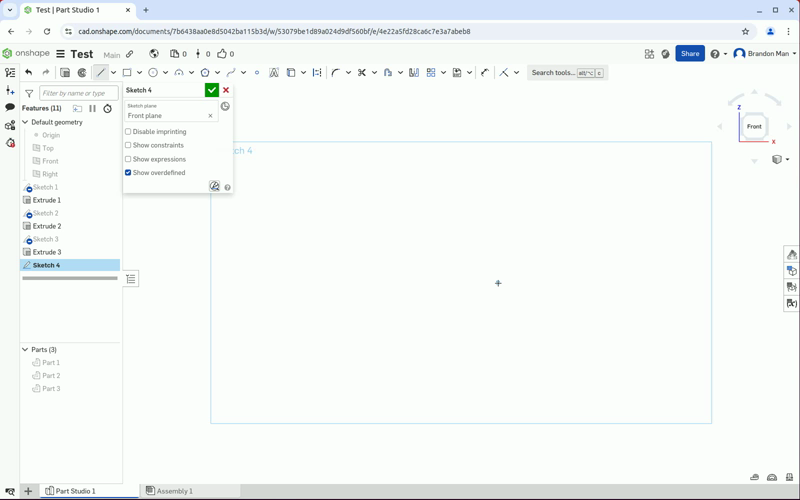
mouse_move(528, 282)
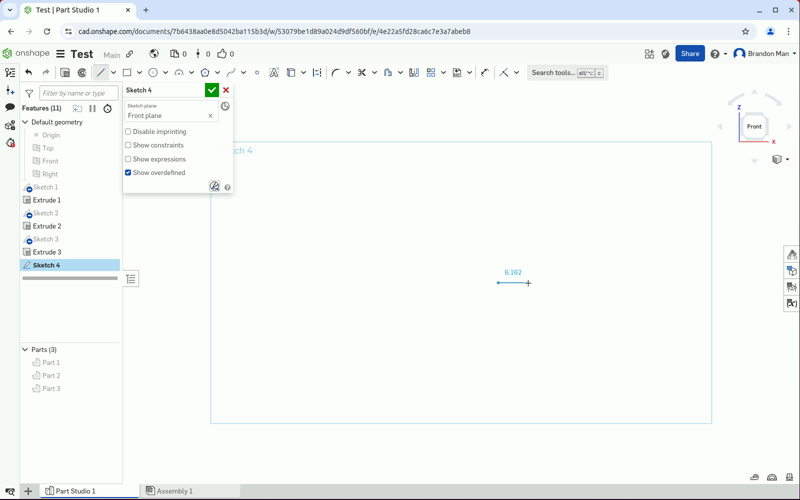
mouse_move(516, 282)
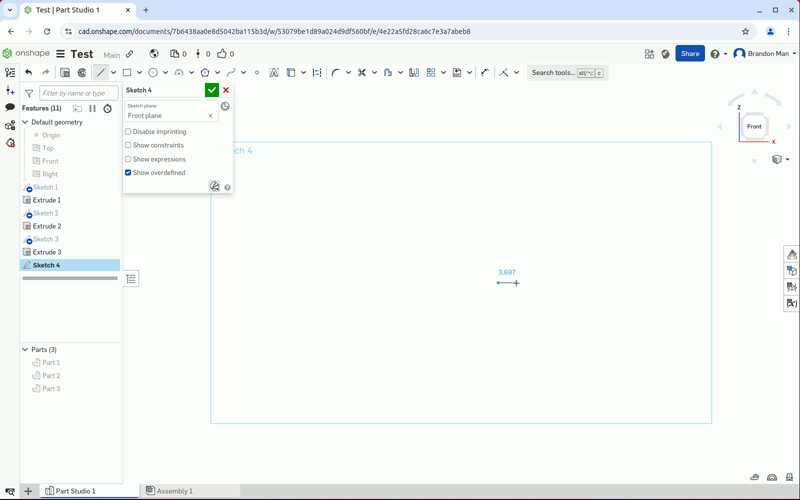
click(516, 282)
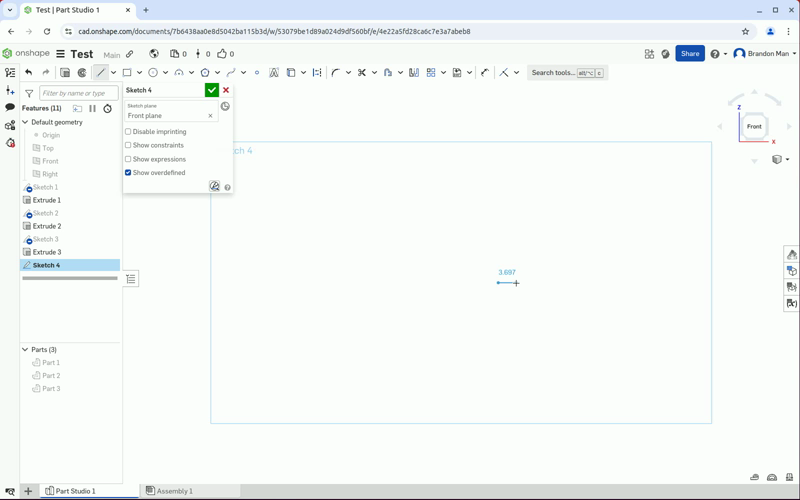
key_up(shift)
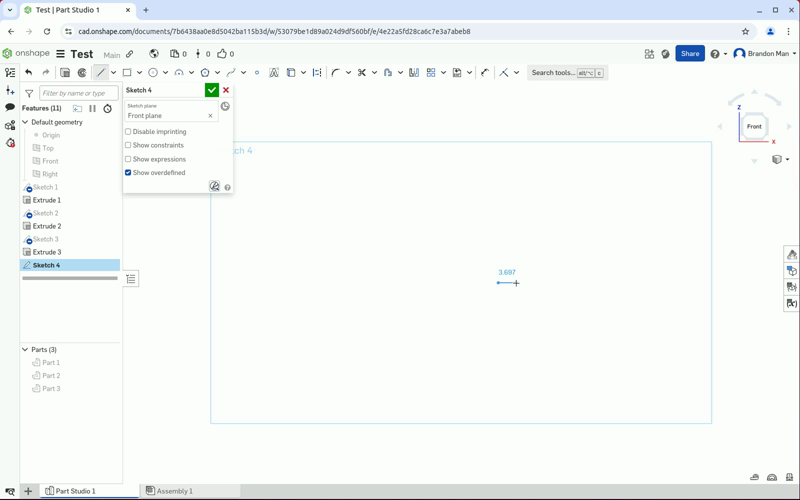
key_down(shift)
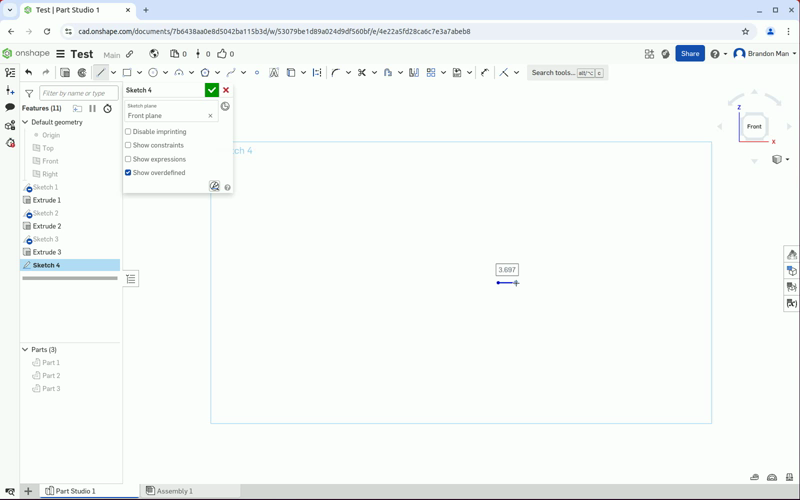
mouse_move(546, 282)
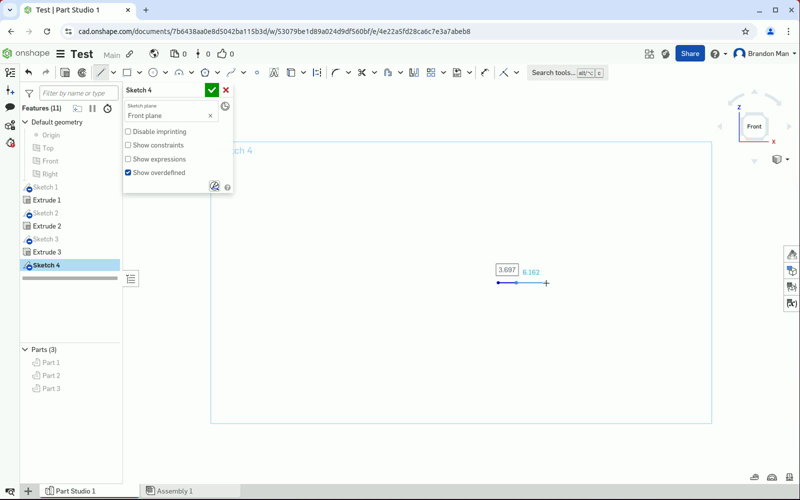
mouse_move(516, 244)
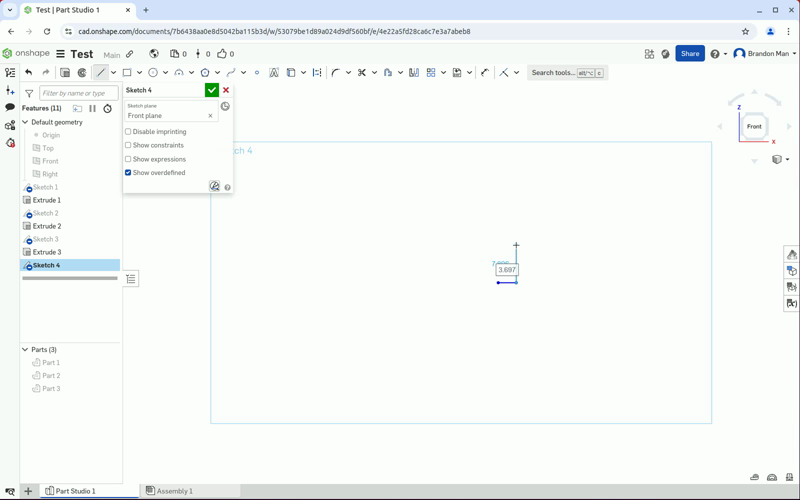
click(516, 244)
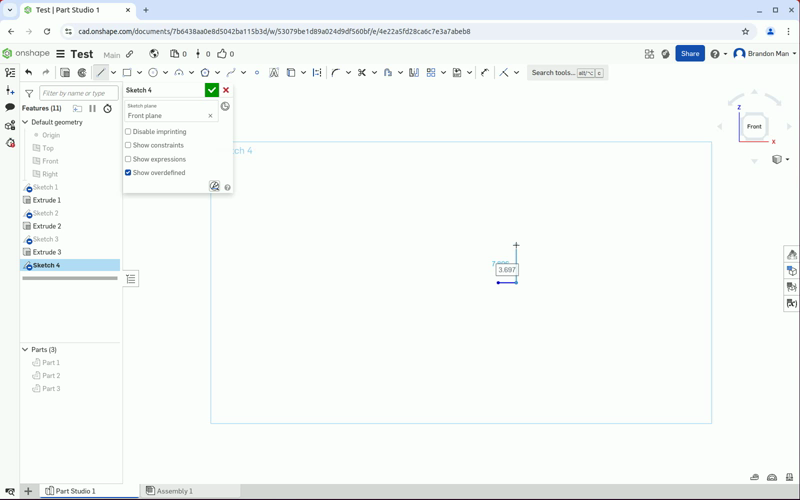
key_up(shift)
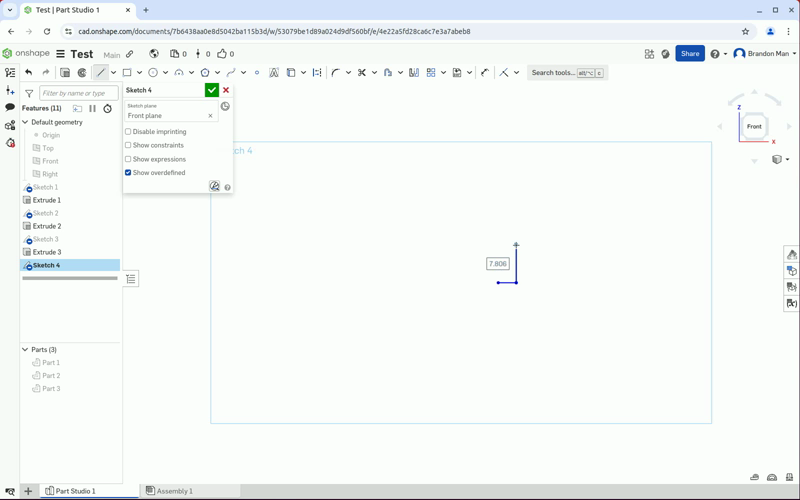
key_down(shift)
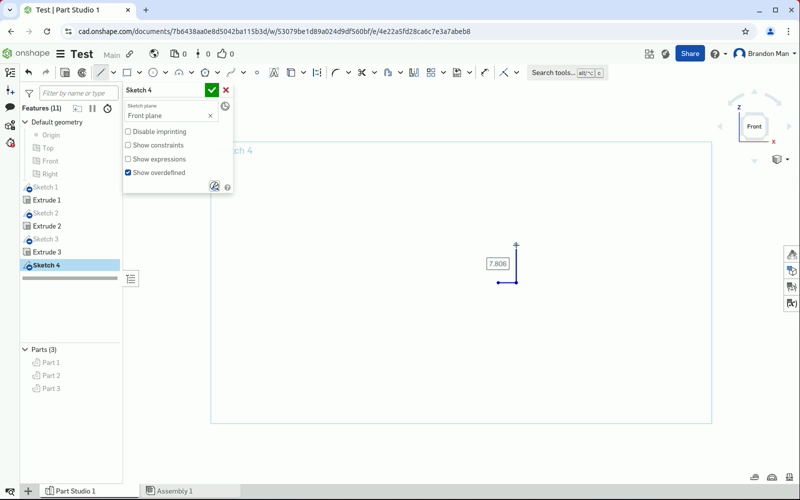
mouse_move(546, 244)
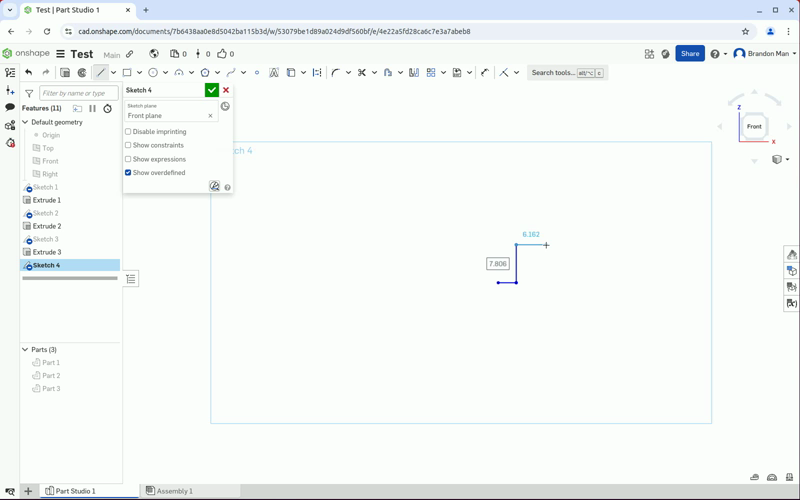
mouse_move(549, 244)
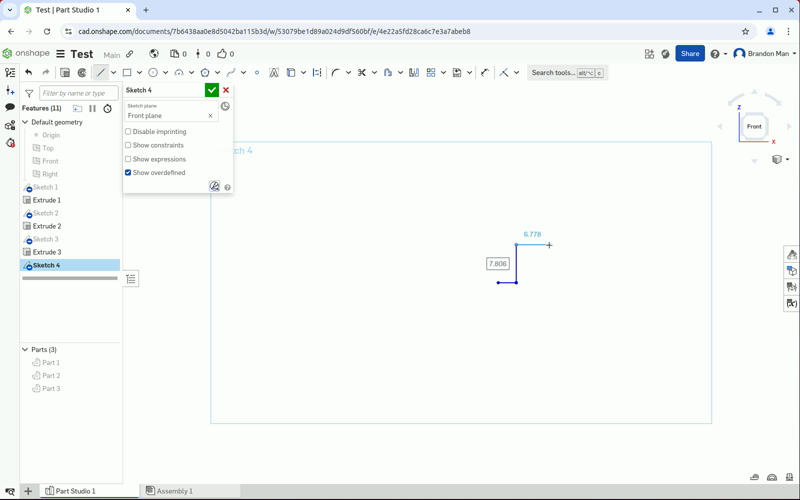
click(549, 244)
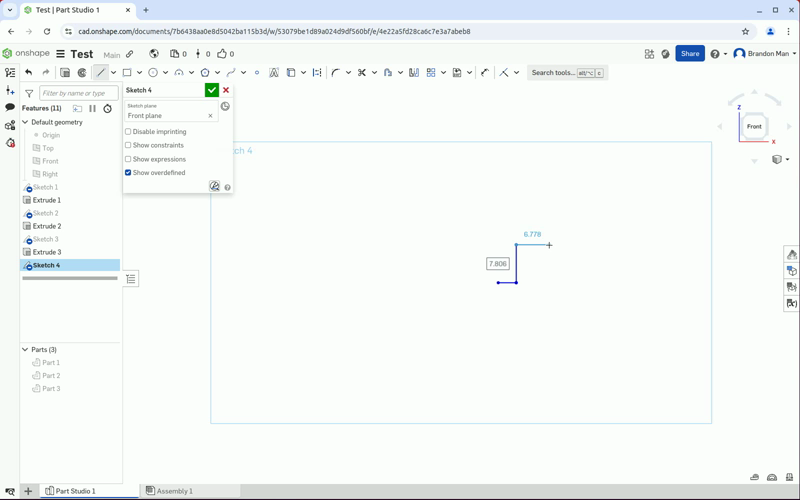
key_up(shift)
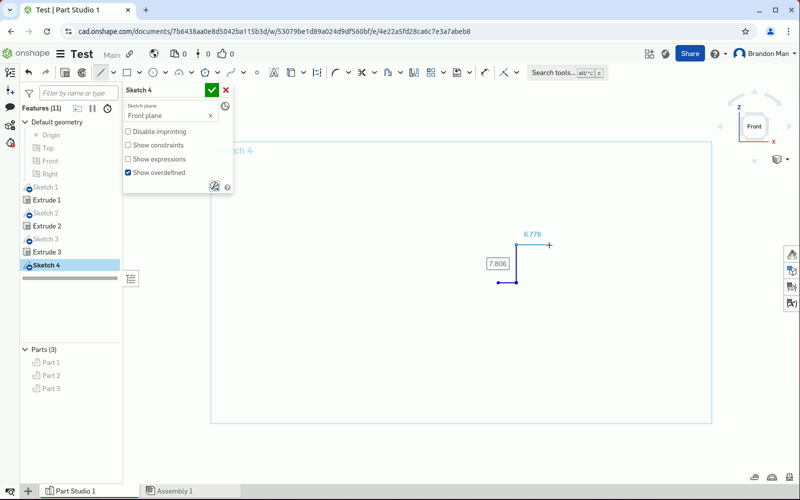
key_down(shift)
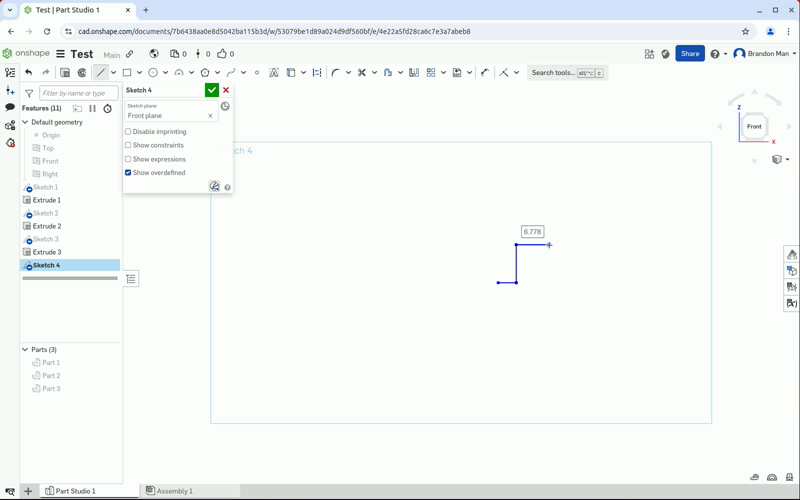
mouse_move(579, 244)
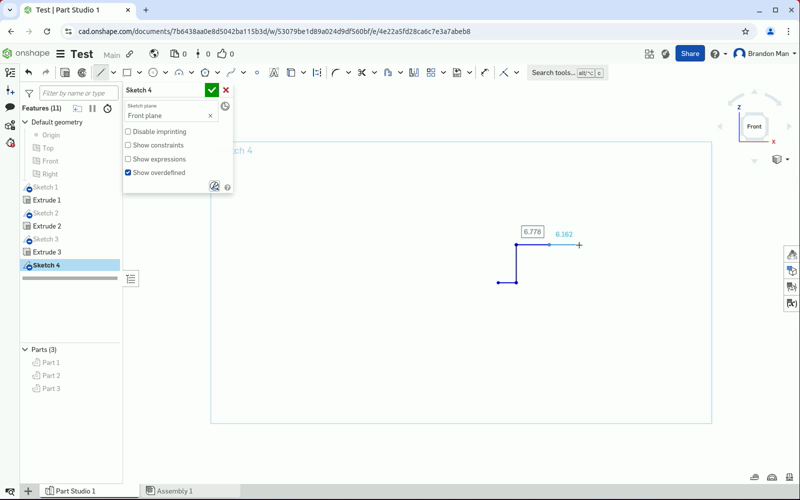
mouse_move(549, 282)
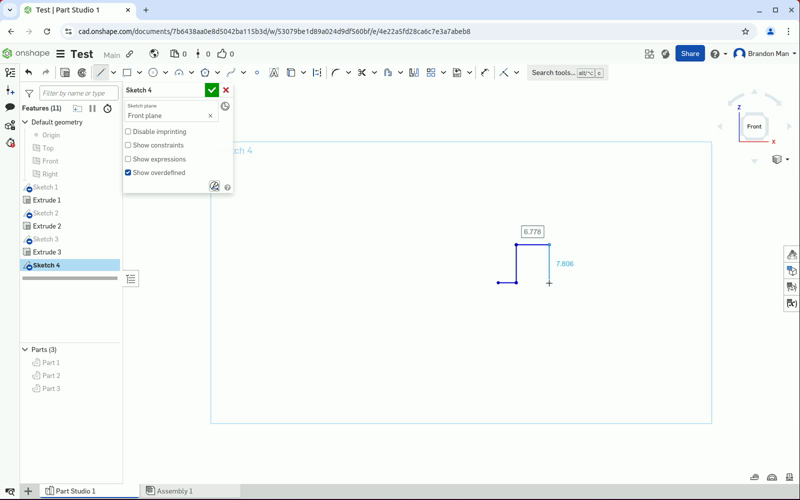
click(549, 282)
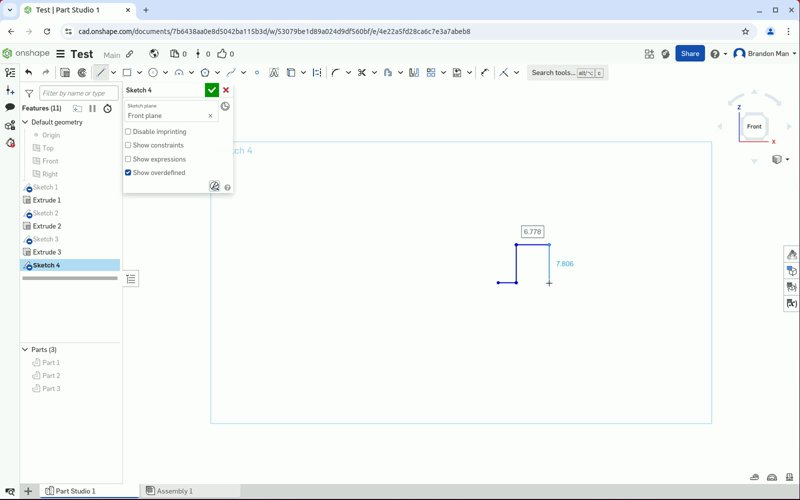
key_up(shift)
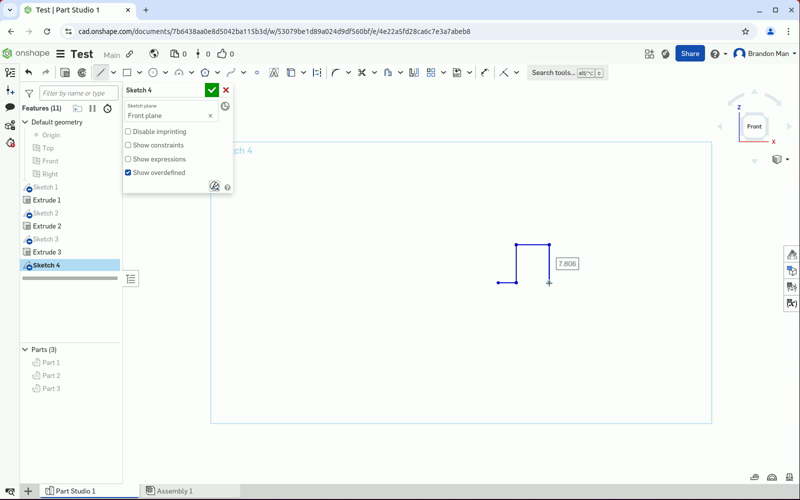
key_down(shift)
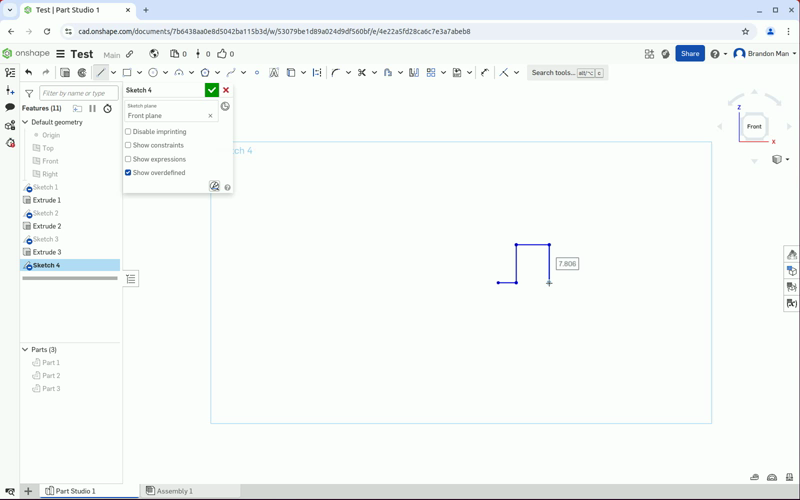
mouse_move(579, 282)
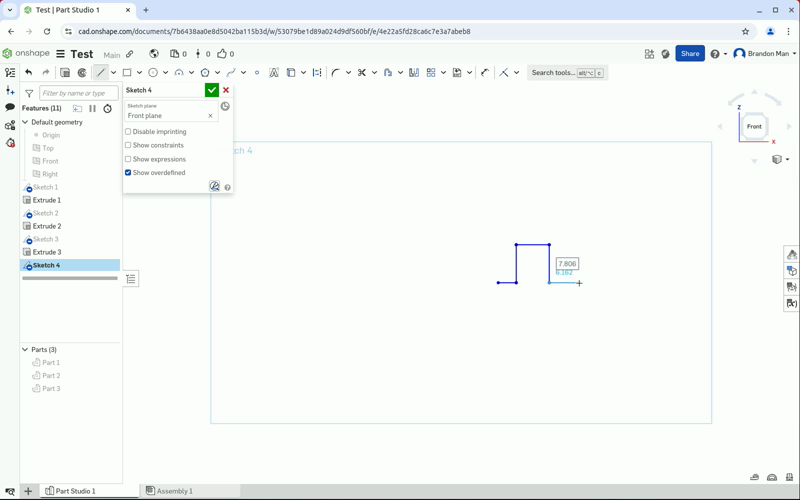
mouse_move(567, 282)
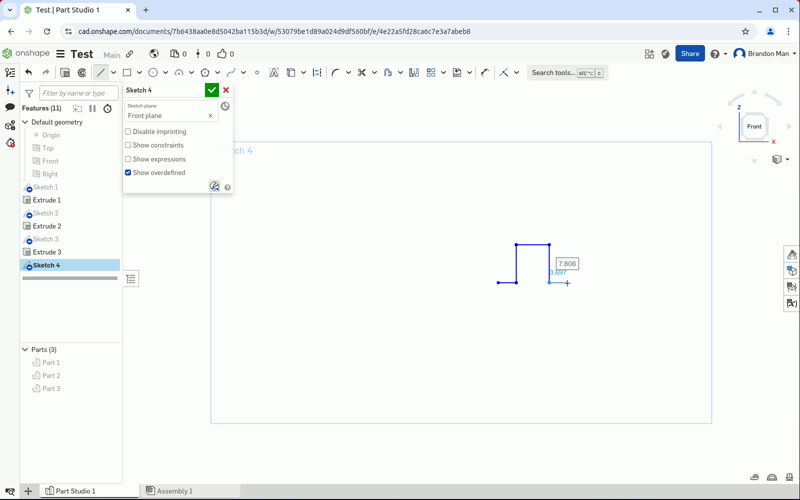
click(567, 282)
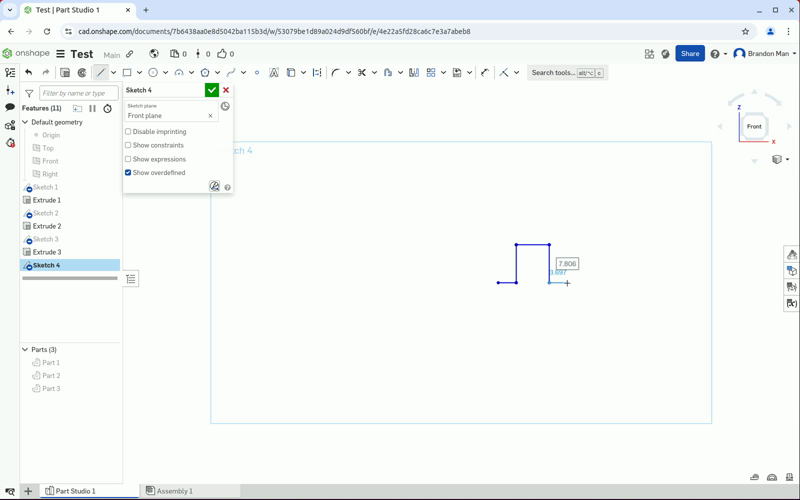
key_up(shift)
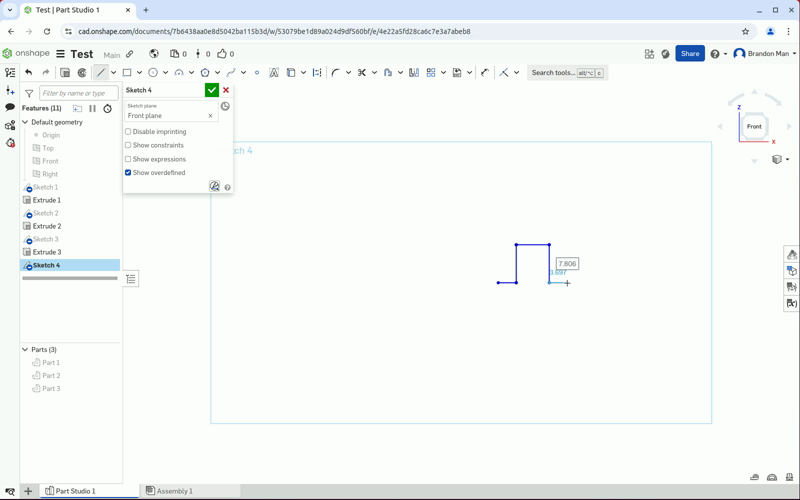
key_down(shift)
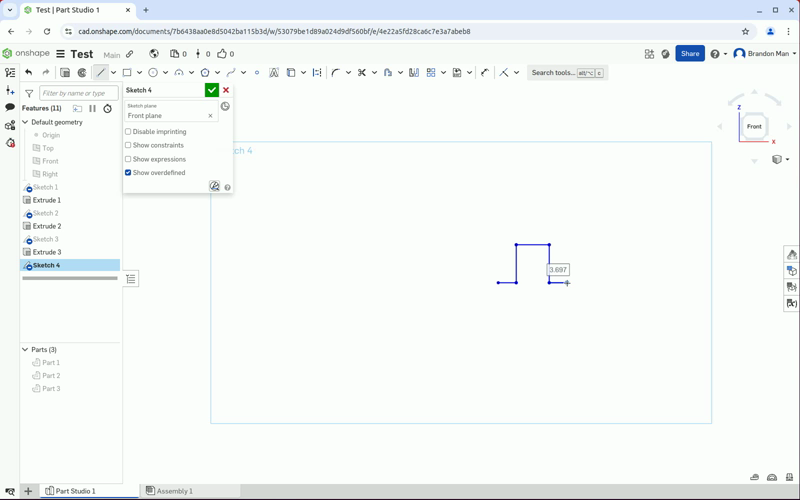
mouse_move(567, 194)
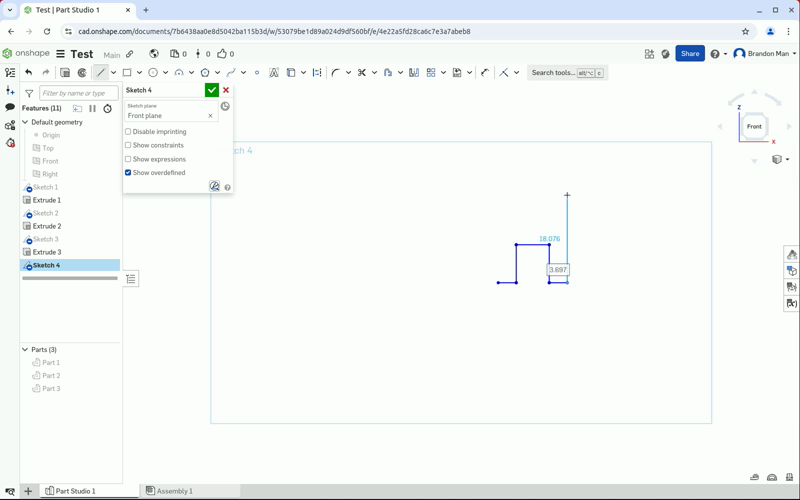
click(567, 194)
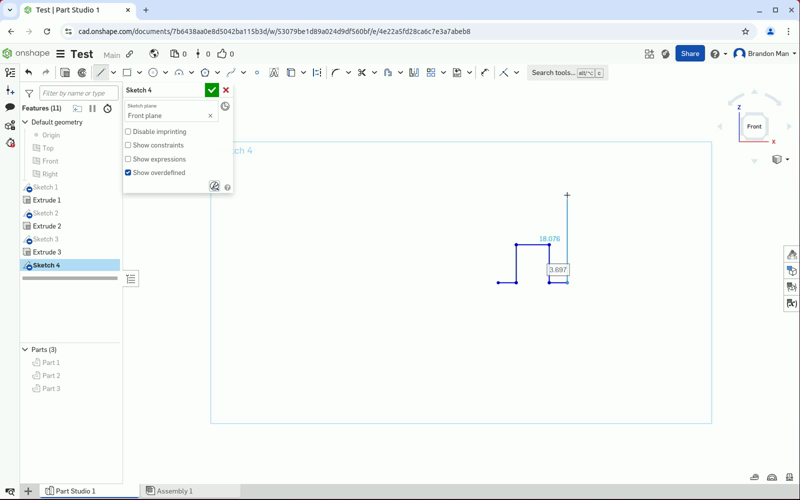
key_up(shift)
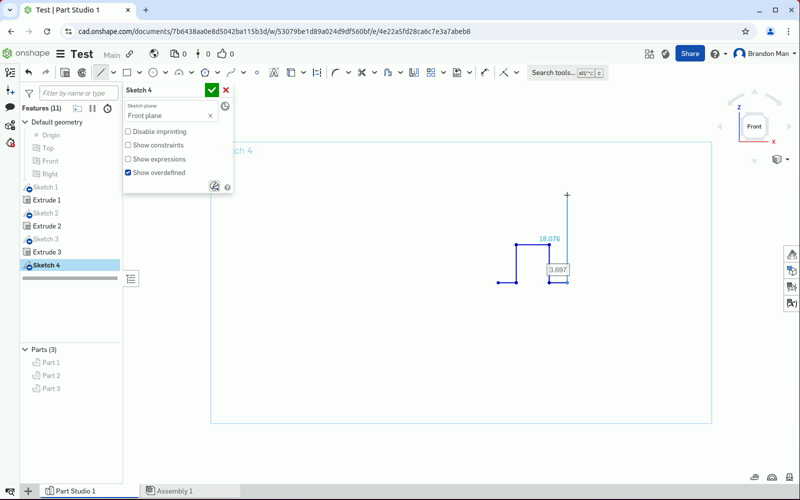
key_down(shift)
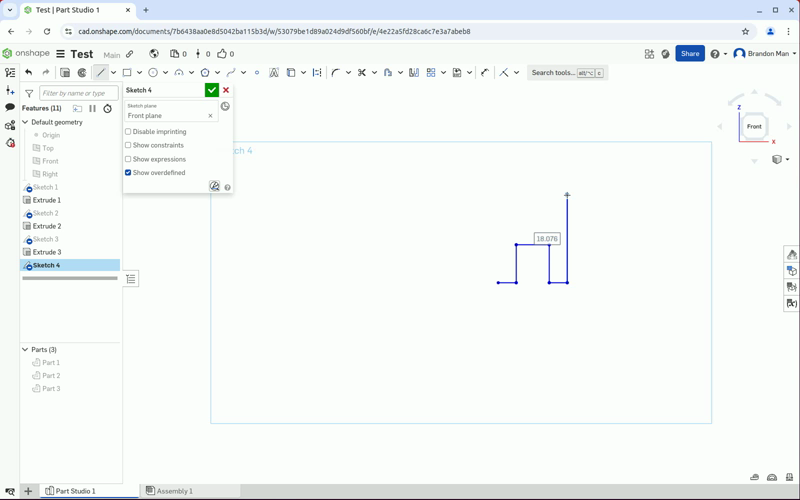
mouse_move(589, 194)
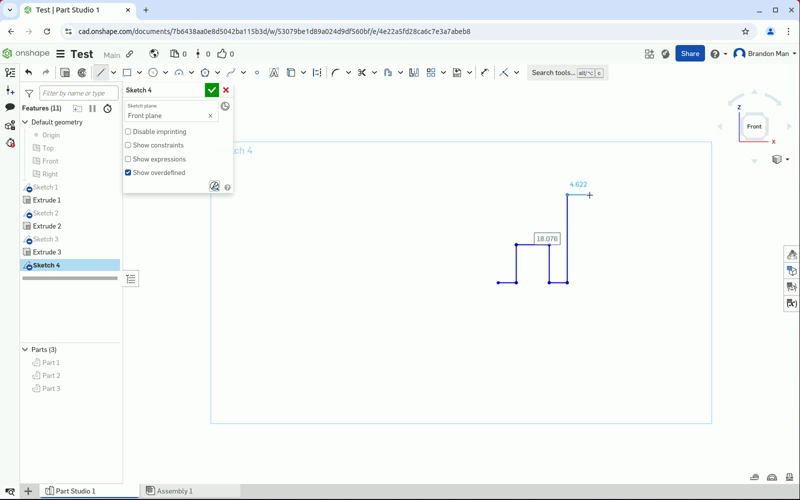
mouse_move(549, 194)
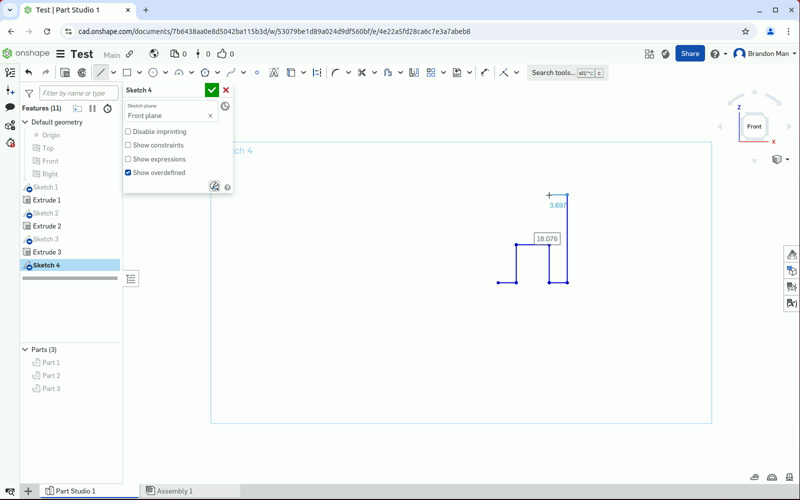
click(549, 194)
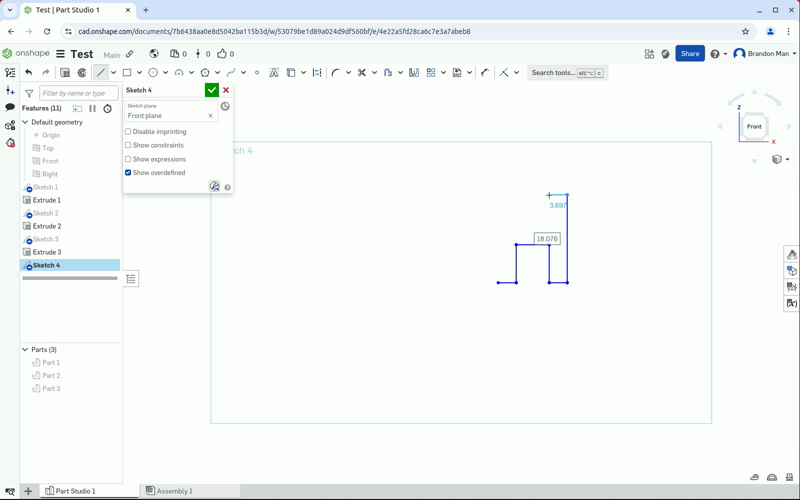
key_up(shift)
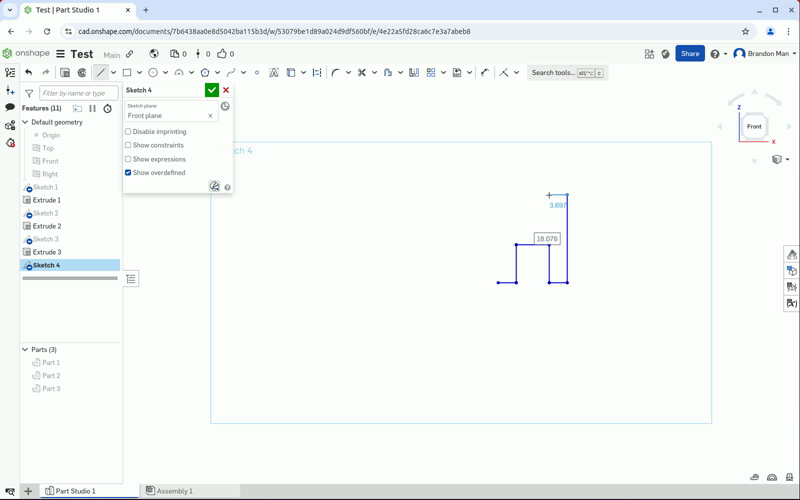
key_down(shift)
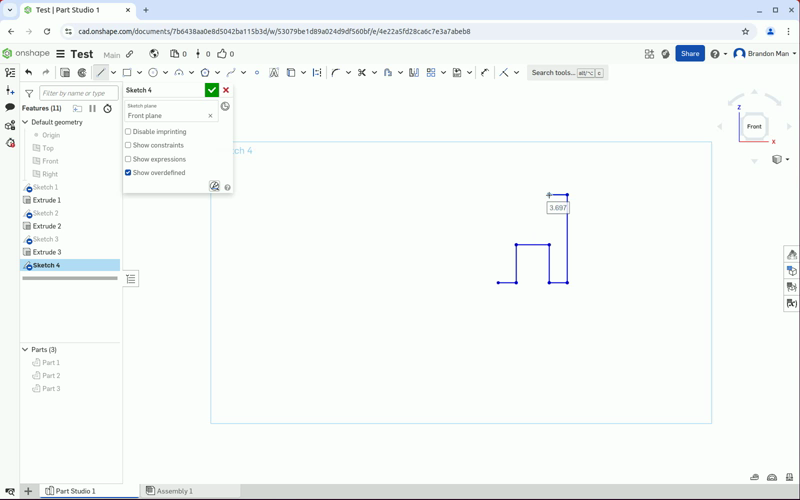
mouse_move(579, 194)
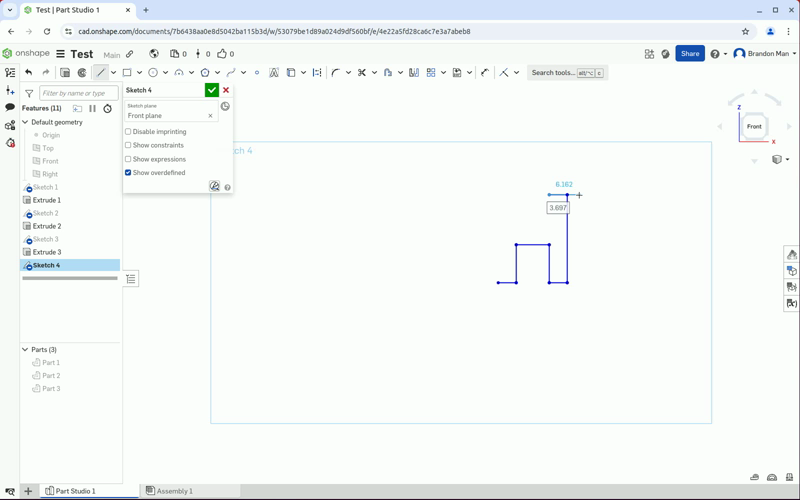
mouse_move(549, 229)
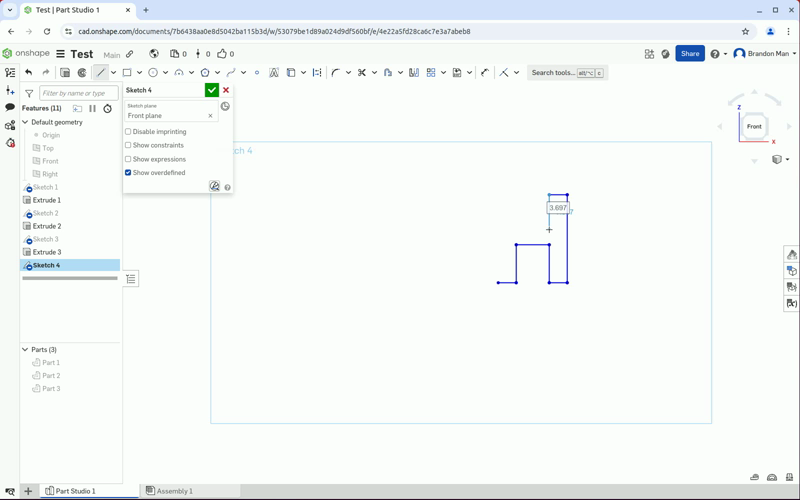
click(549, 229)
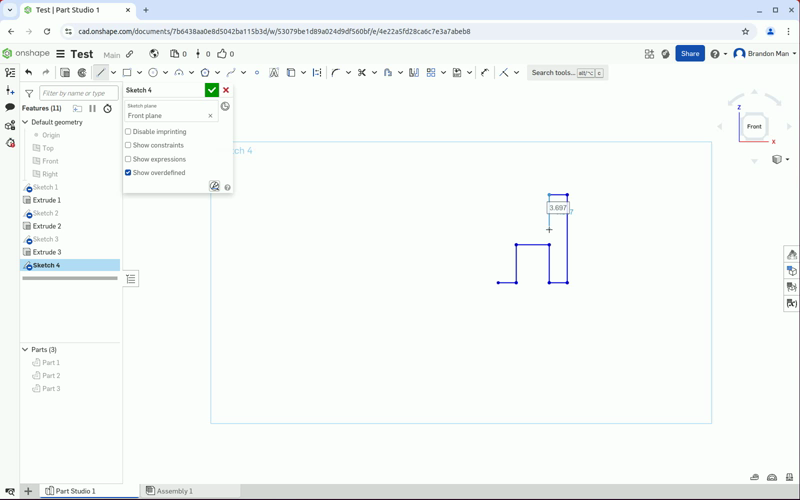
key_up(shift)
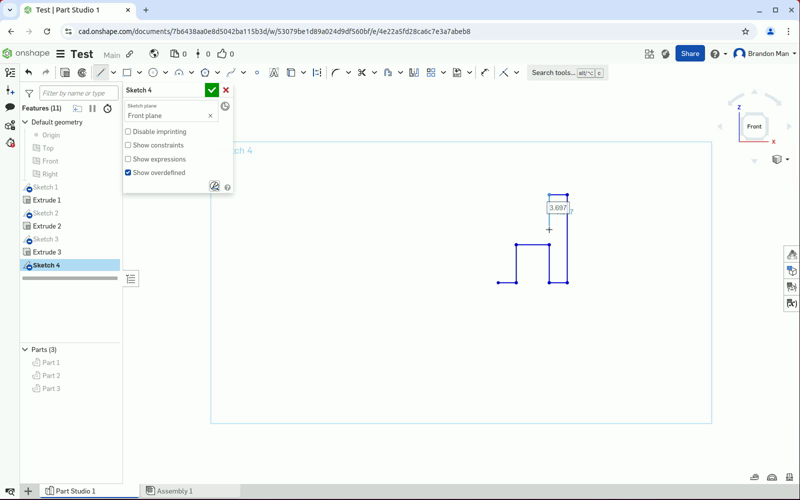
key_down(shift)
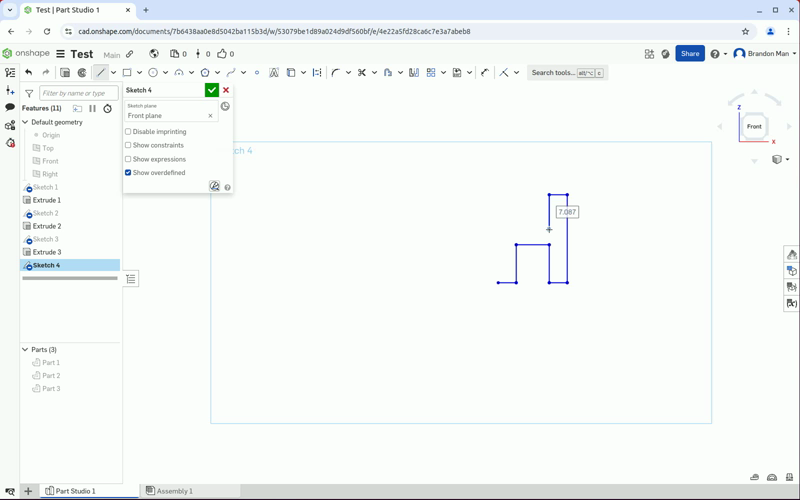
mouse_move(579, 229)
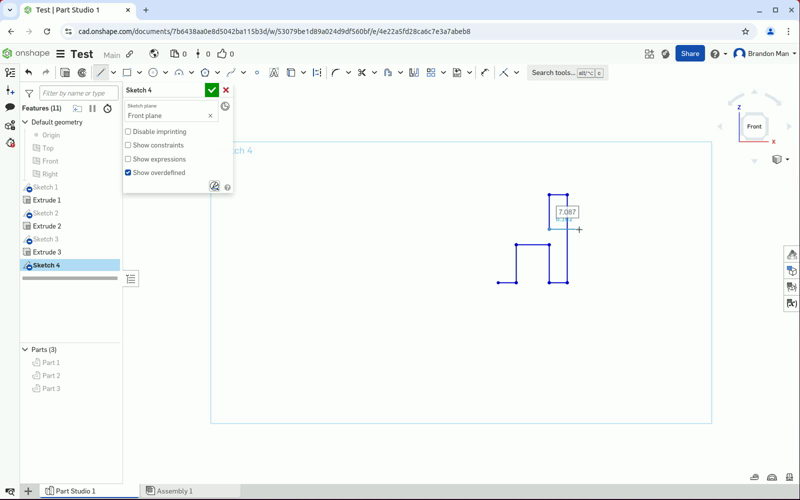
mouse_move(516, 229)
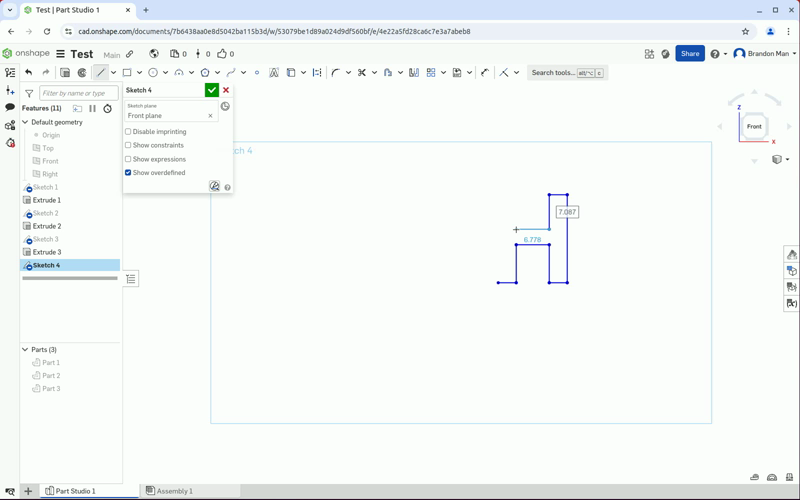
click(516, 229)
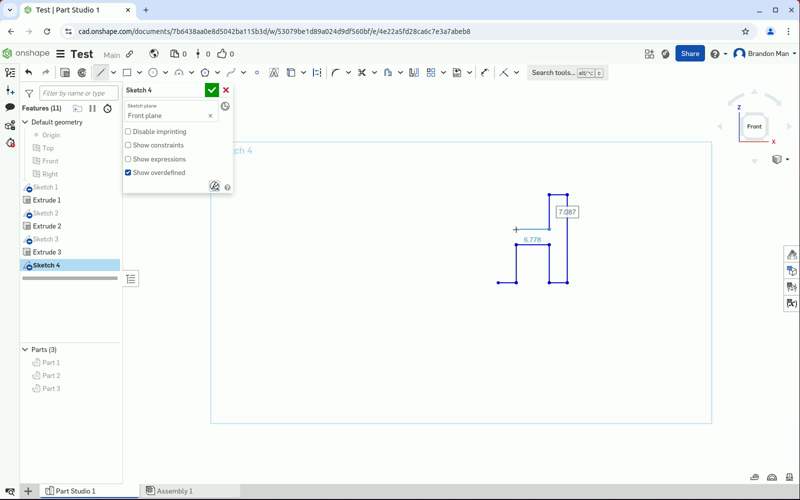
key_up(shift)
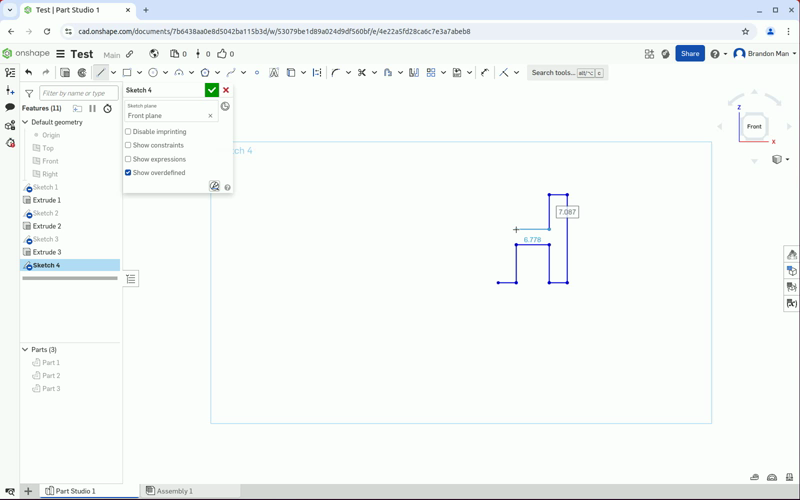
key_down(shift)
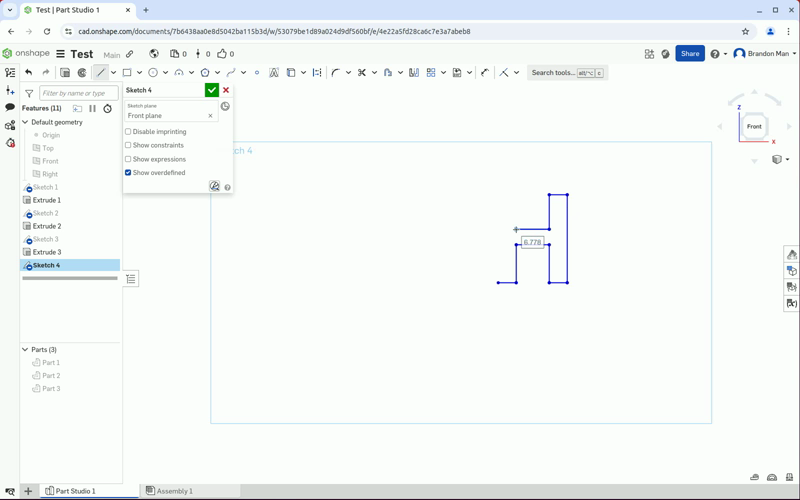
mouse_move(546, 229)
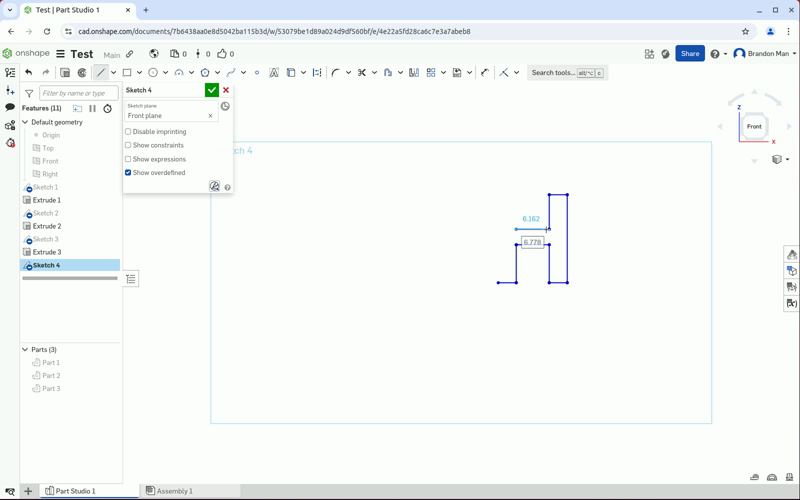
mouse_move(516, 194)
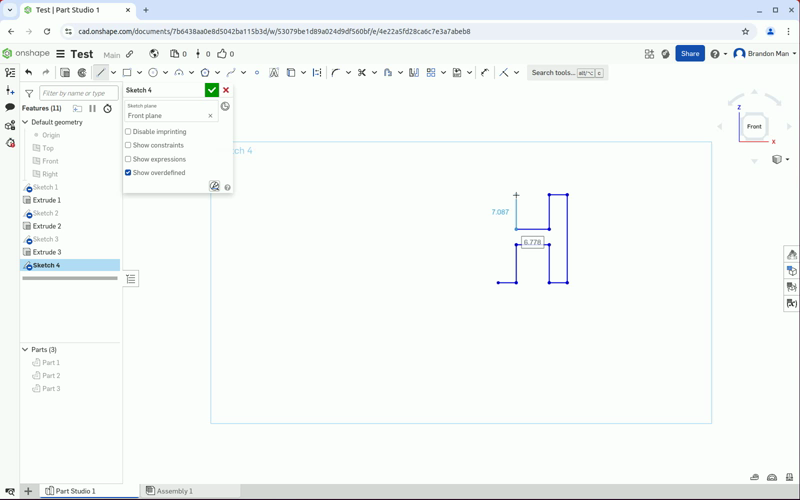
click(516, 194)
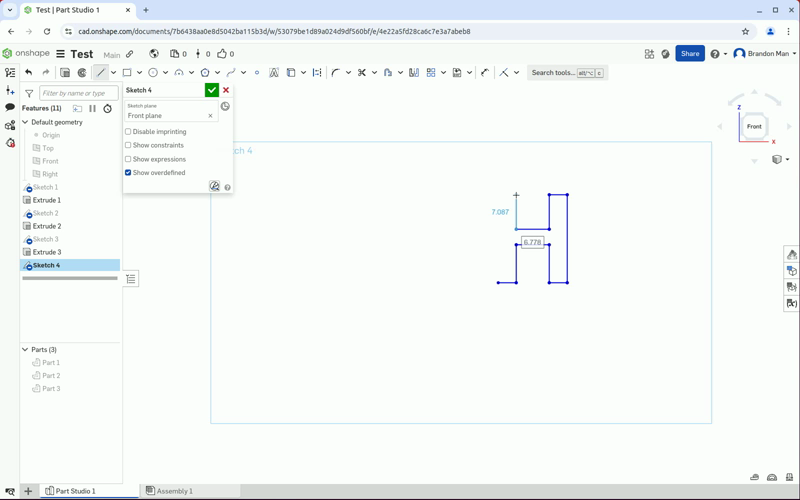
key_up(shift)
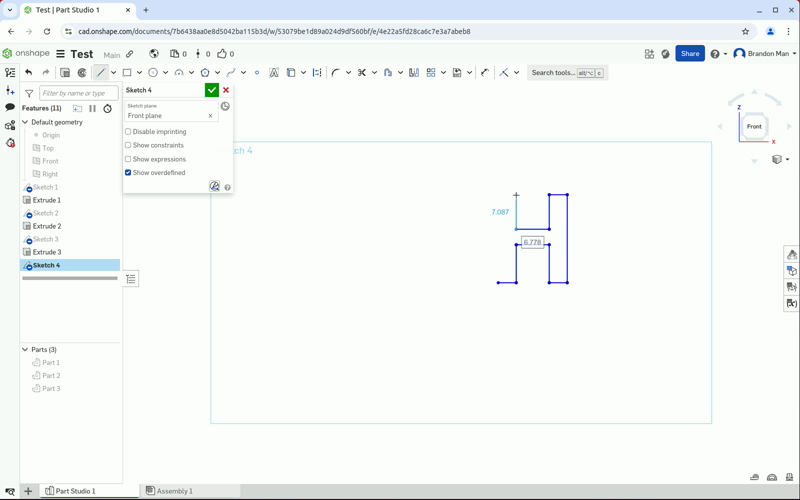
key_down(shift)
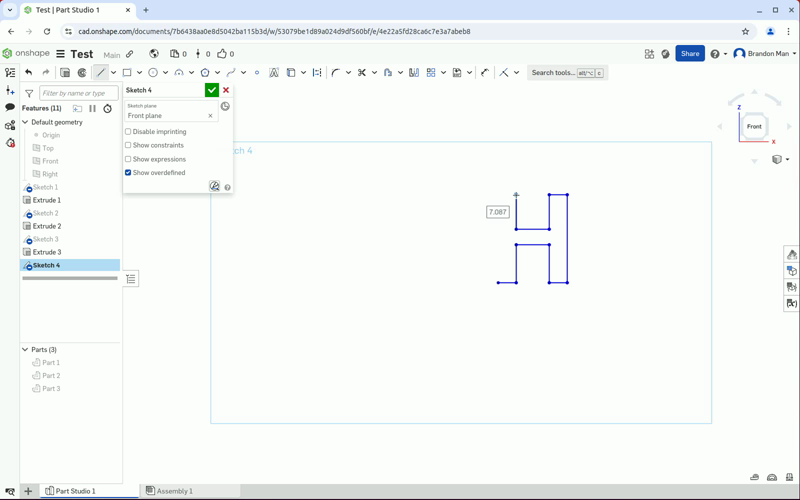
mouse_move(546, 194)
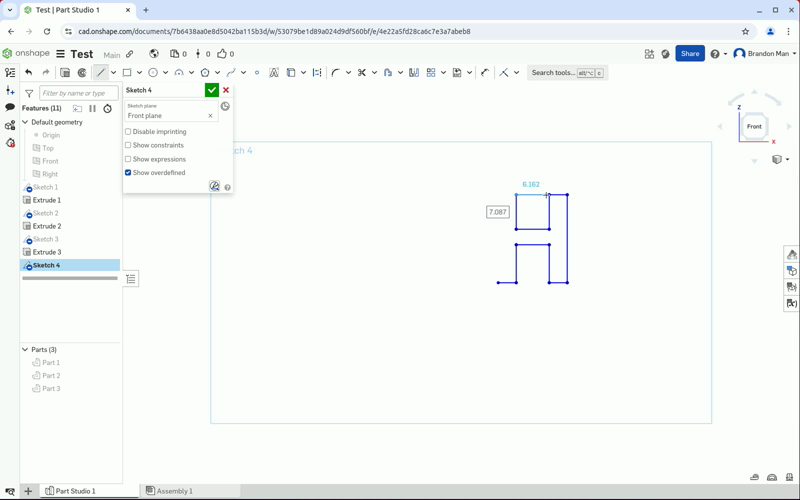
mouse_move(498, 194)
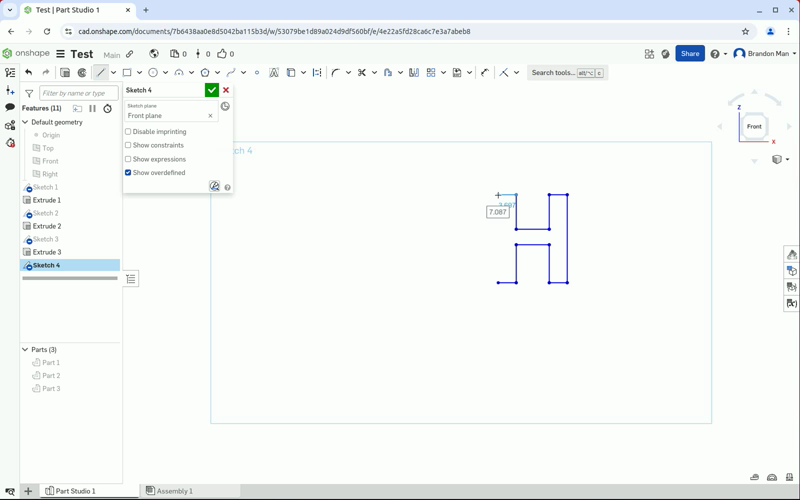
click(498, 194)
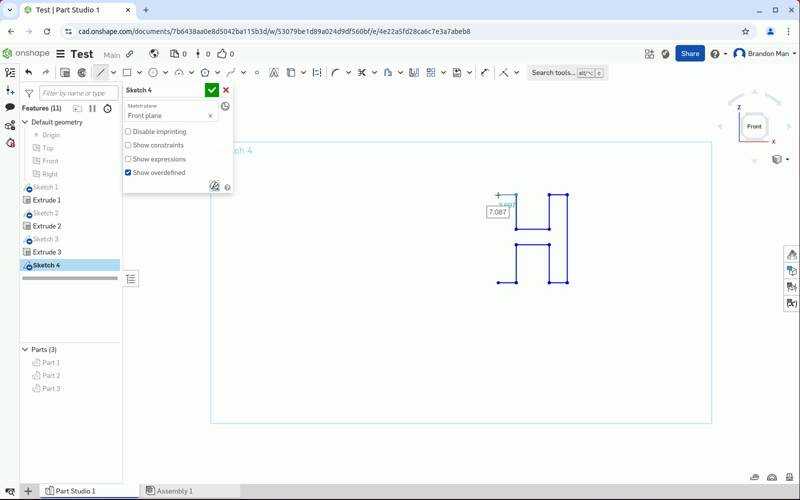
key_up(shift)
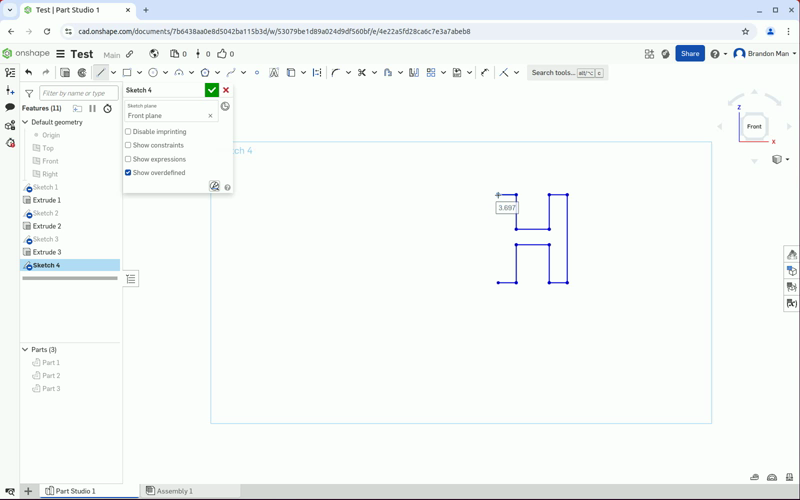
key_down(shift)
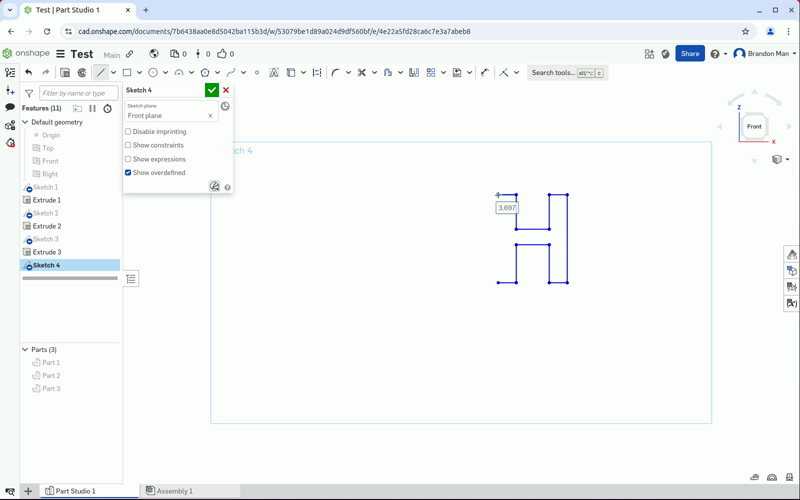
mouse_move(498, 282)
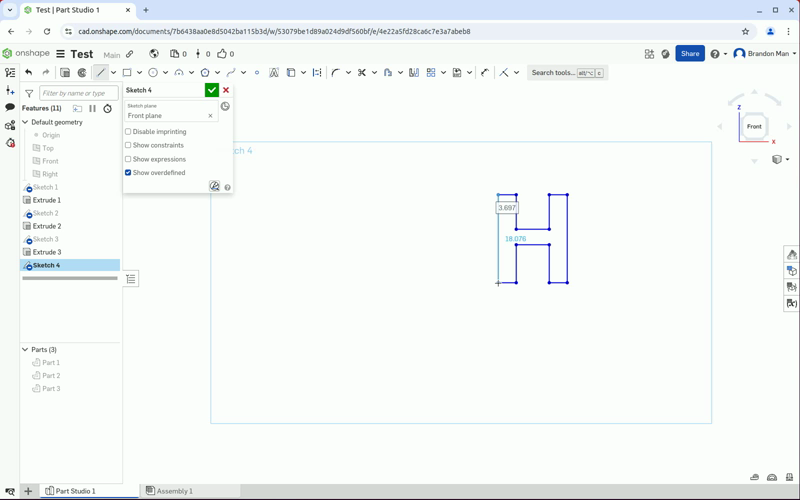
key_up(shift)
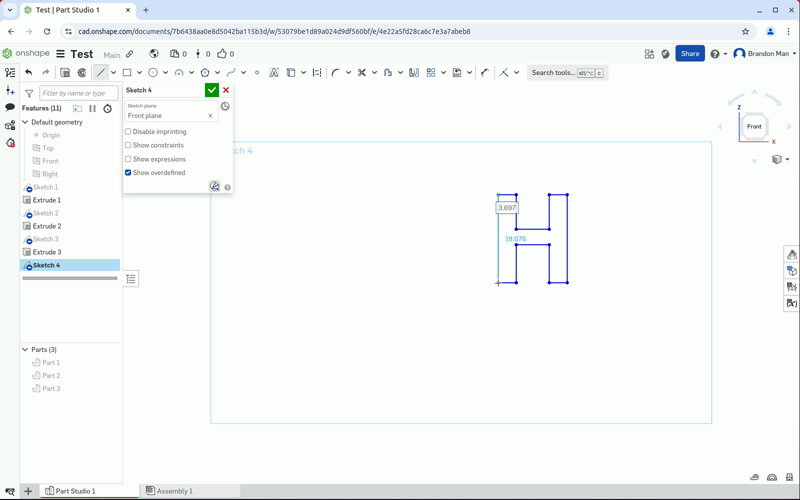
click(498, 282)
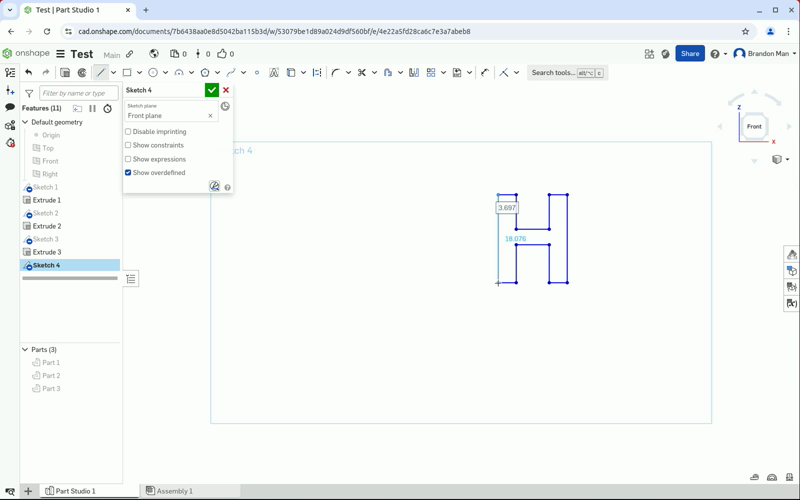
key(esc)
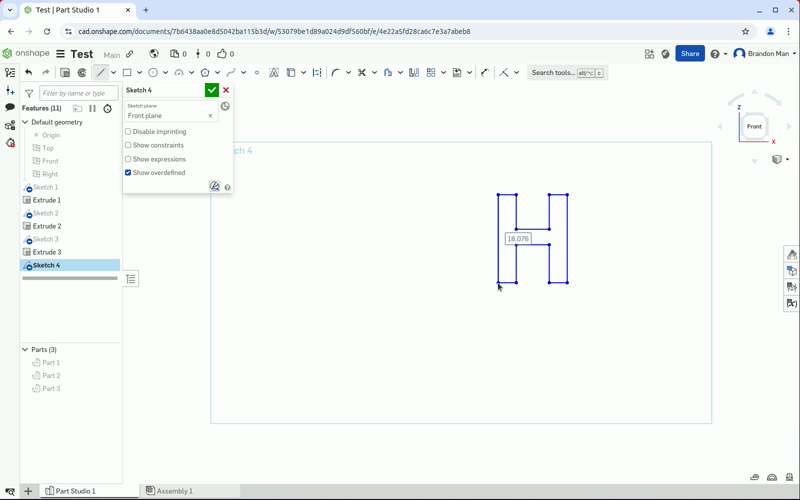
mouse_move(550, 236)
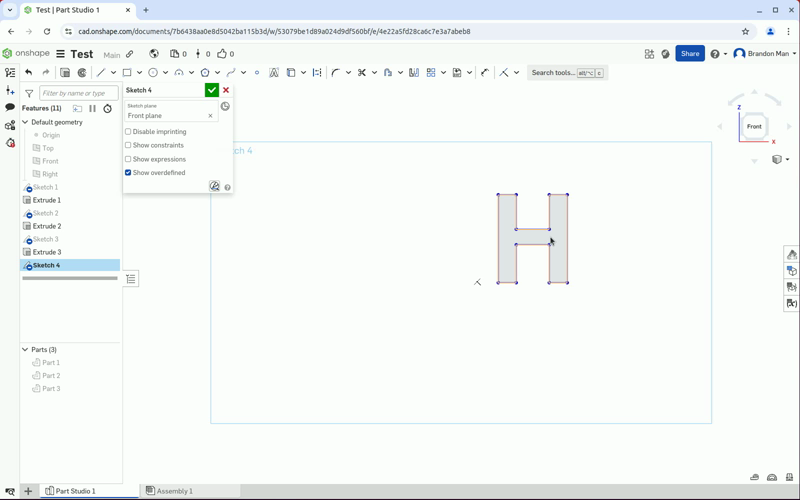
click(550, 236)
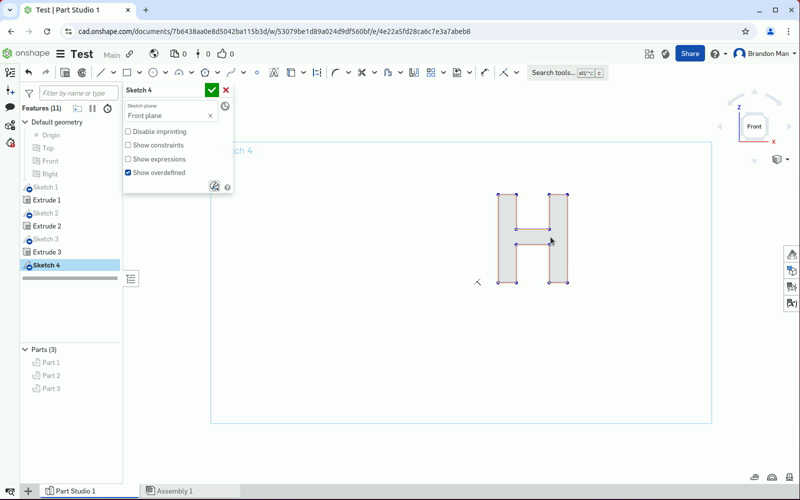
mouse_move(73, 352)
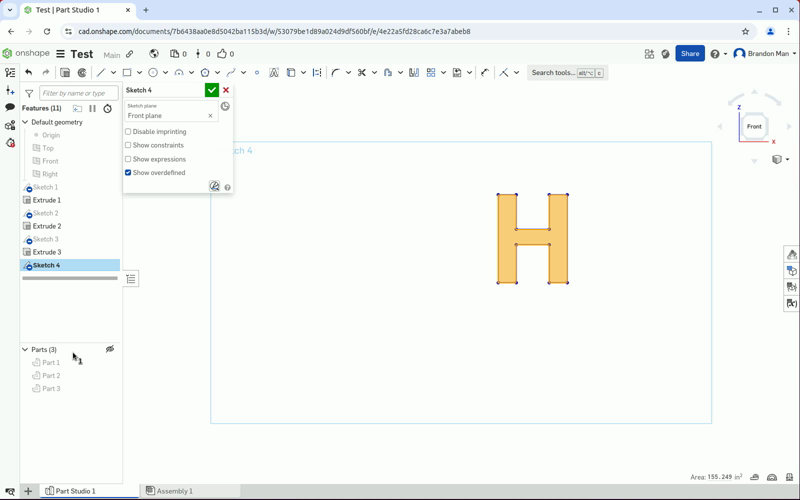
key(shift+y)
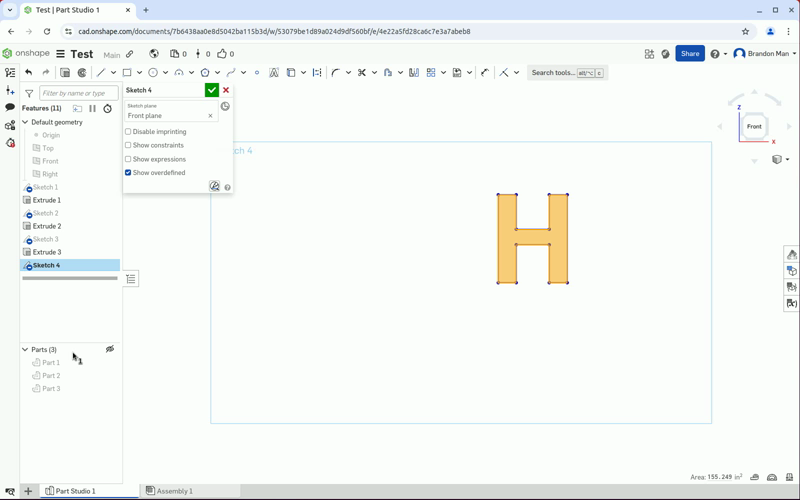
key(shift+e)
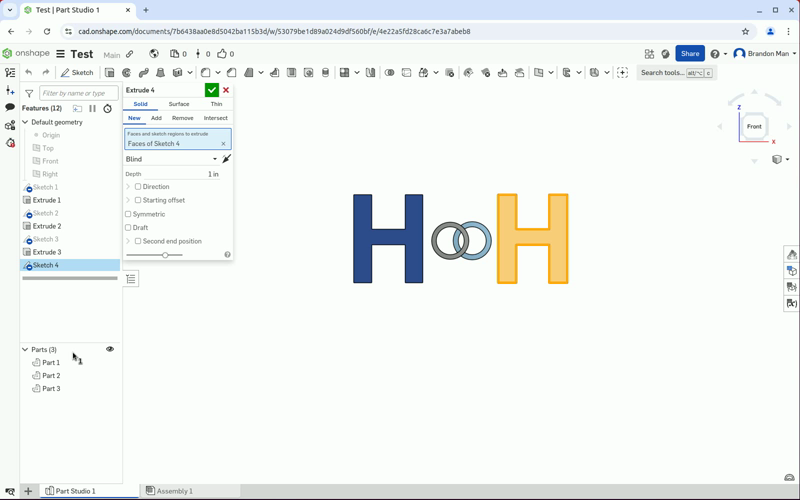
mouse_move(143, 106)
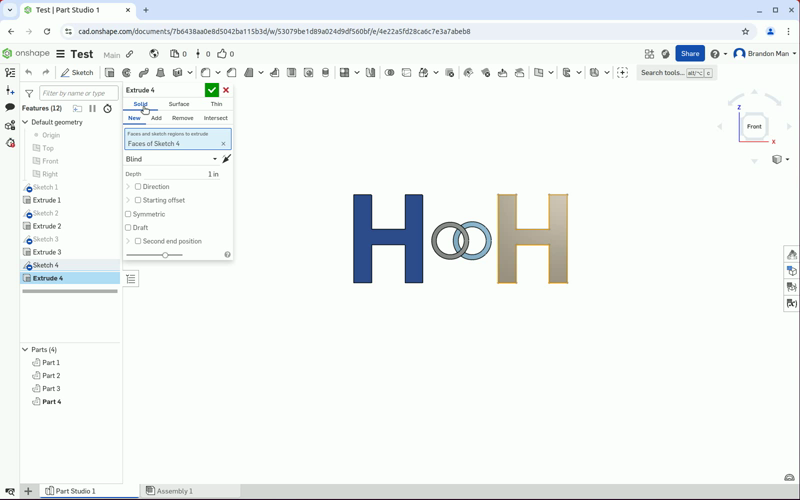
click(143, 106)
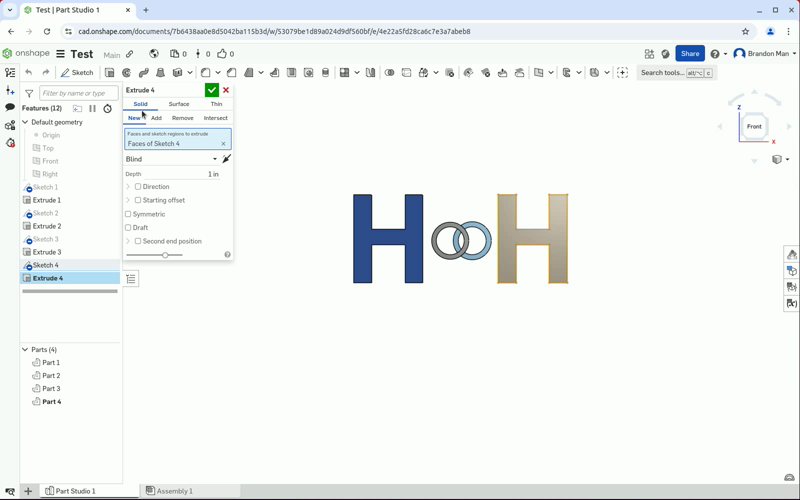
mouse_move(137, 120)
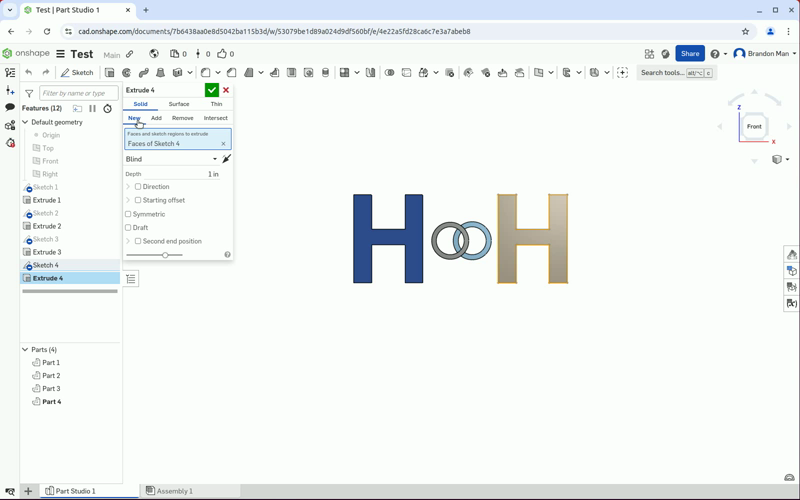
click(137, 120)
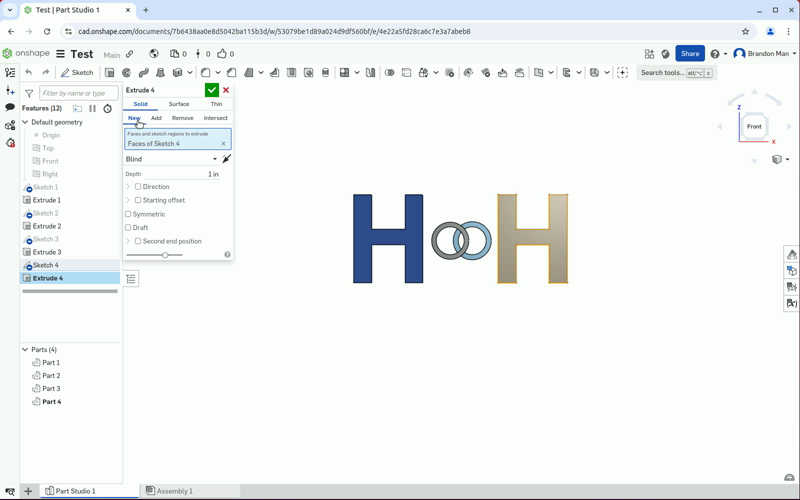
key(tab, 4)
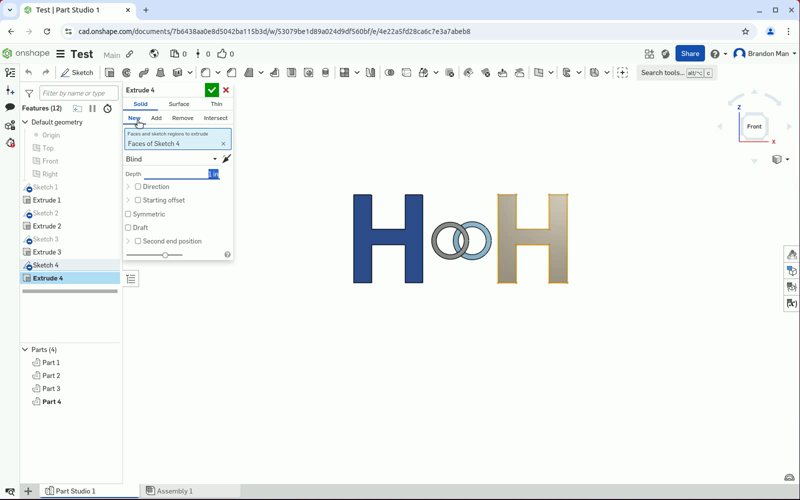
text(25.034)
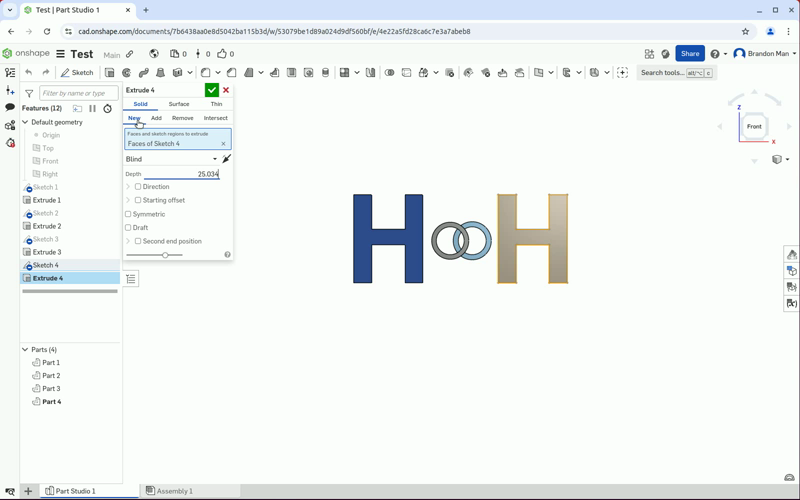
key(tab, 3)
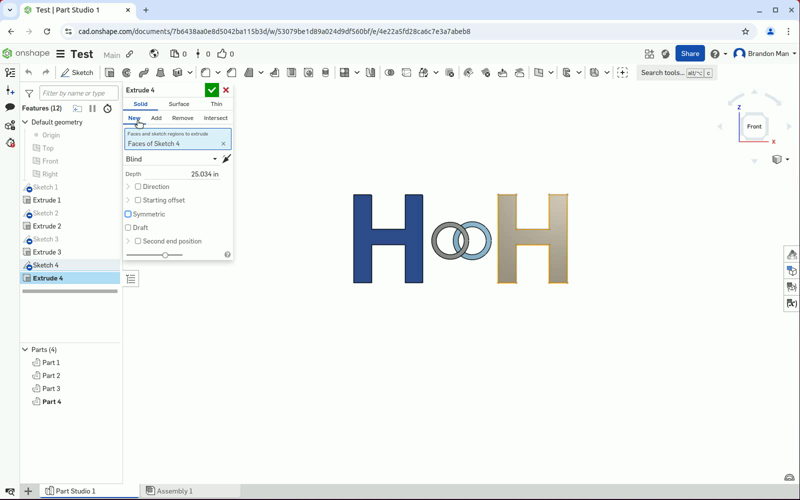
key(tab, 2)
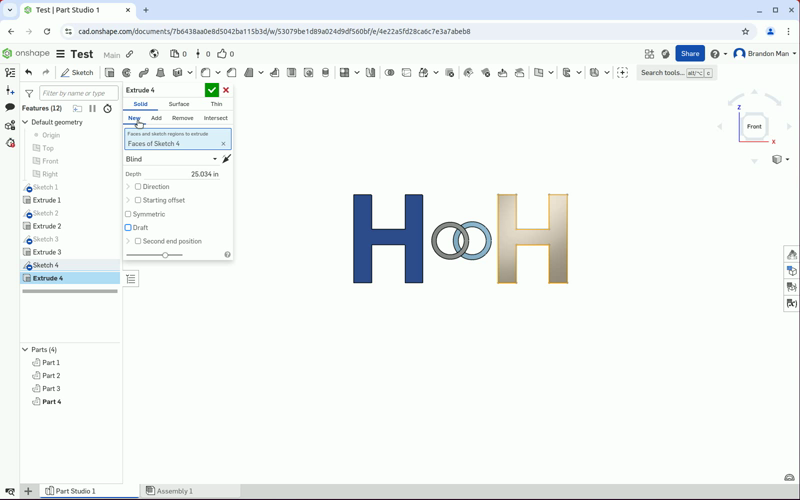
key(space)
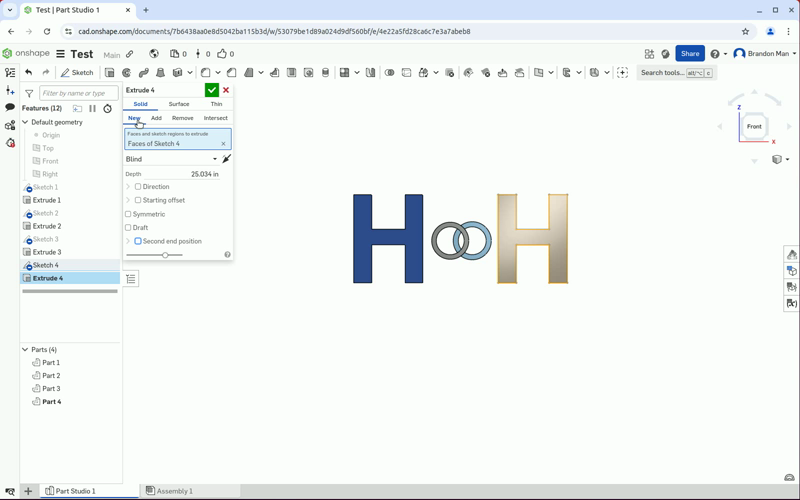
key(tab, 3)
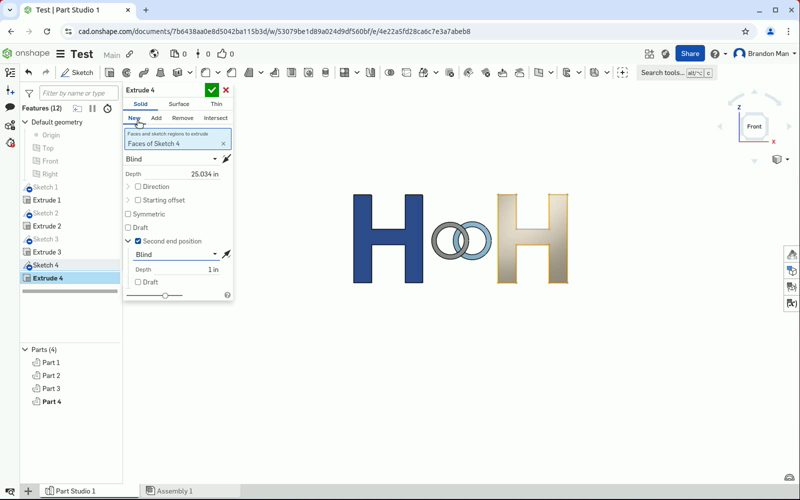
text(25.034)
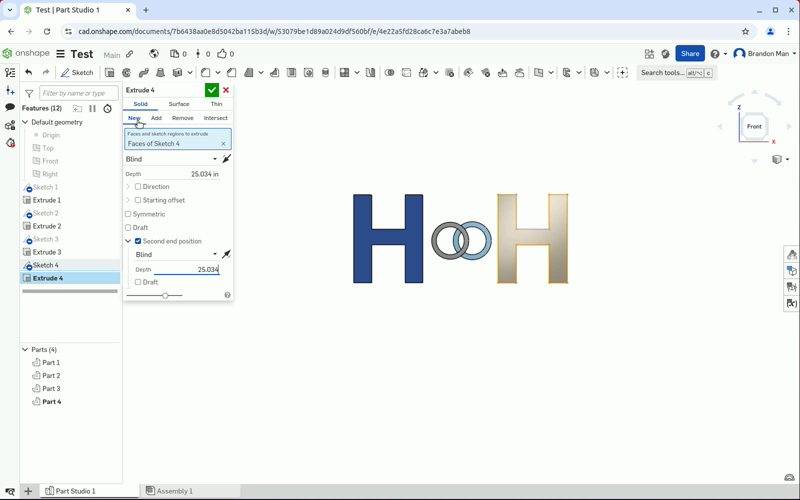
key(enter)
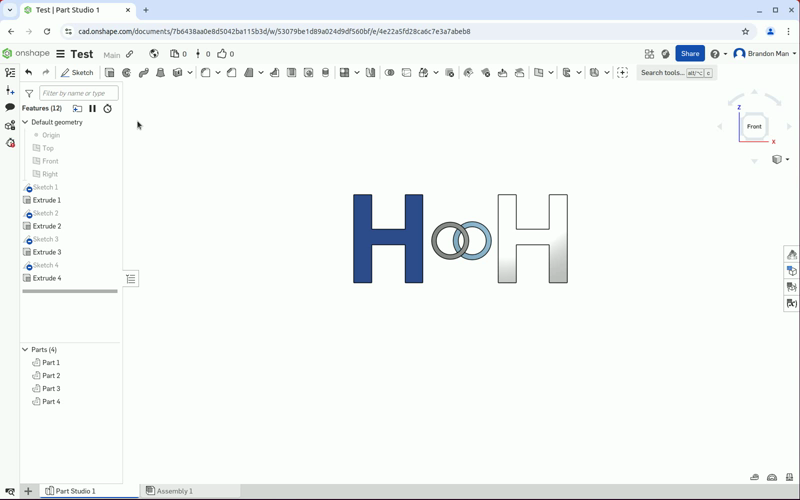
key(shift+h)
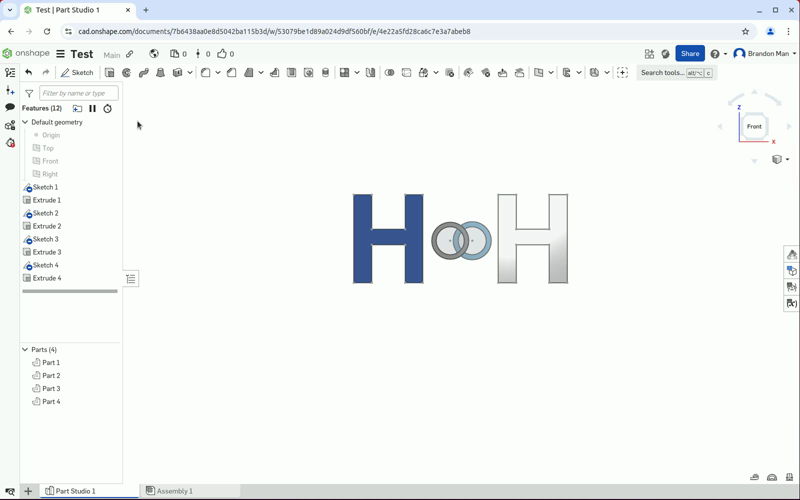
key(shift+h)
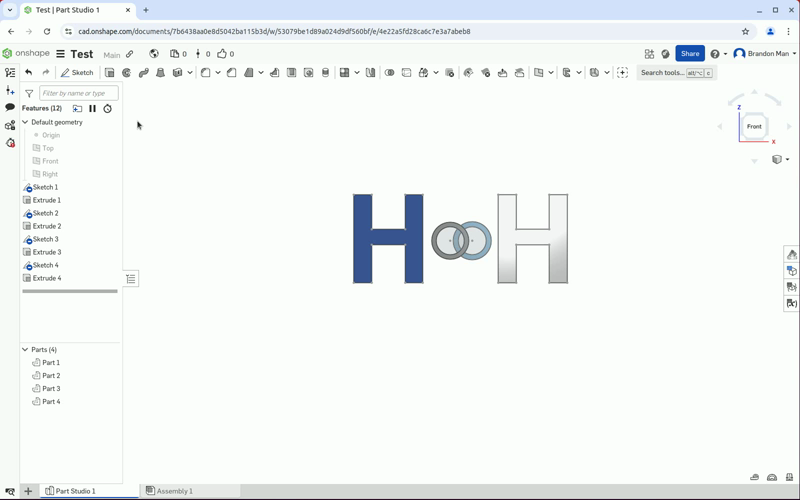
key(shift+7)
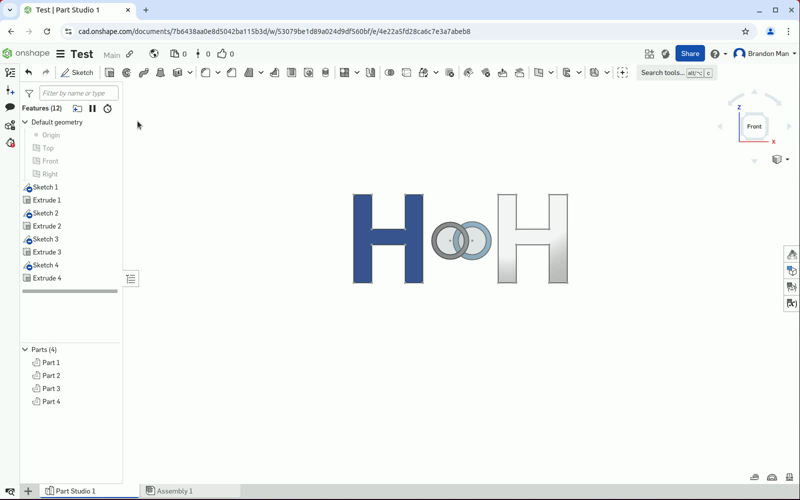
key(left, 2)
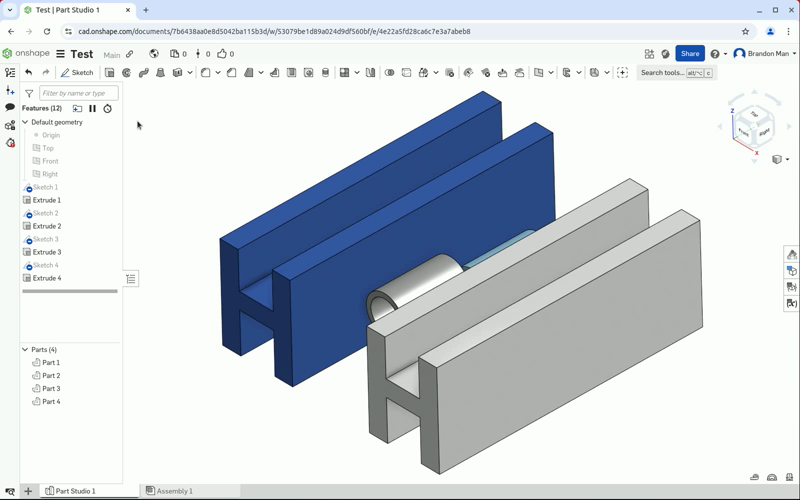
key(down, 2)
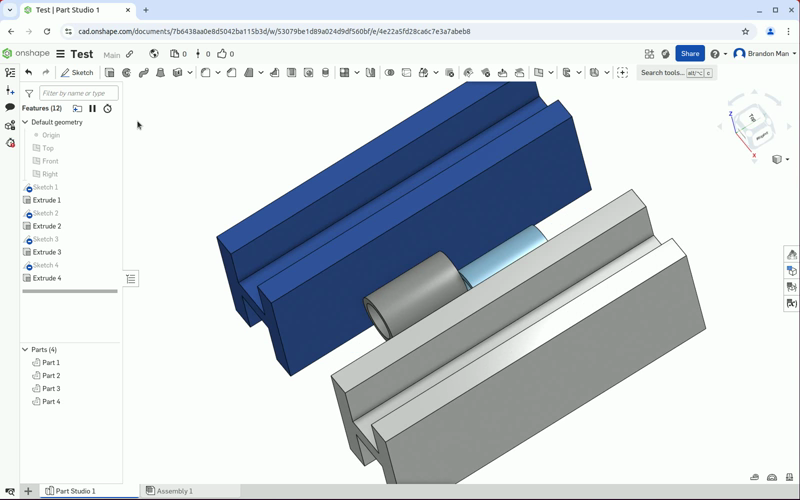
key(up, 2)
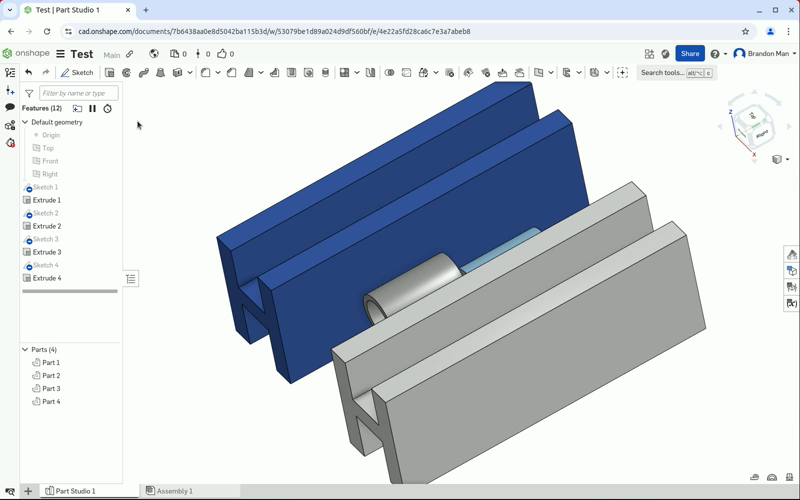
key(right, 2)
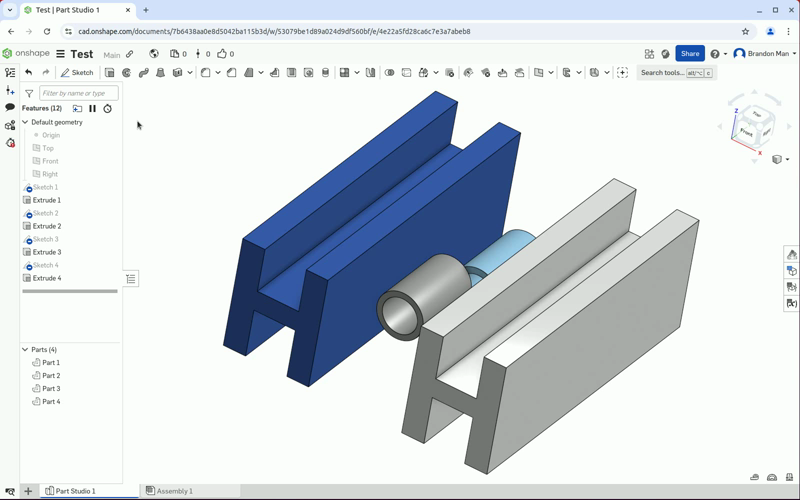
mouse_move(73, 189)
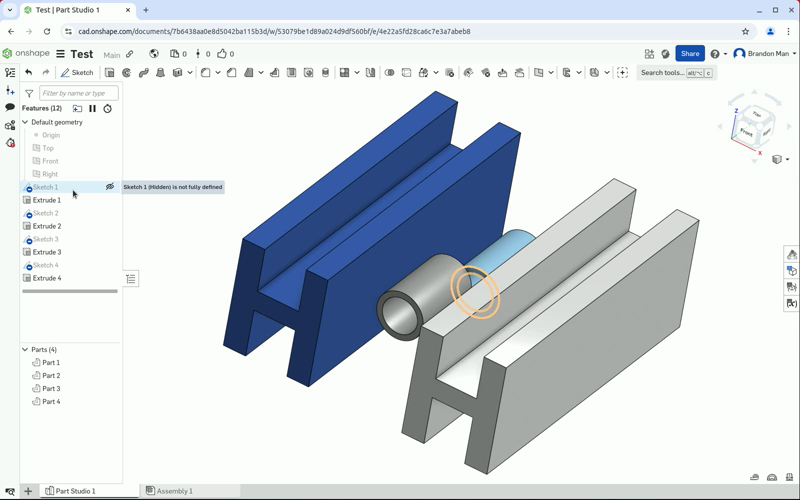
click(73, 189)